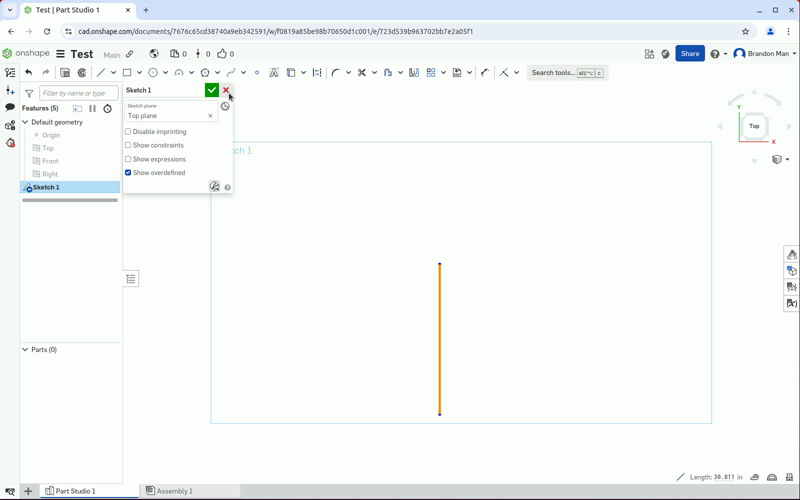
key(shift+h)
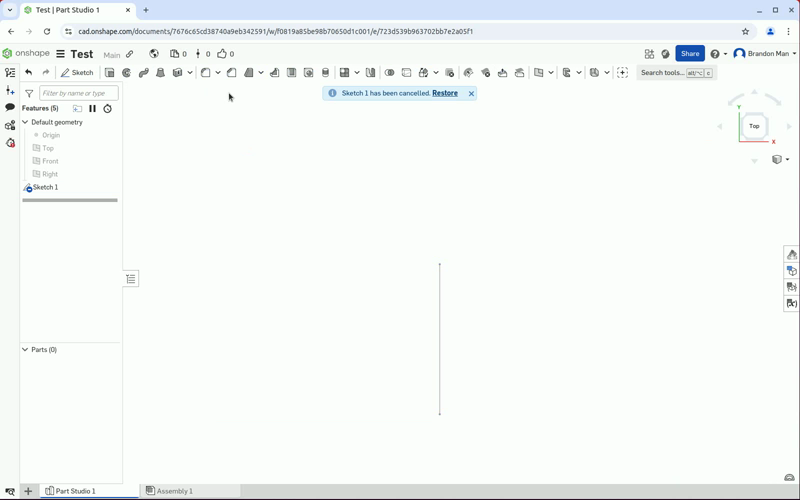
key(shift+s)
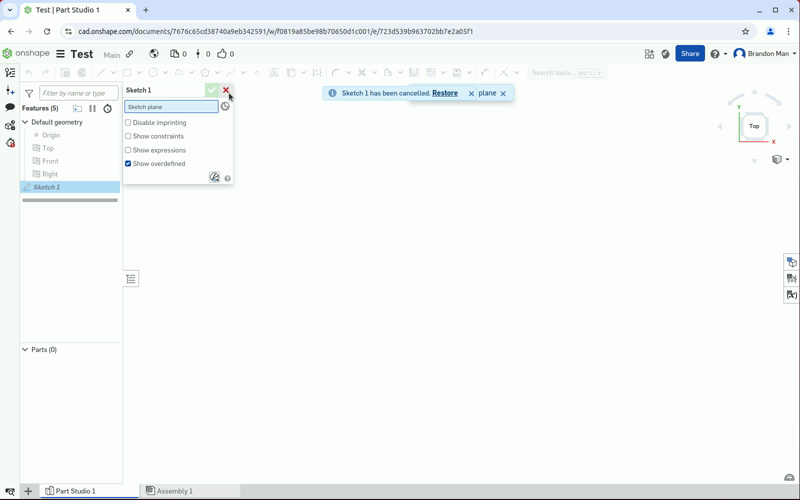
mouse_move(73, 150)
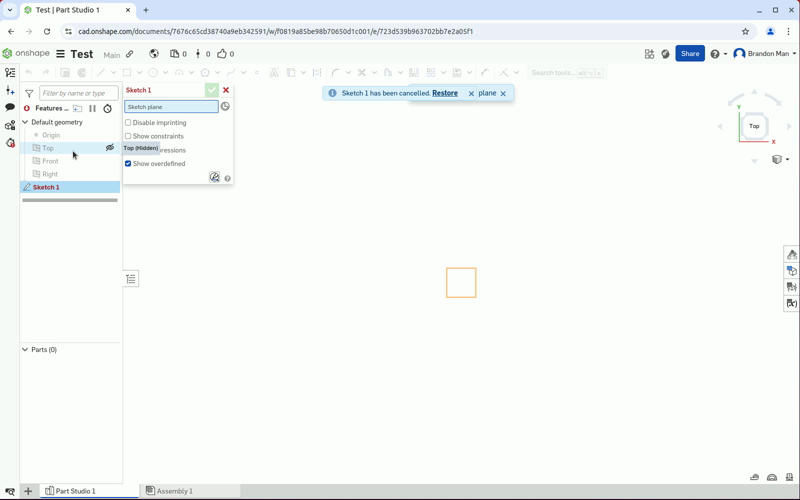
click(73, 150)
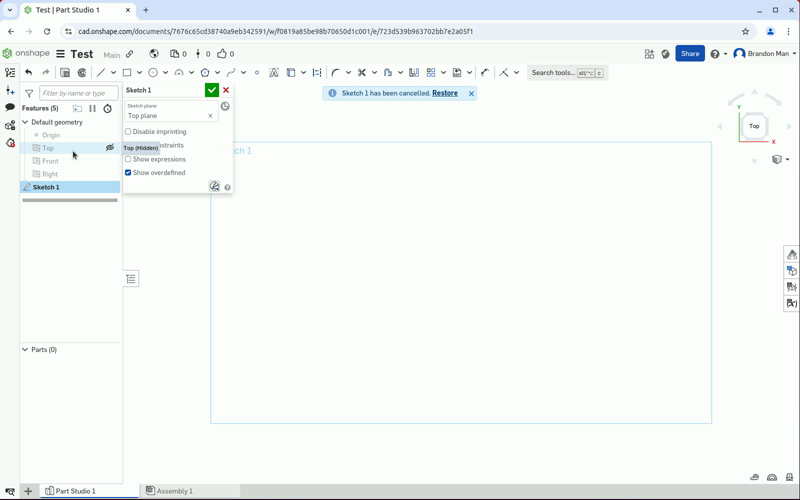
mouse_move(73, 352)
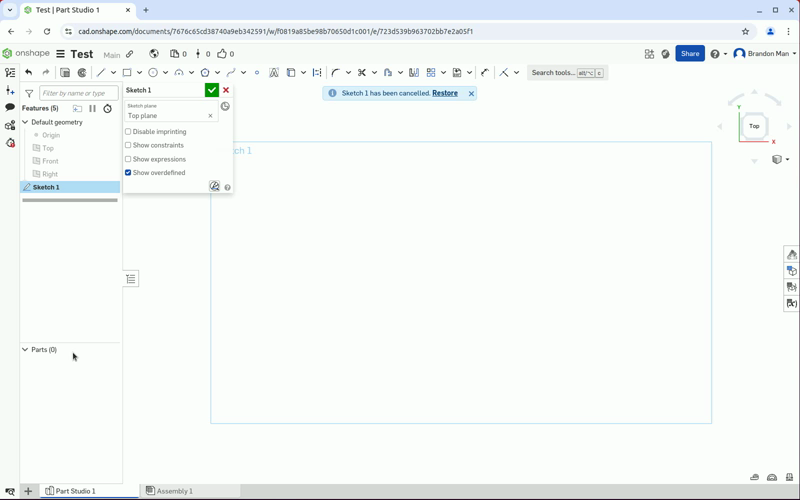
key(y)
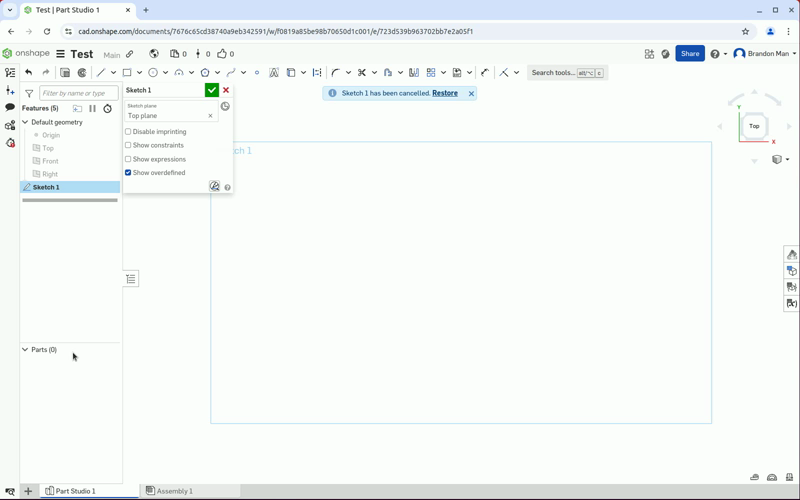
key(l)
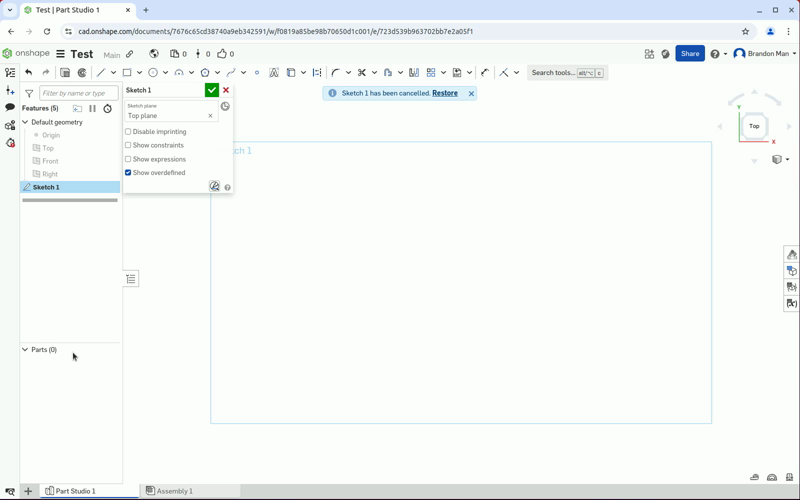
key_down(shift)
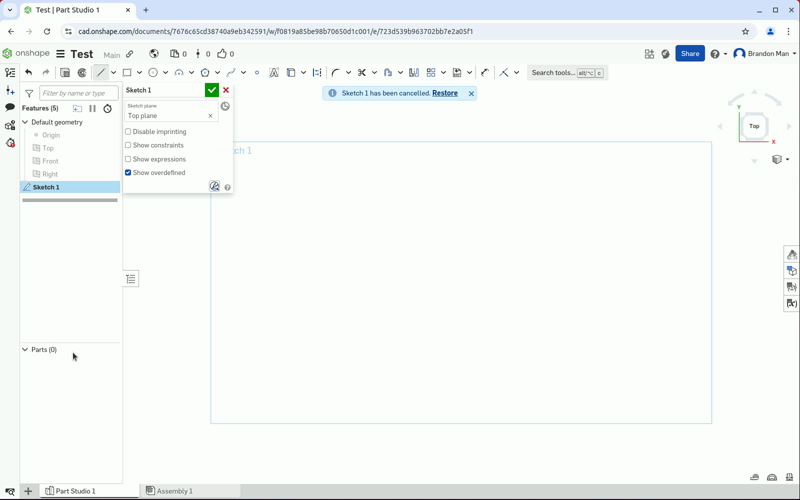
mouse_move(348, 373)
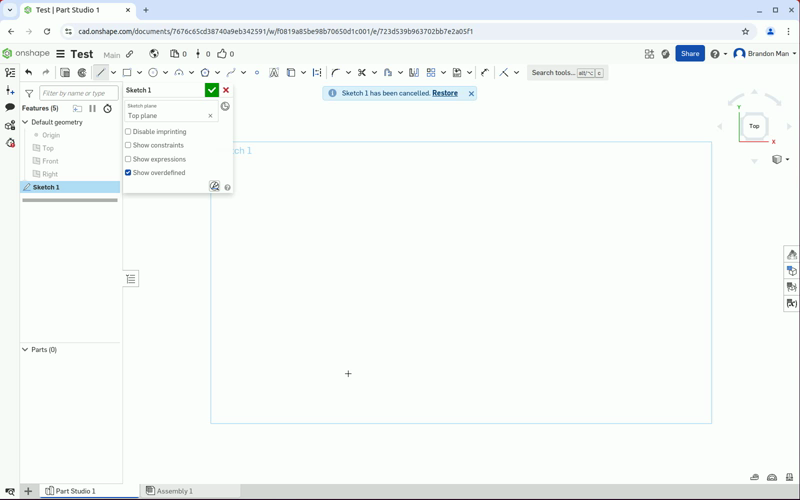
click(348, 373)
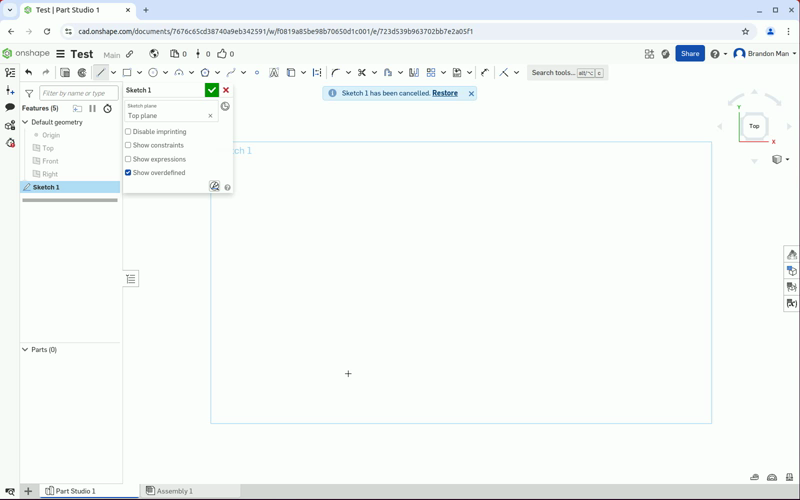
key_up(shift)
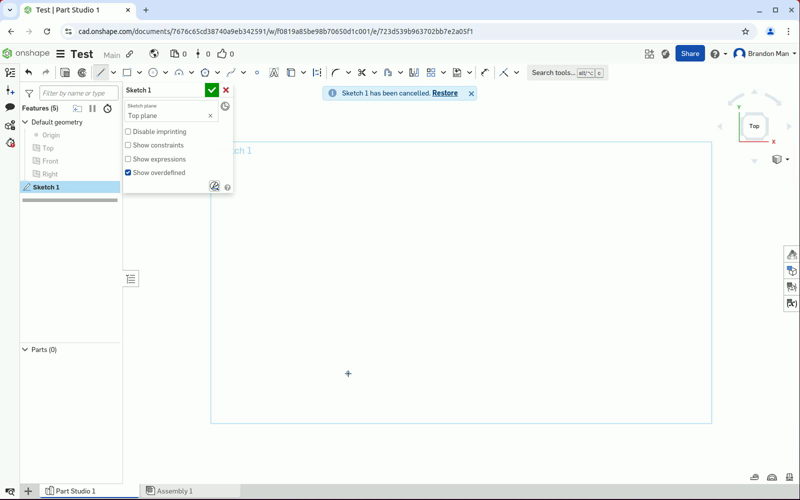
key_down(shift)
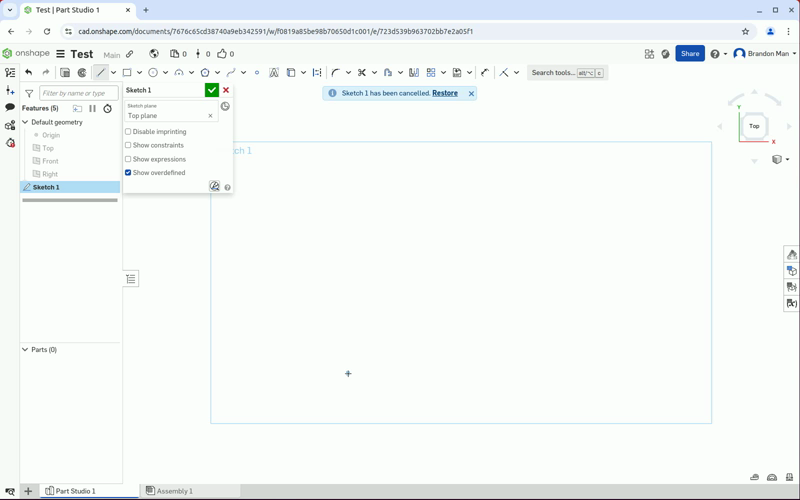
mouse_move(572, 373)
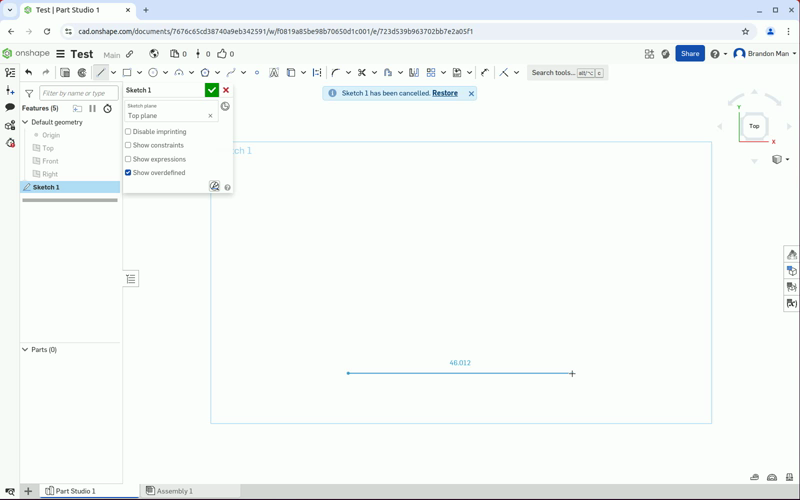
click(572, 373)
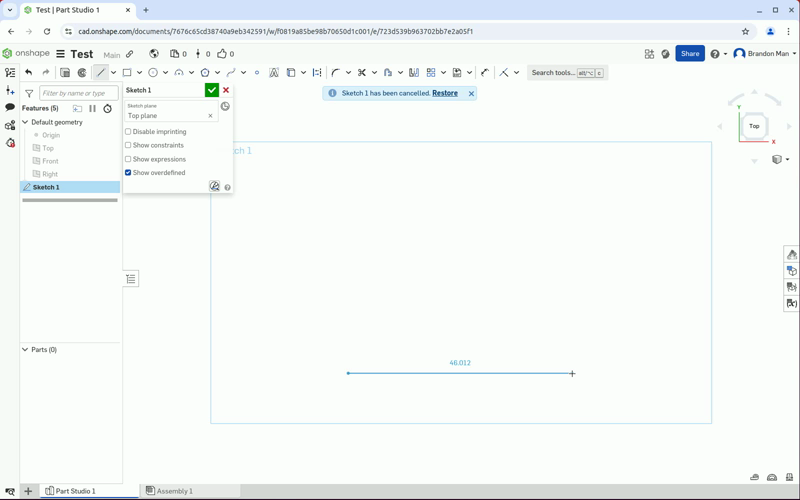
key_up(shift)
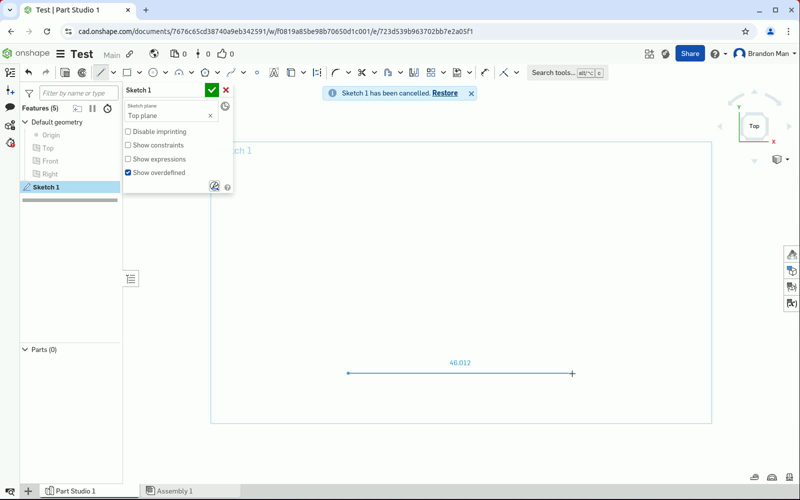
key_down(shift)
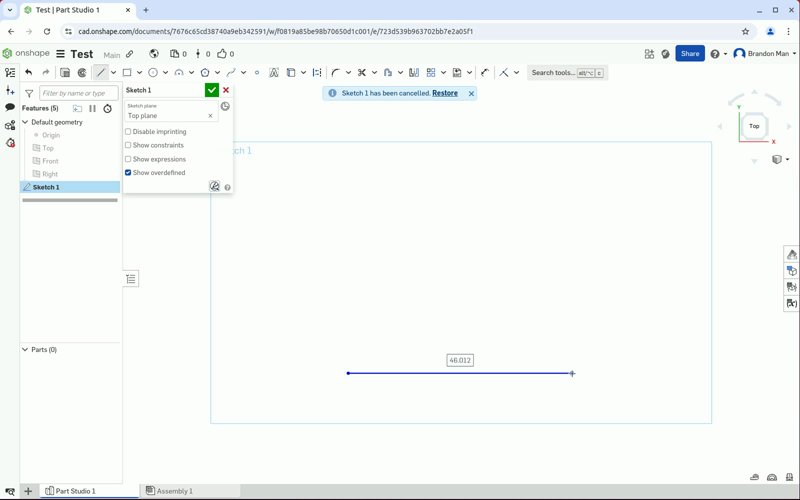
mouse_move(572, 191)
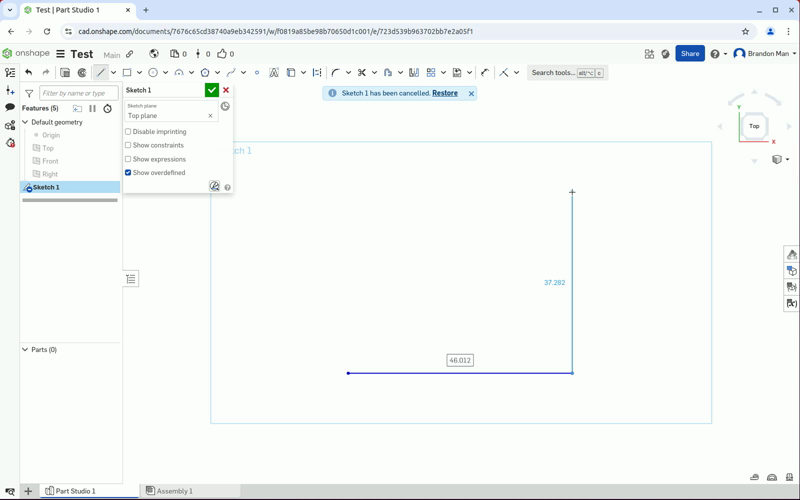
click(572, 191)
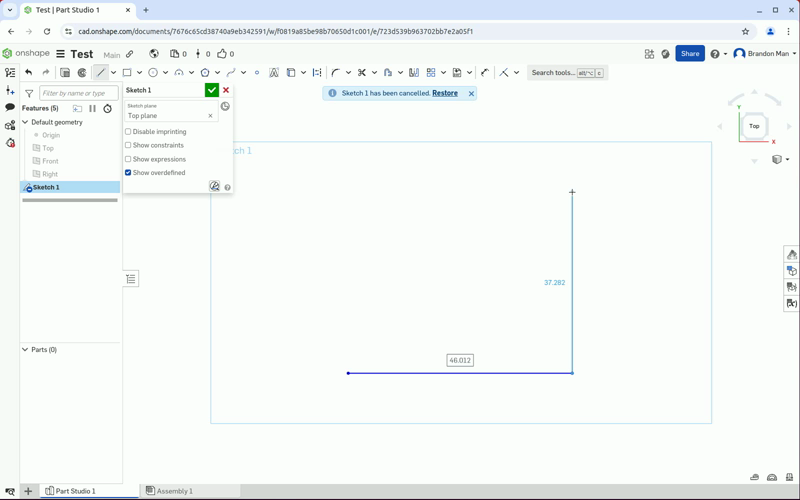
key_up(shift)
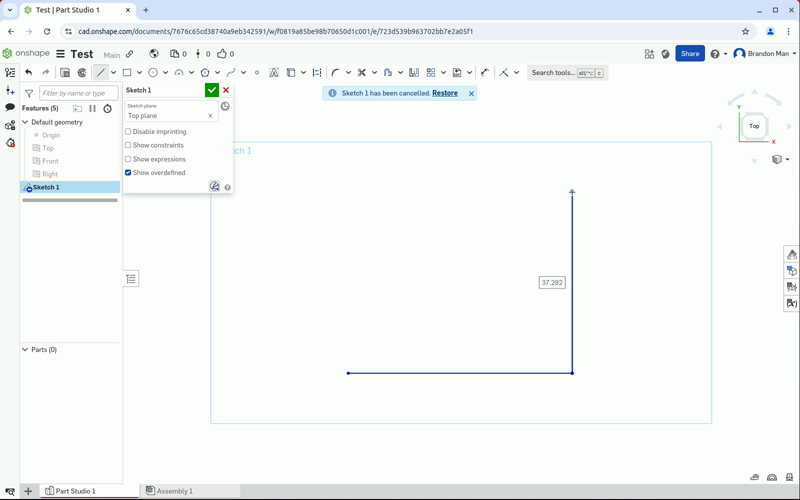
key_down(shift)
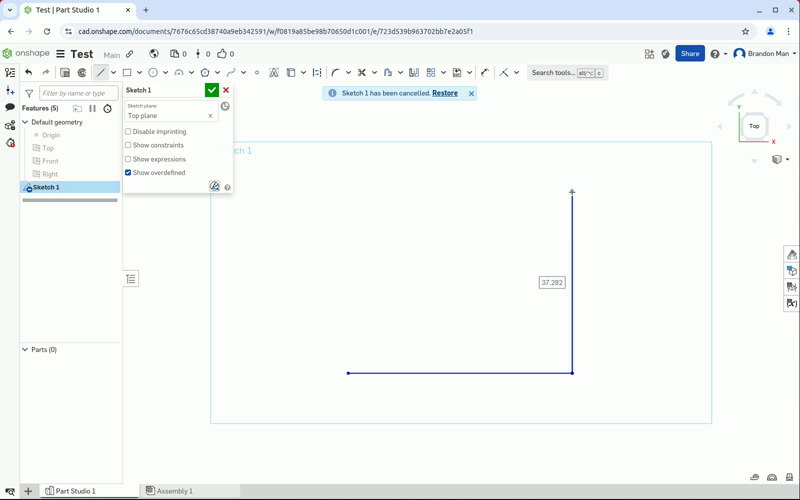
mouse_move(348, 191)
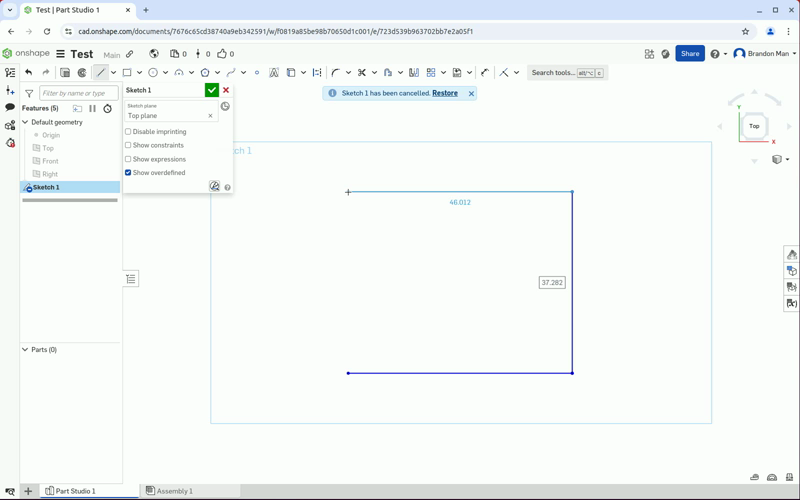
click(348, 191)
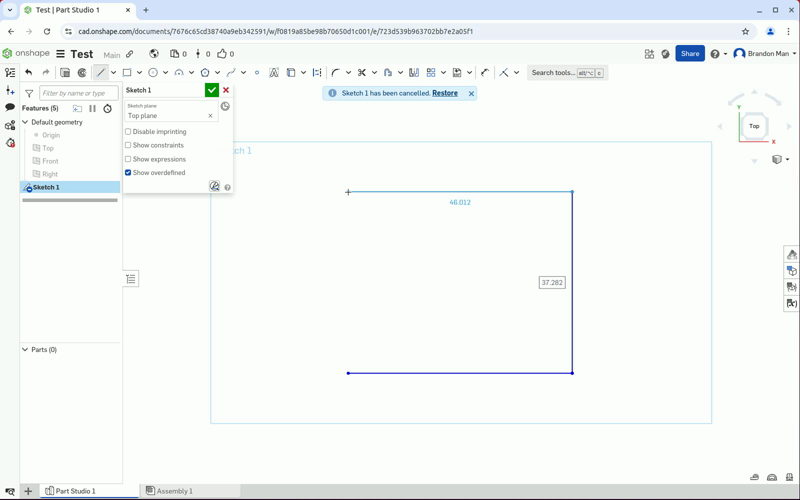
key_up(shift)
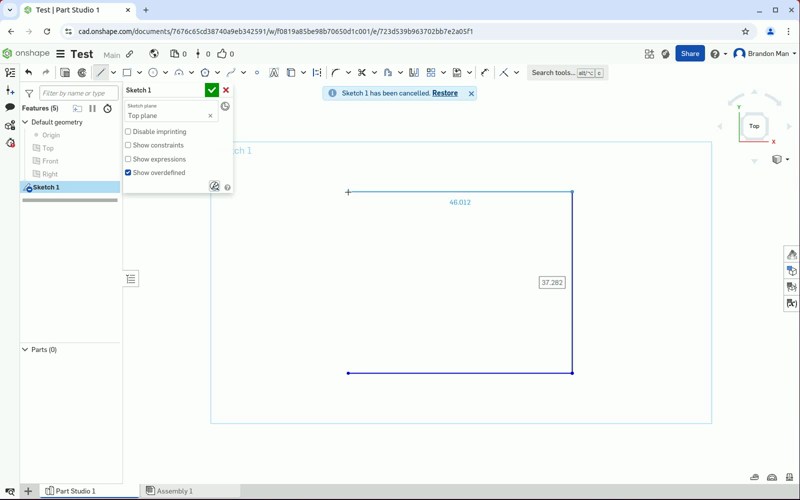
key_down(shift)
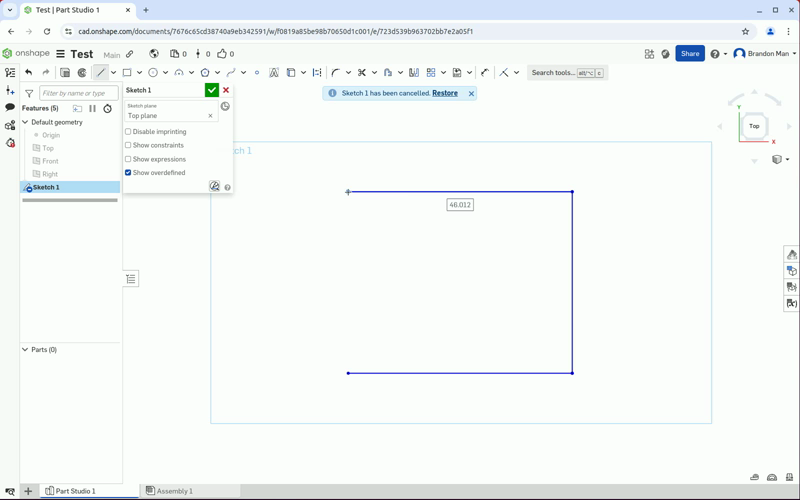
mouse_move(348, 373)
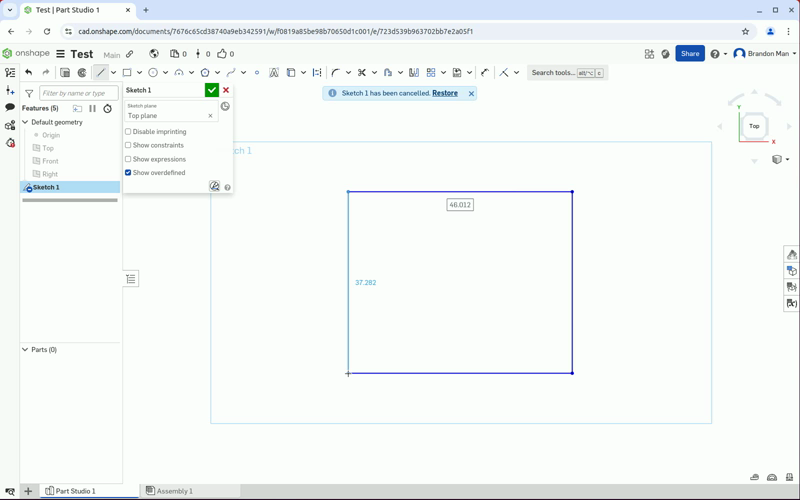
key_up(shift)
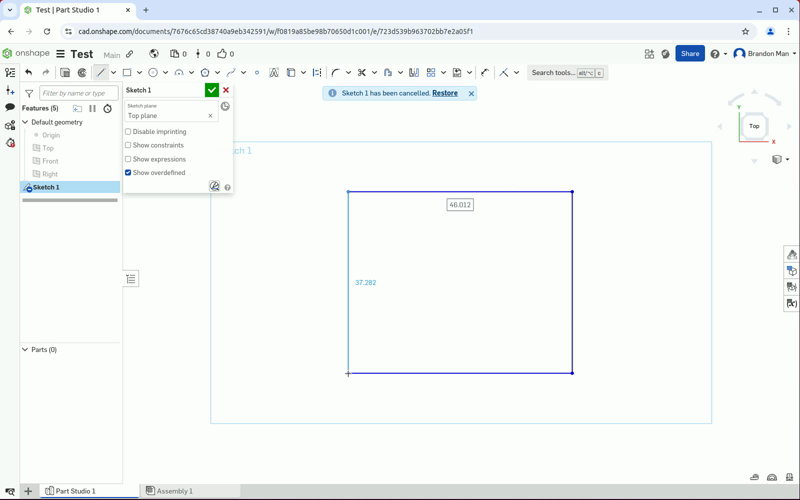
click(348, 373)
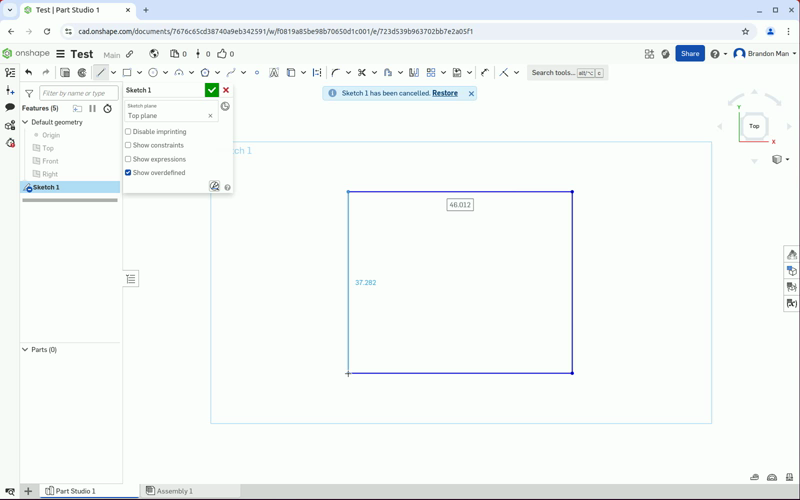
key(esc)
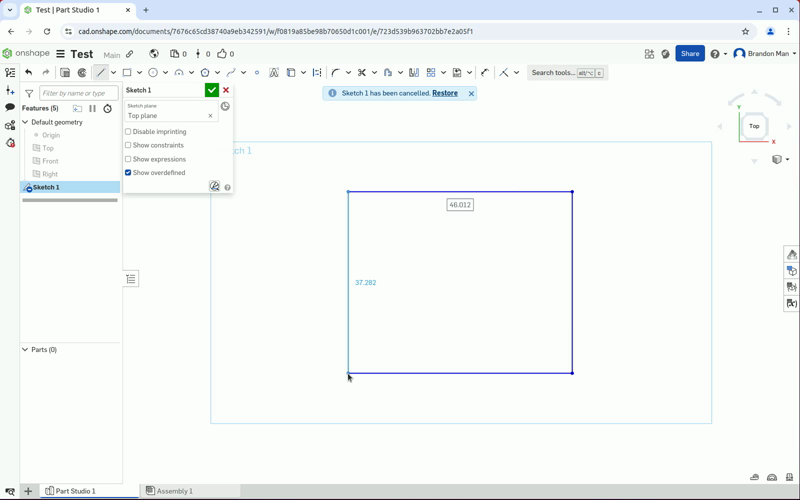
mouse_move(464, 260)
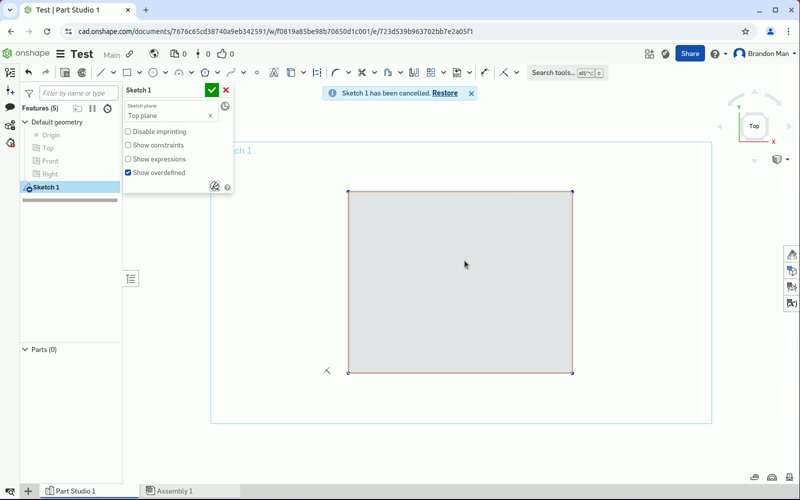
click(464, 260)
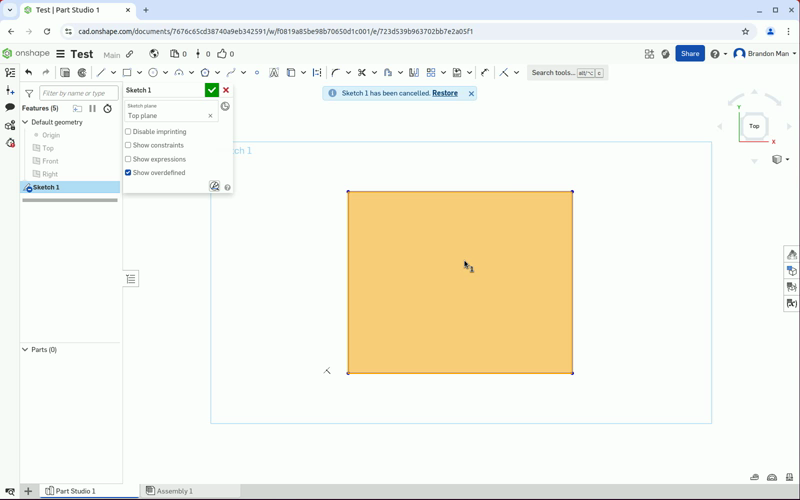
mouse_move(73, 352)
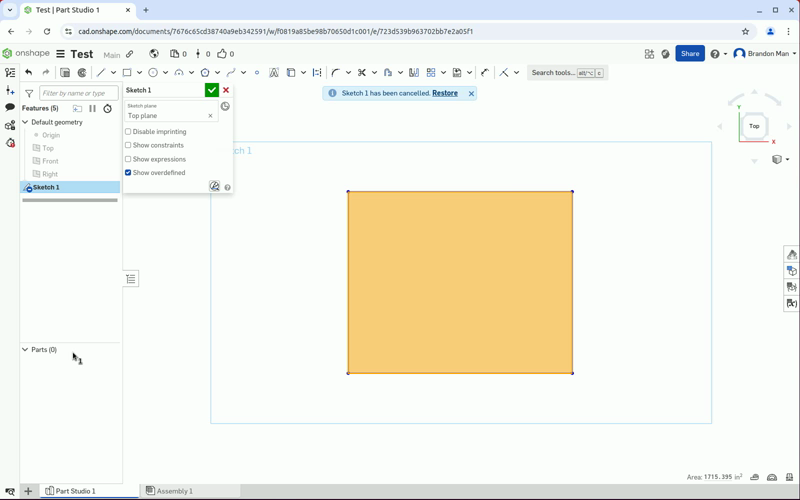
key(shift+y)
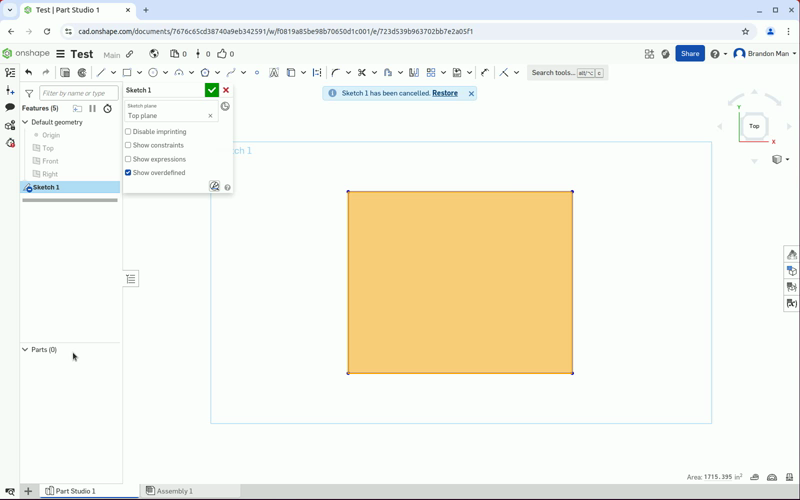
key(shift+e)
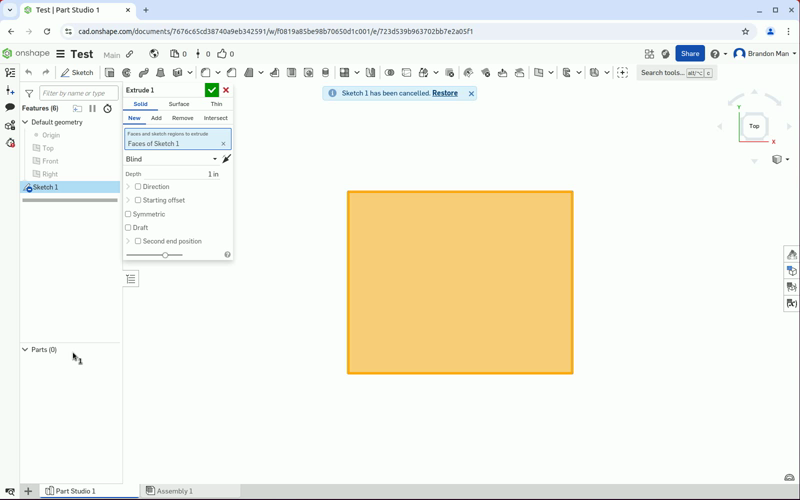
mouse_move(143, 106)
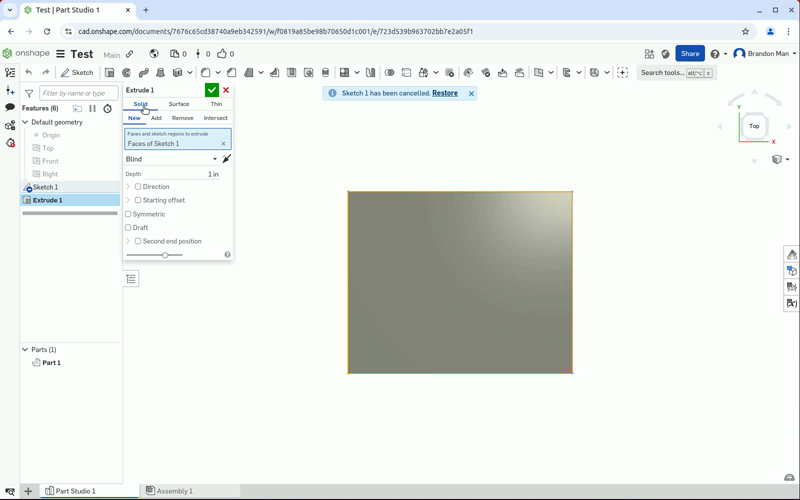
click(143, 106)
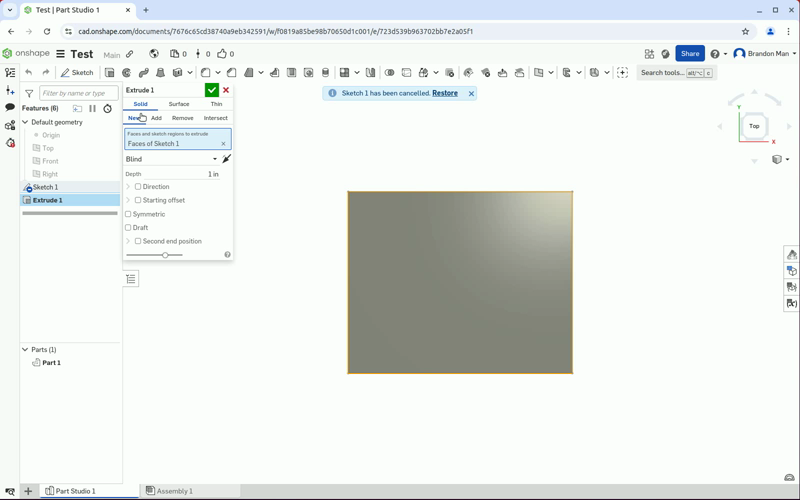
mouse_move(137, 120)
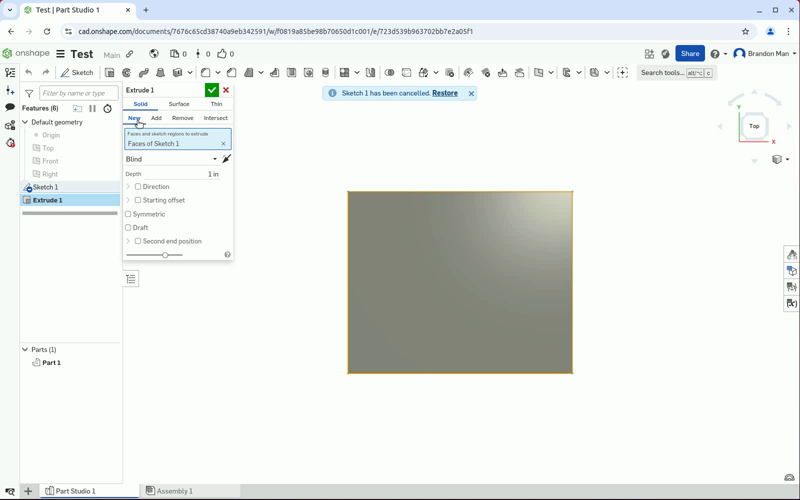
click(137, 120)
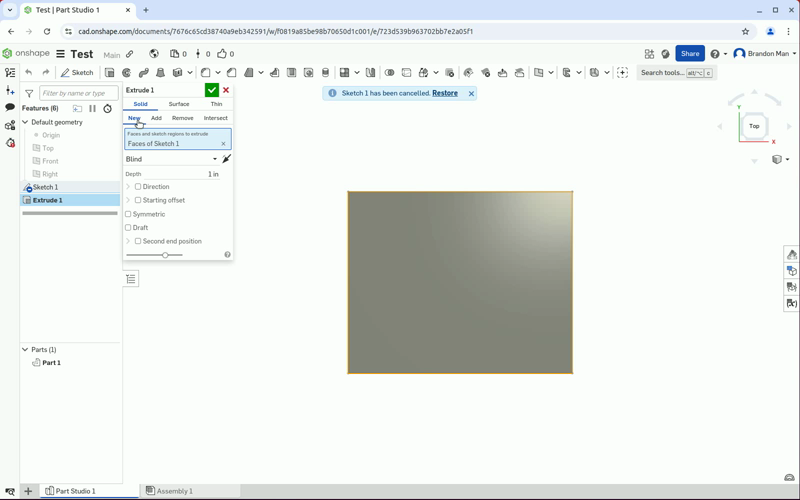
key(tab, 4)
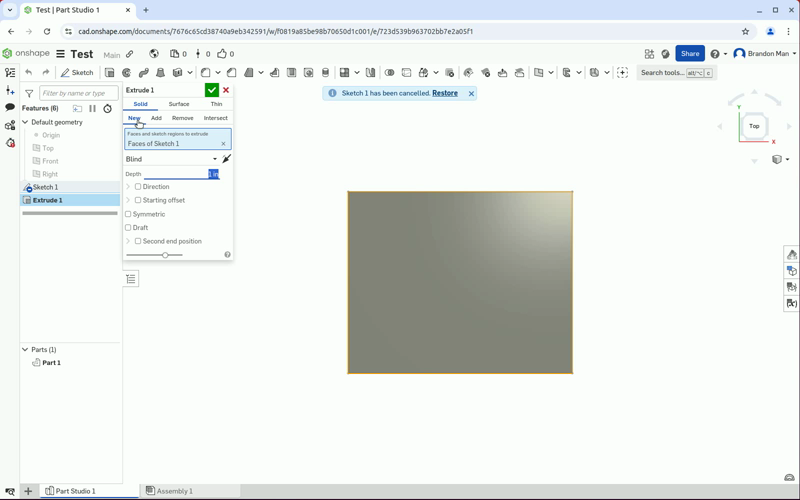
text(4.574)
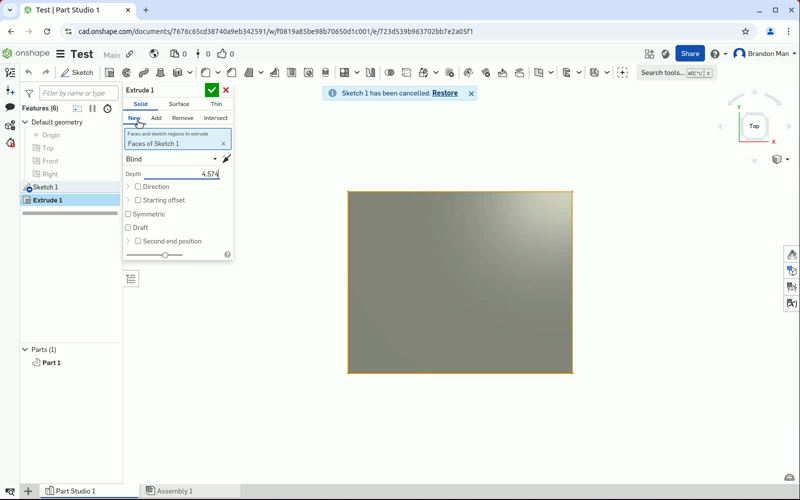
key(enter)
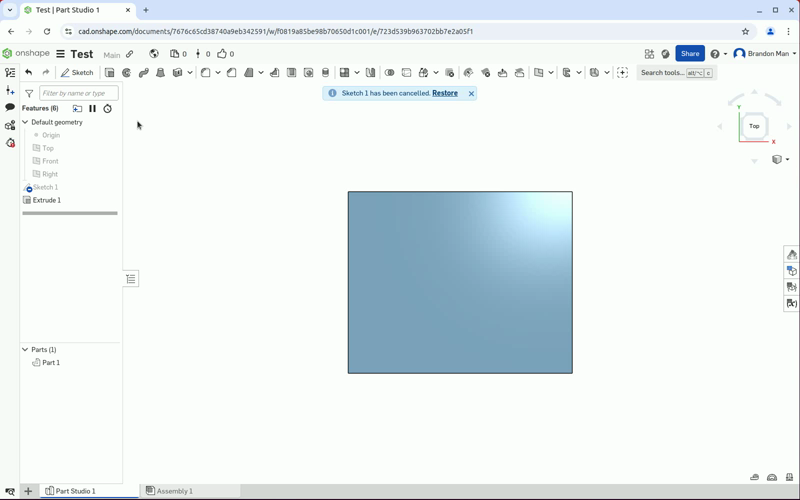
key(shift+h)
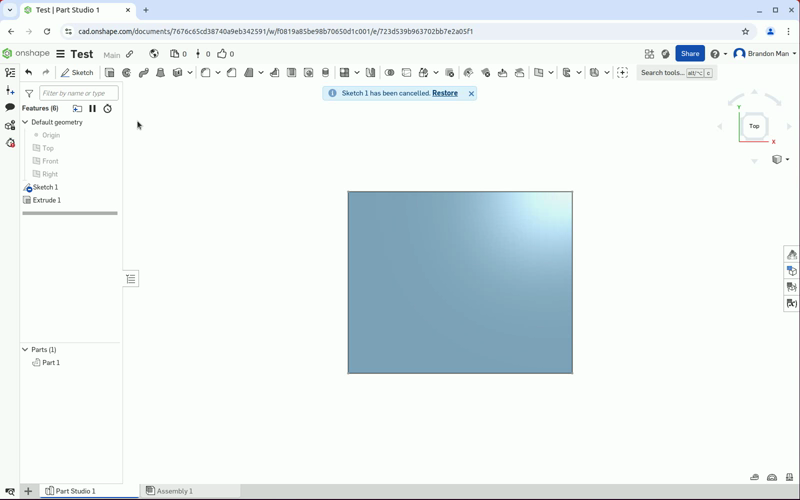
key(shift+h)
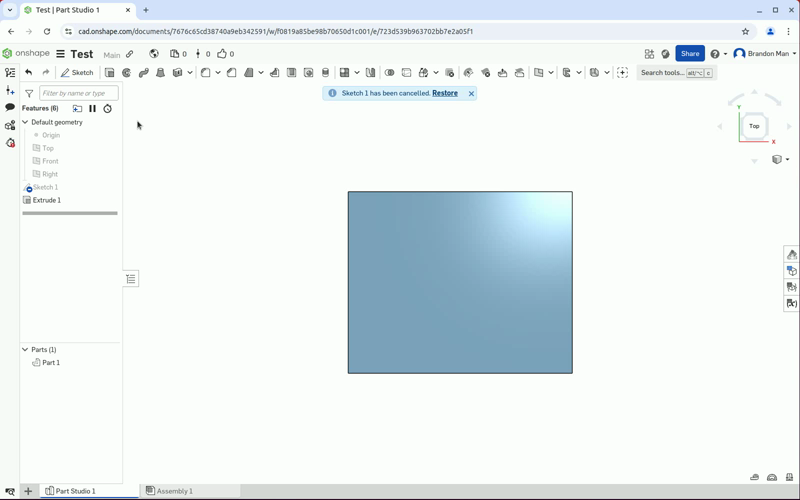
mouse_move(73, 189)
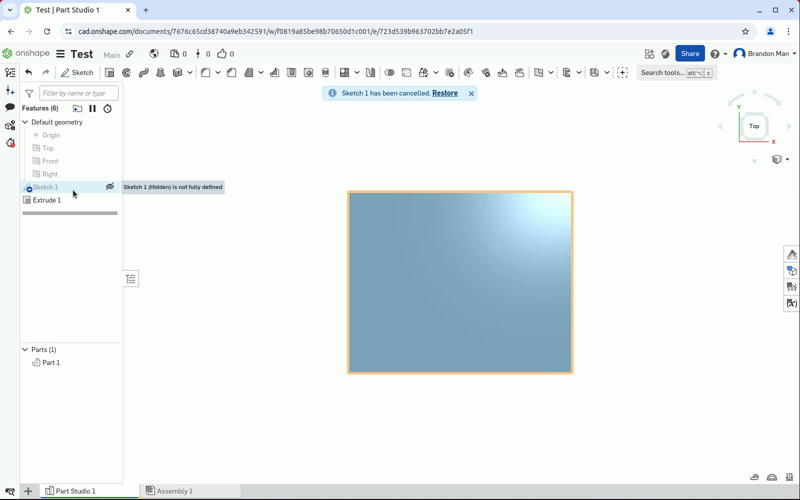
click(73, 189)
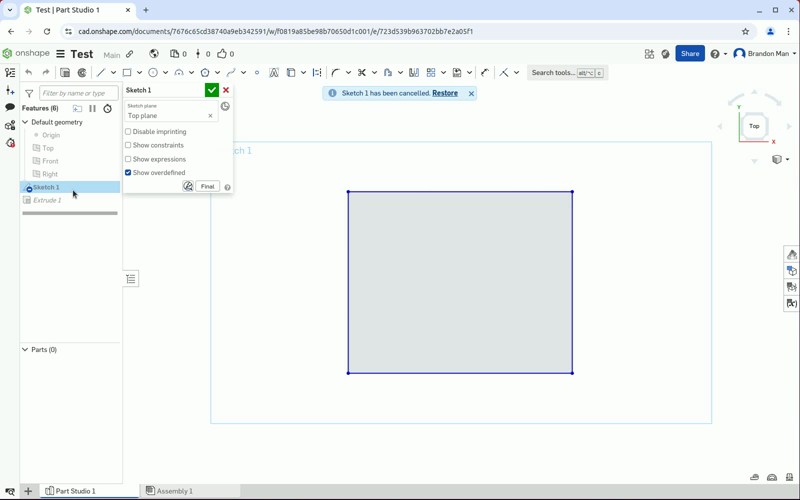
mouse_move(229, 92)
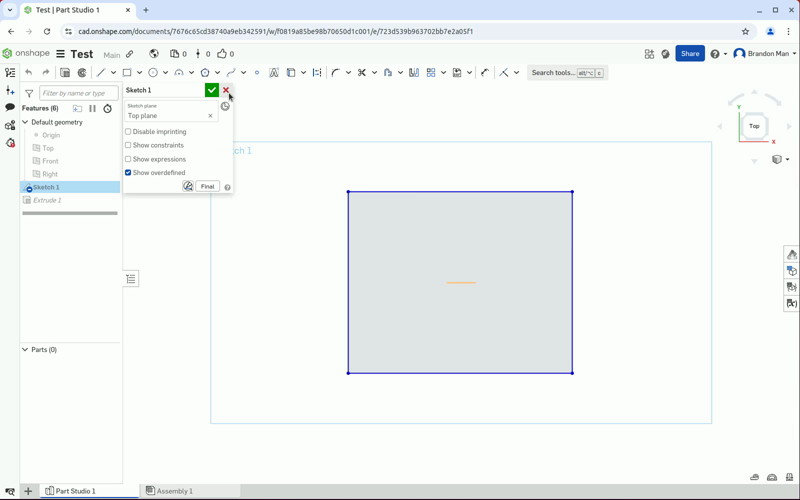
click(229, 92)
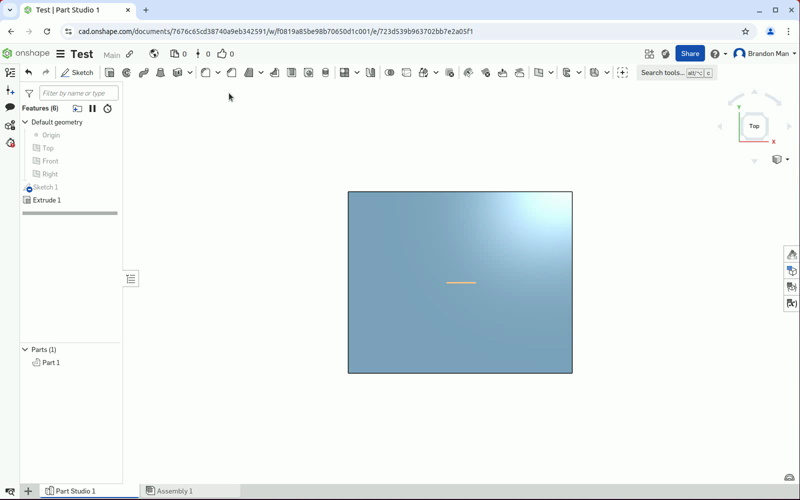
mouse_move(541, 75)
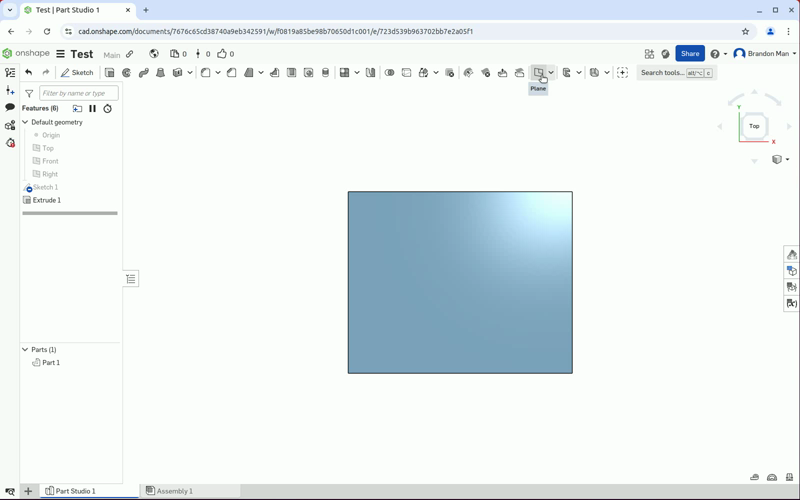
click(541, 75)
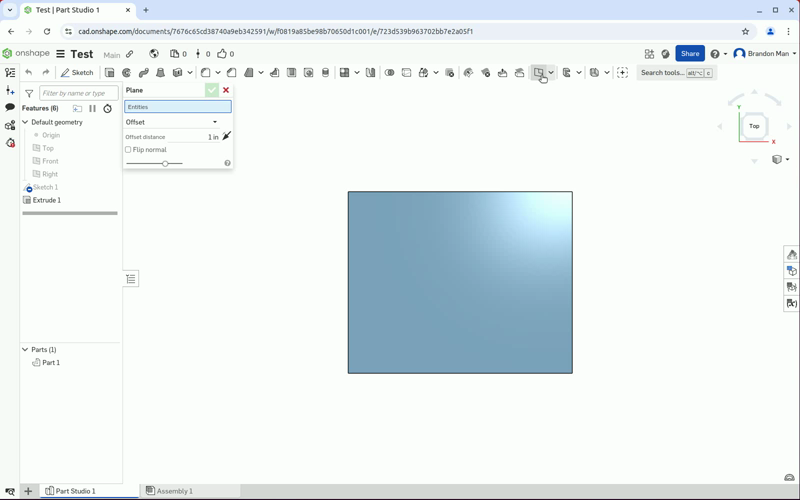
mouse_move(73, 150)
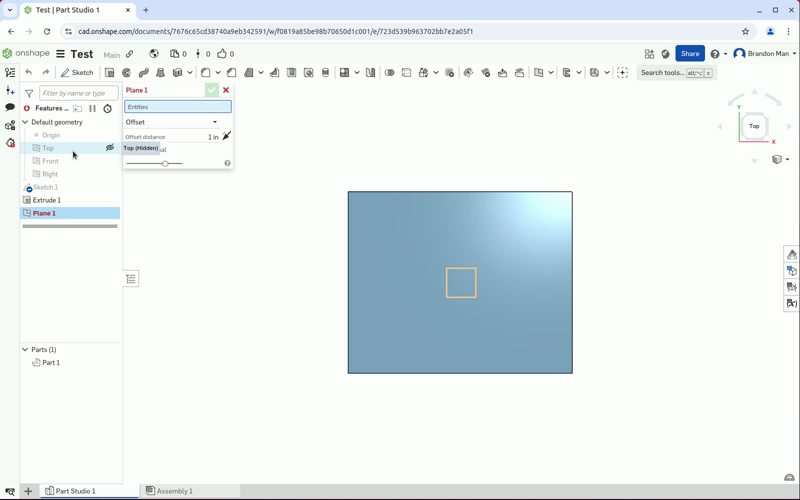
click(73, 150)
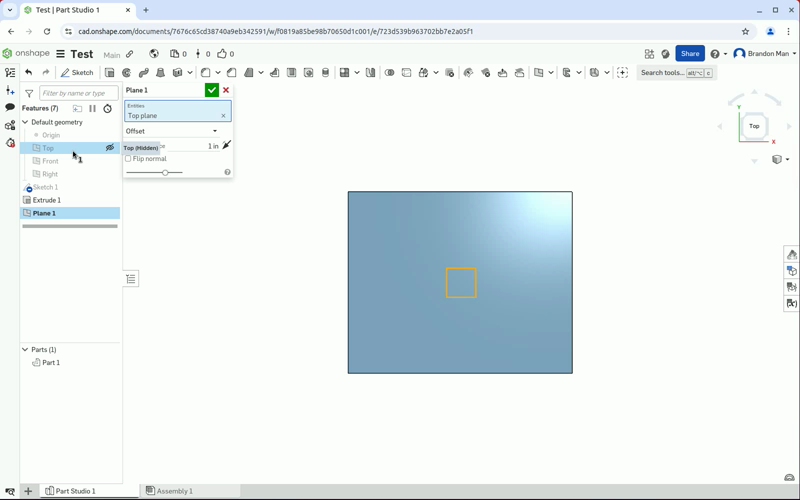
key(tab, 2)
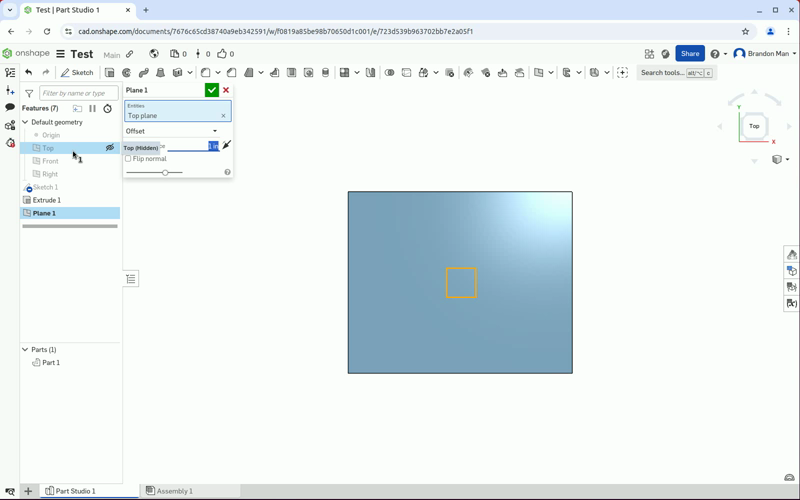
text(4.56)
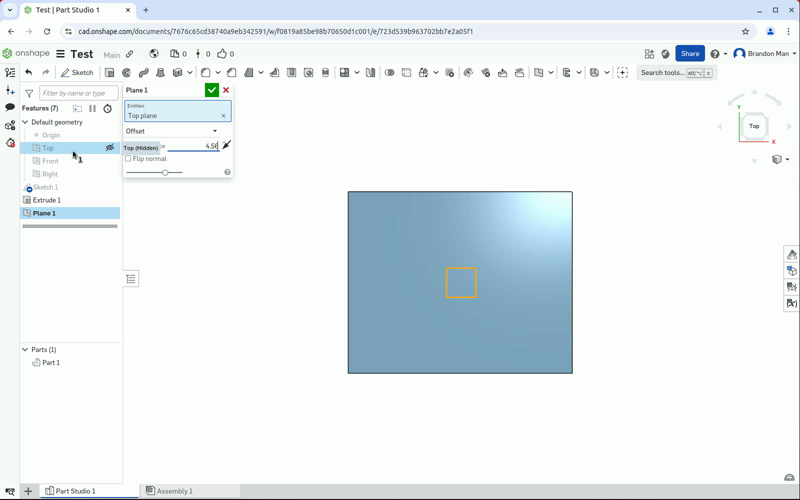
key(enter, 2)
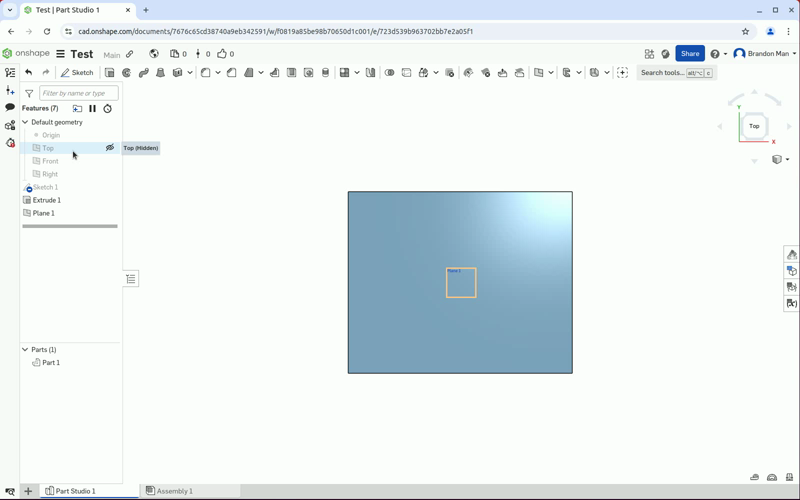
key(shift+s)
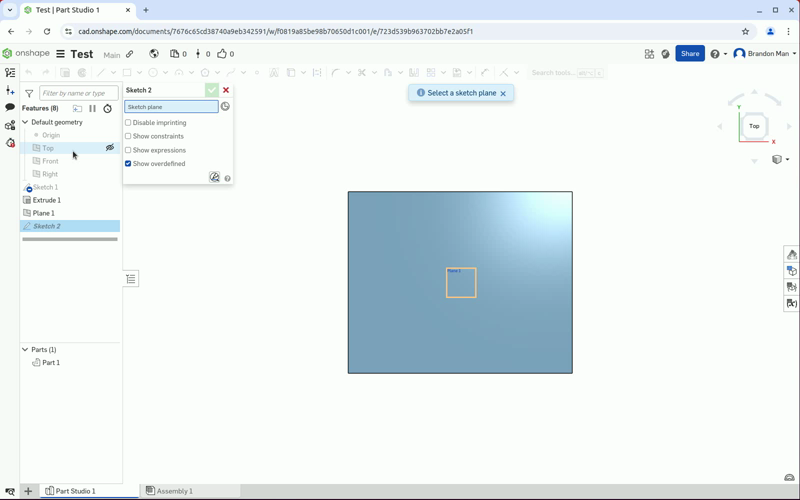
mouse_move(73, 215)
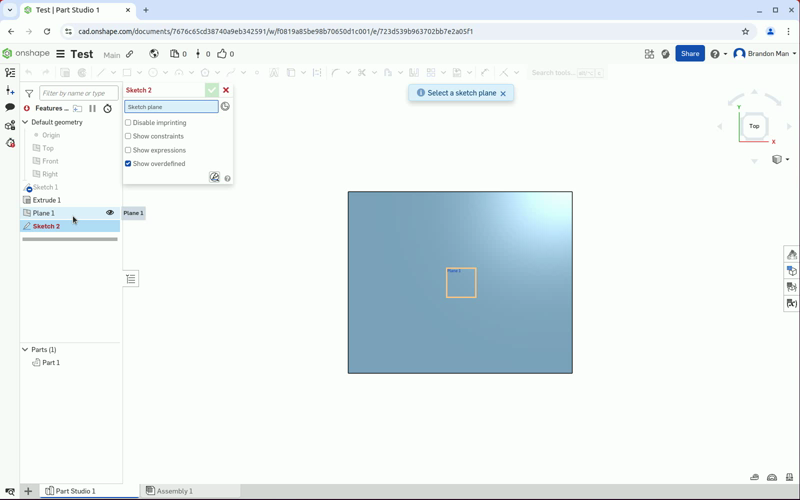
click(73, 215)
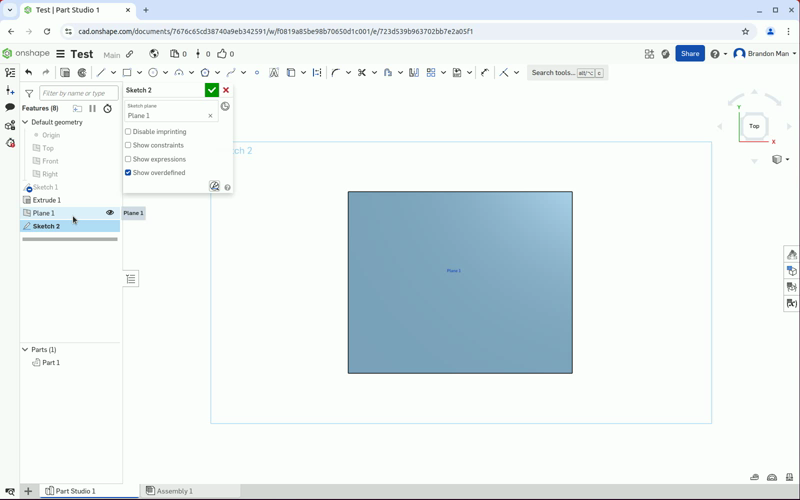
mouse_move(73, 352)
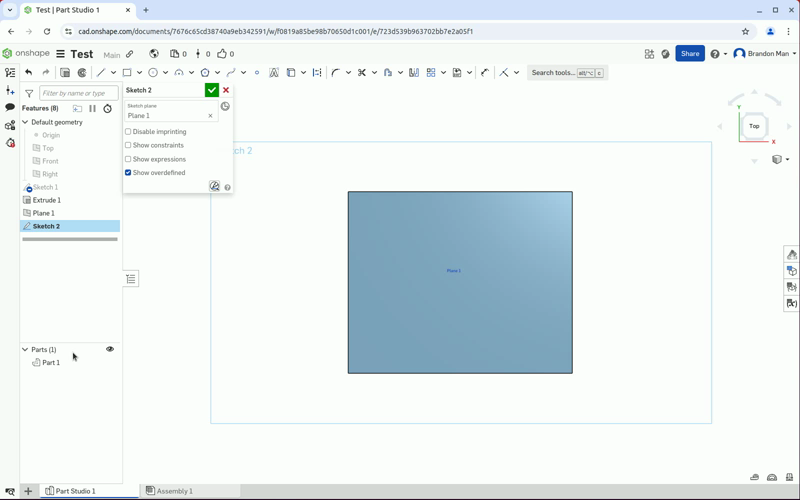
key(y)
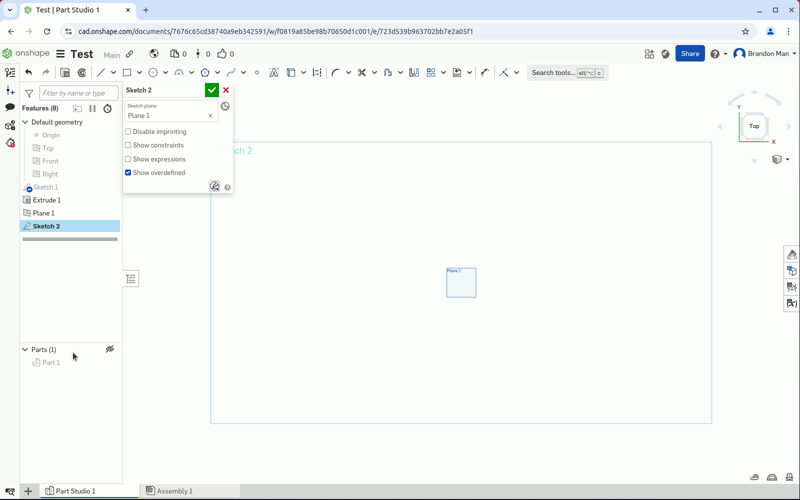
key(c)
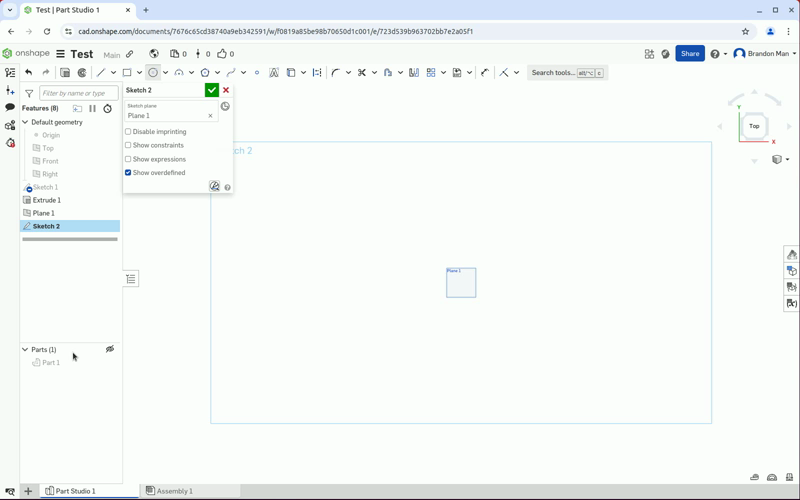
key_down(shift)
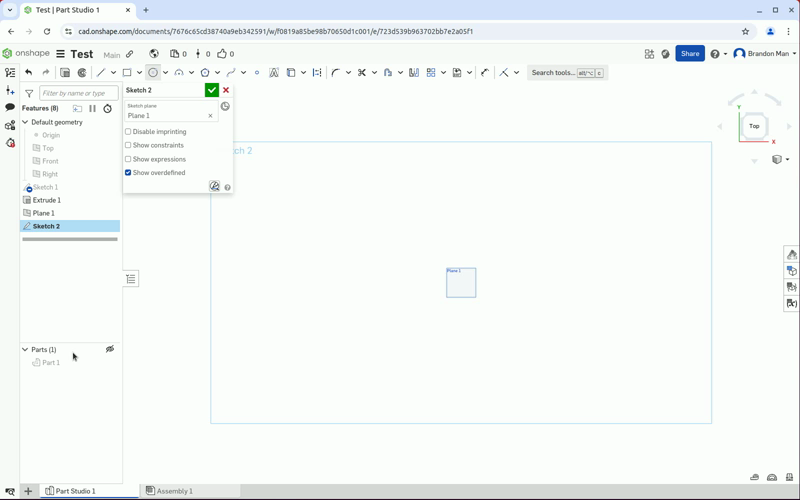
mouse_move(370, 218)
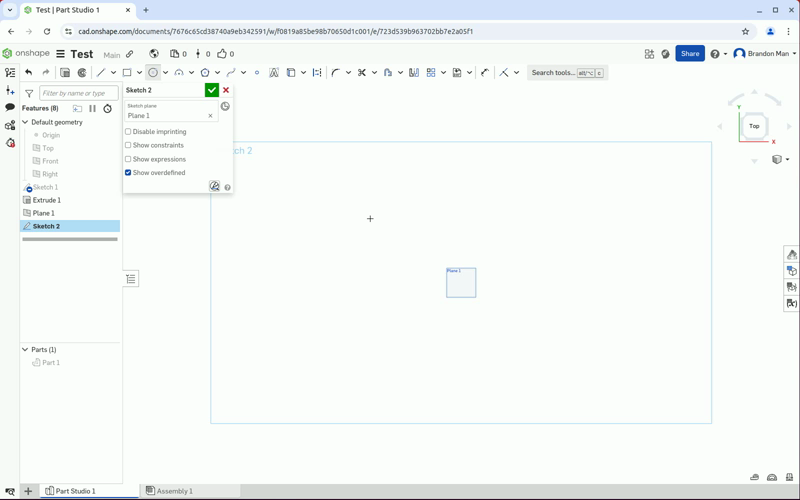
click(370, 218)
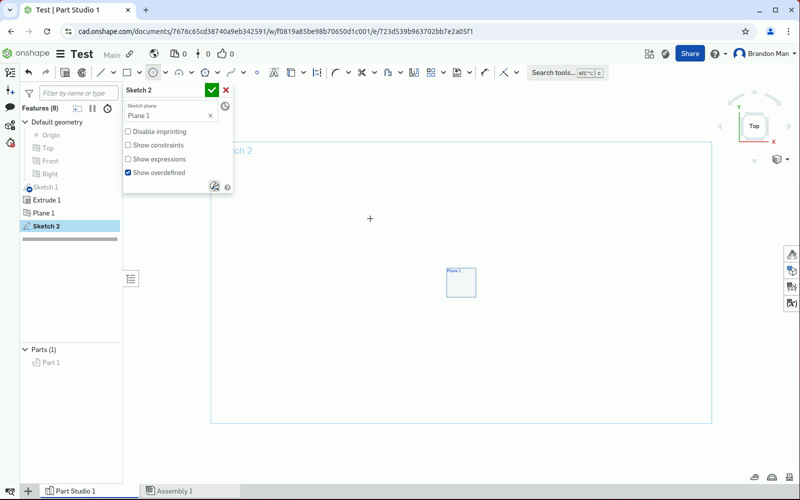
key_up(shift)
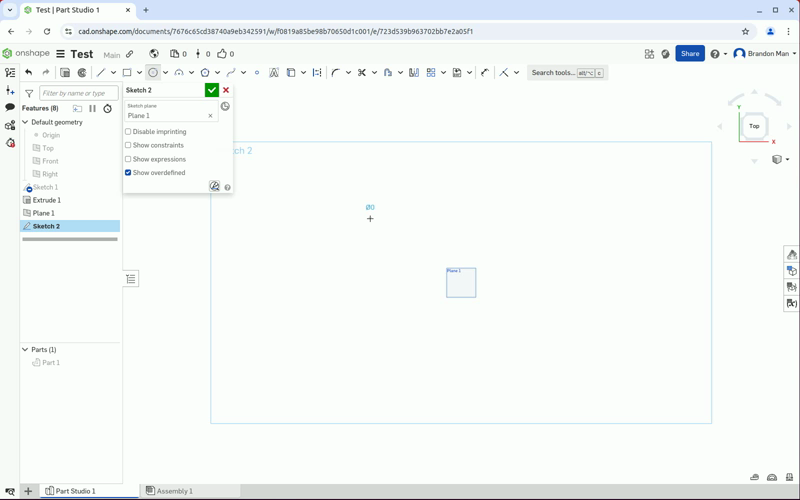
mouse_move(382, 218)
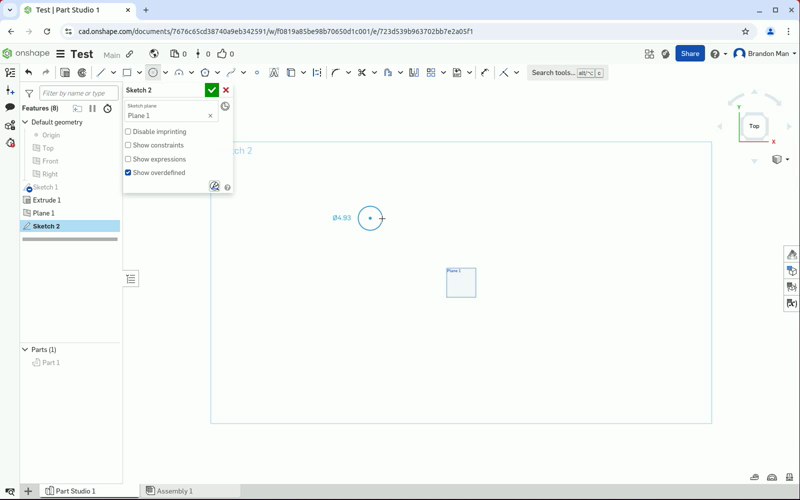
click(382, 218)
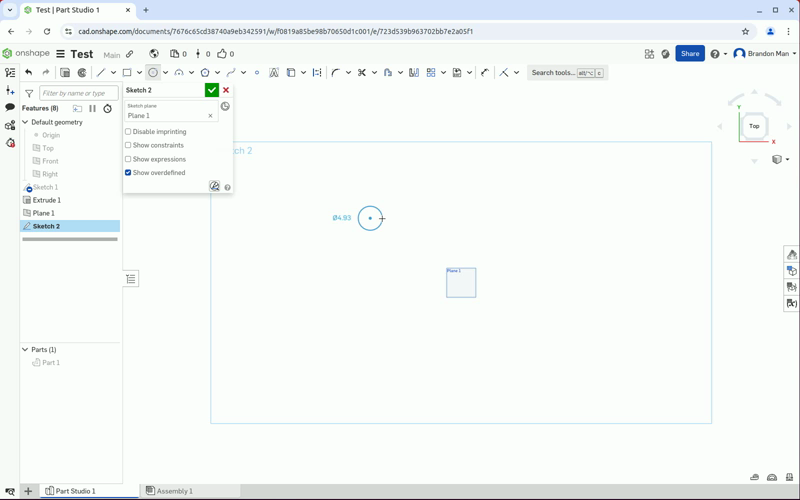
key(esc)
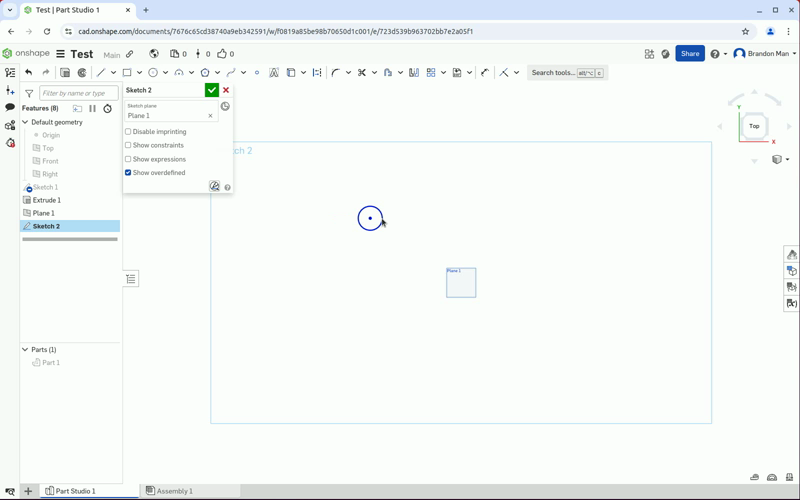
mouse_move(380, 224)
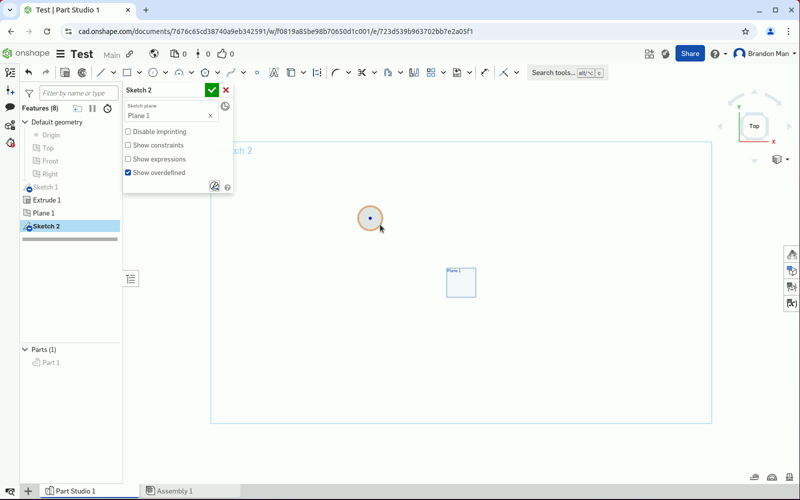
scroll(6)
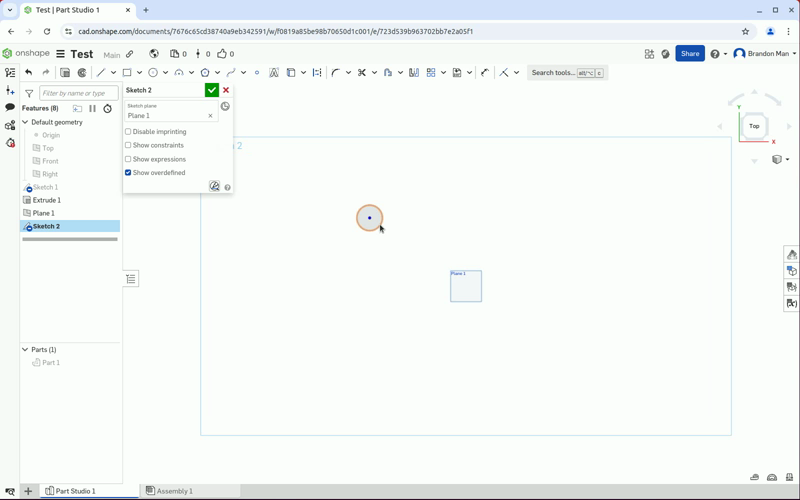
scroll(6)
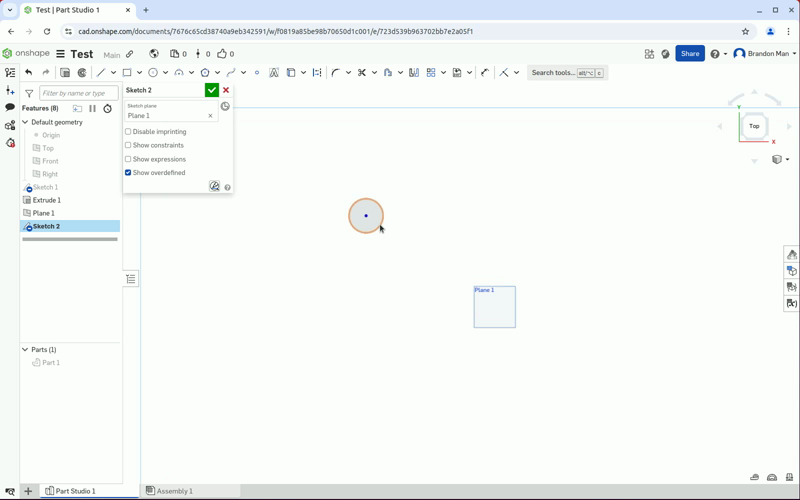
scroll(6)
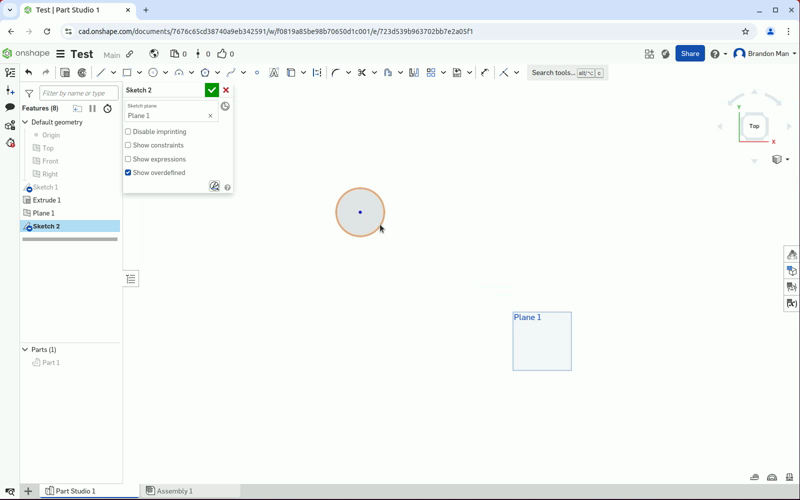
scroll(6)
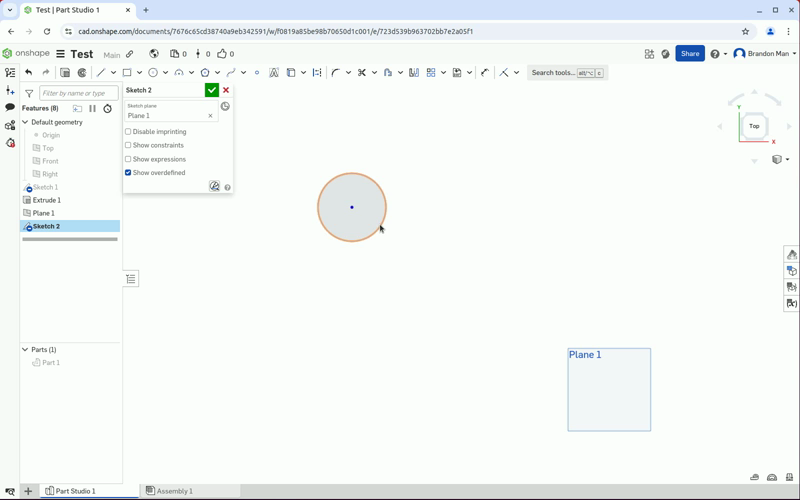
scroll(6)
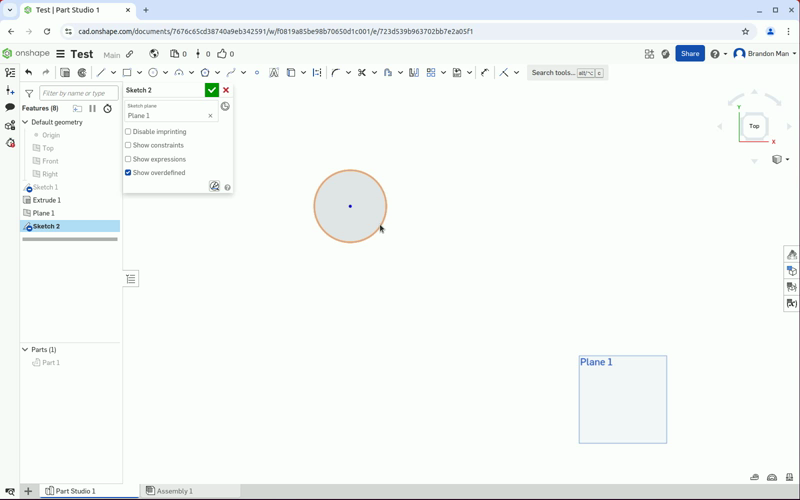
scroll(6)
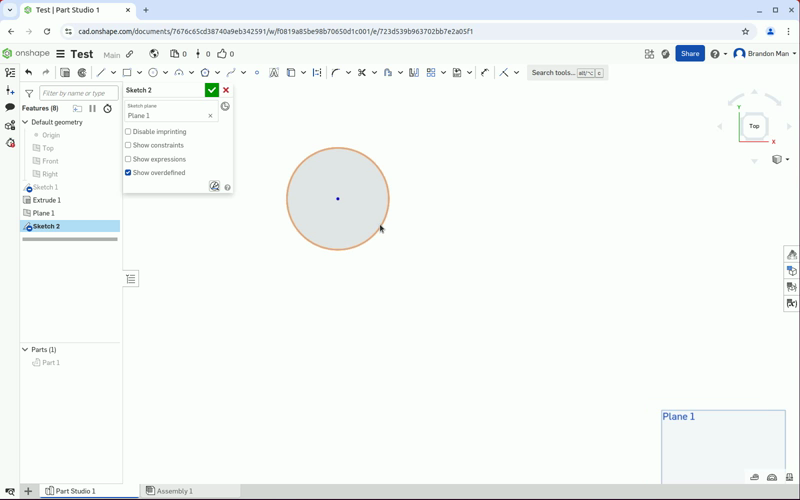
scroll(6)
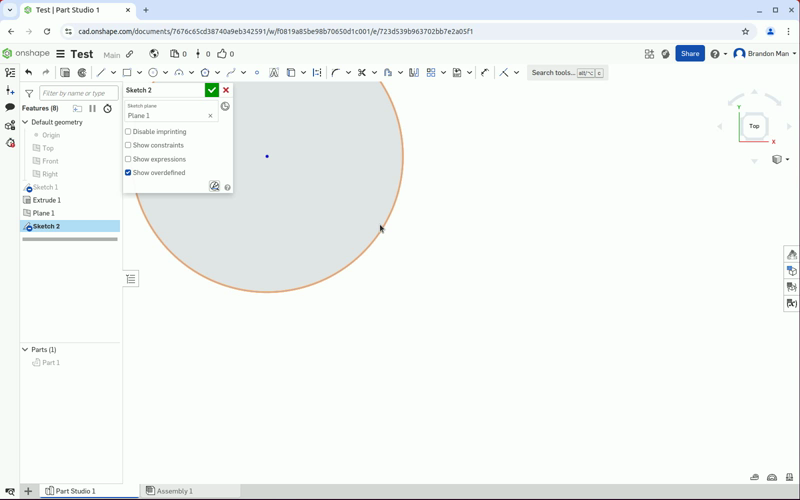
click(380, 224)
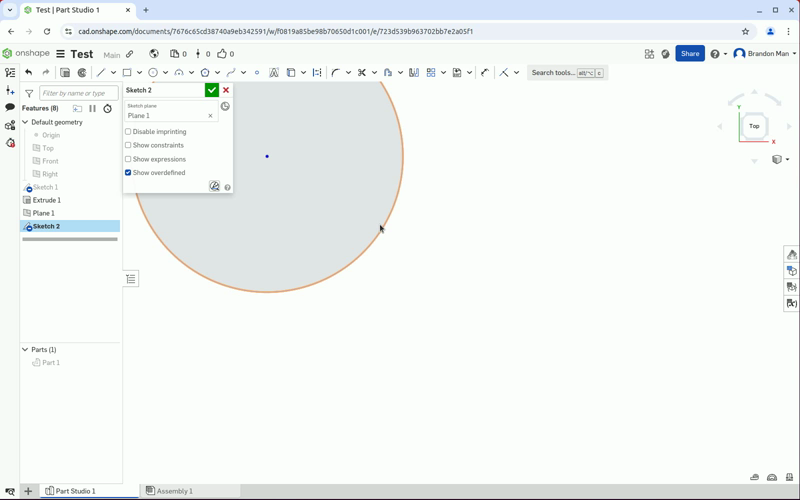
scroll(-6)
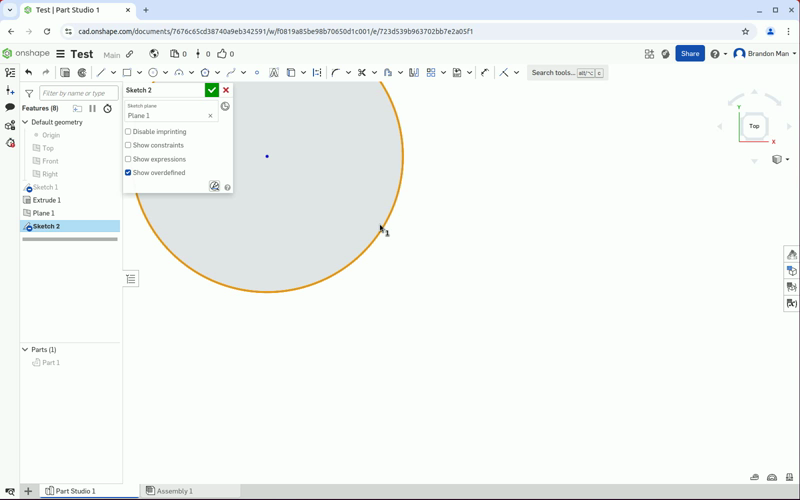
scroll(-6)
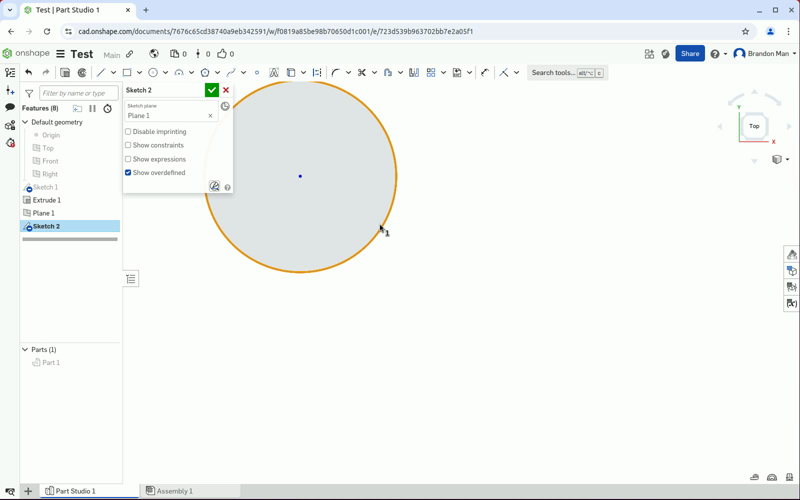
scroll(-6)
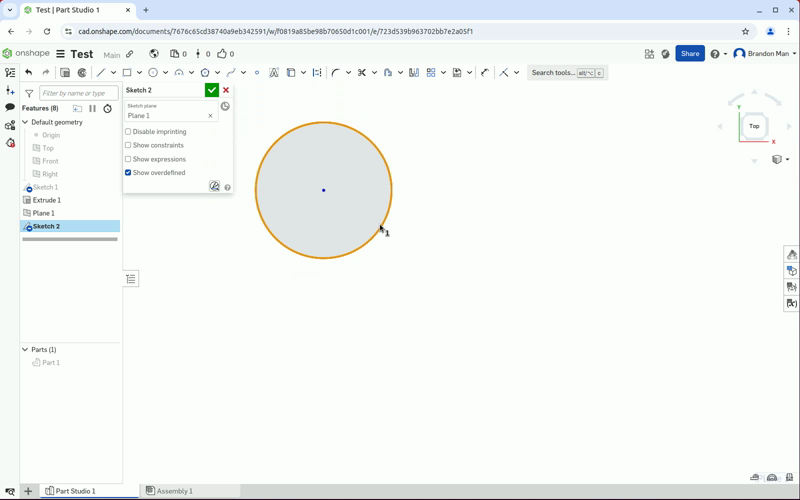
scroll(-6)
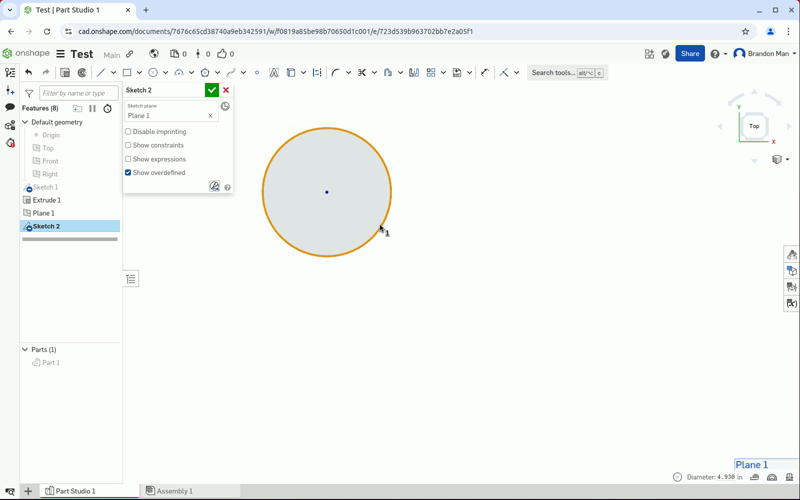
scroll(-6)
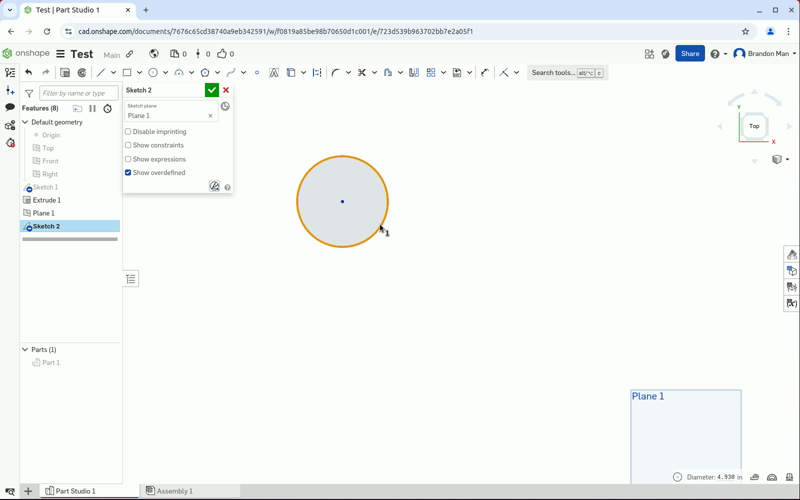
scroll(-6)
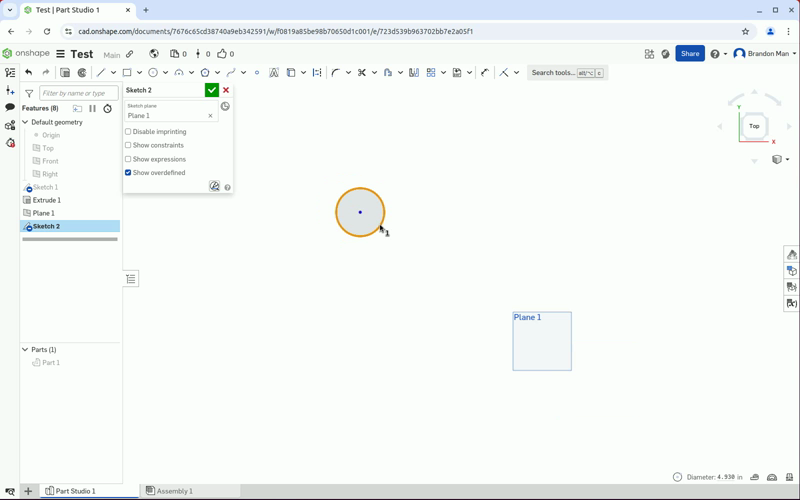
scroll(-6)
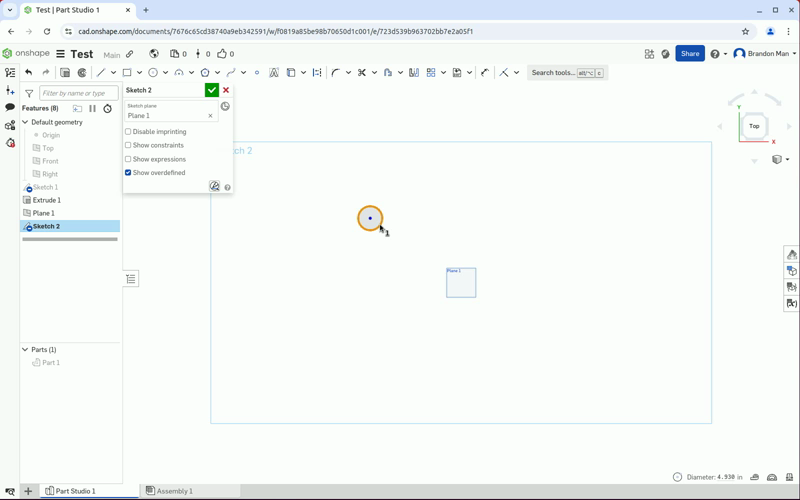
mouse_move(73, 352)
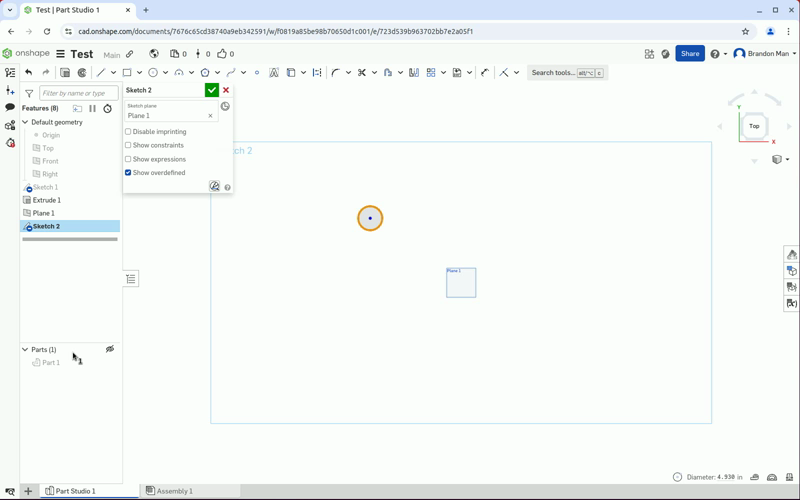
key(shift+y)
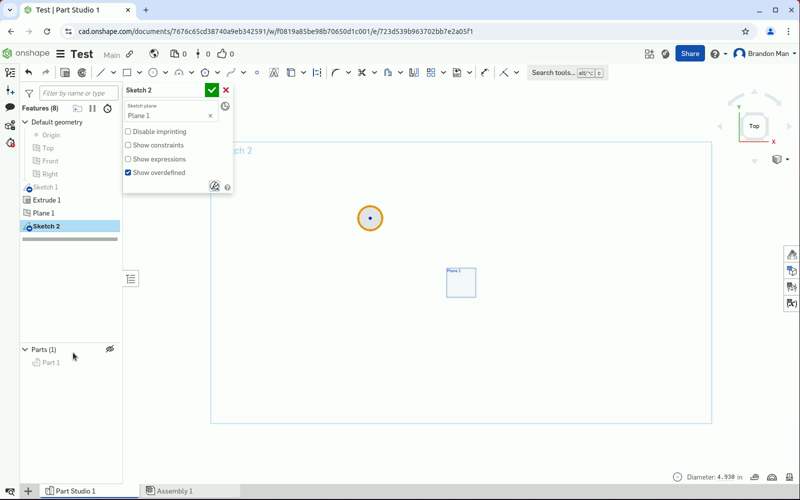
key(shift+e)
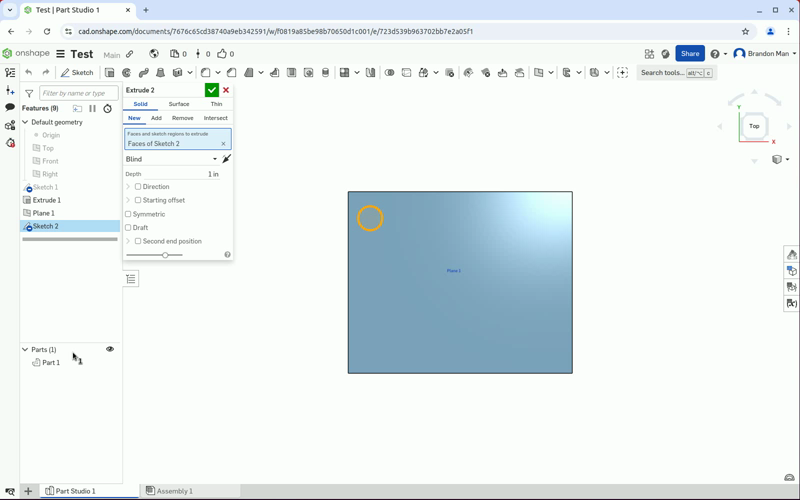
mouse_move(143, 106)
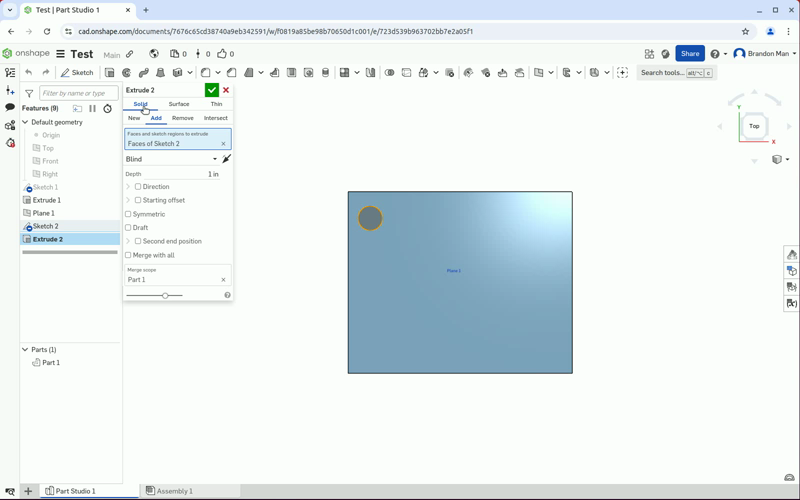
click(143, 106)
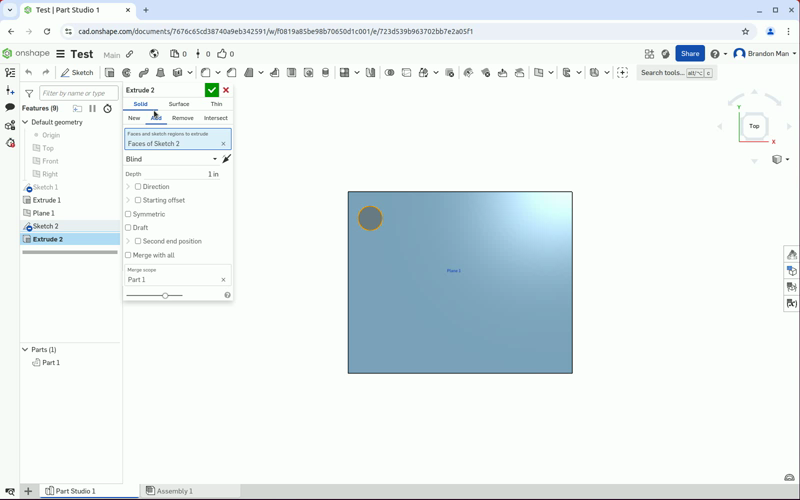
mouse_move(186, 120)
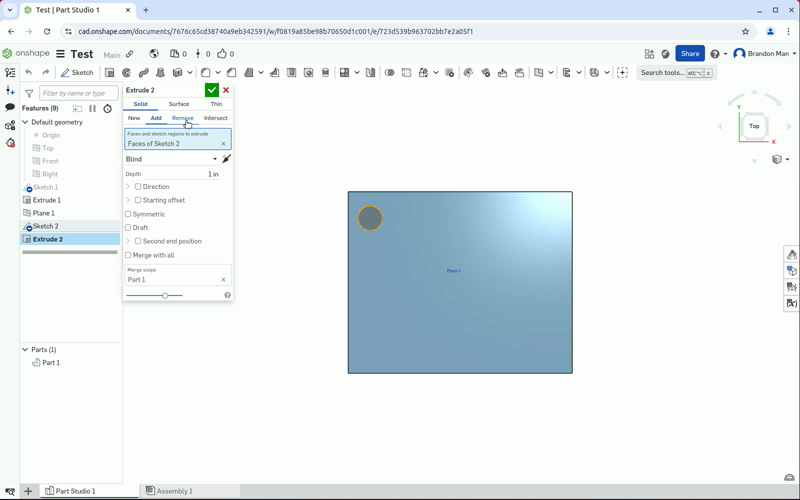
click(186, 120)
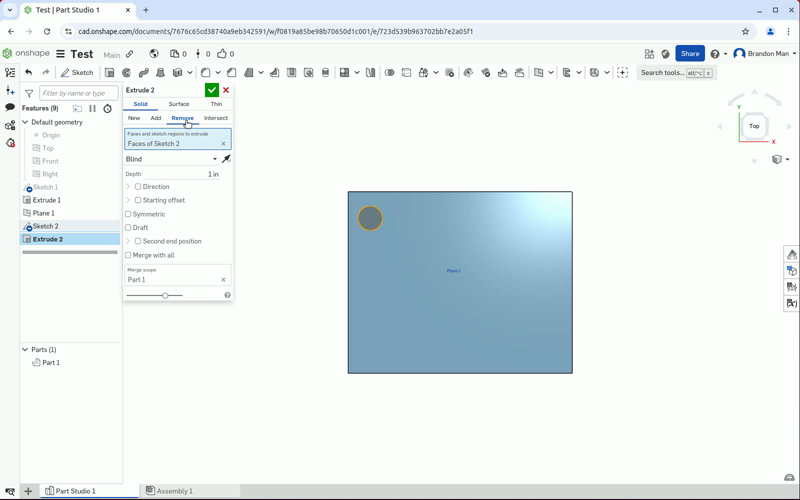
key(tab, 4)
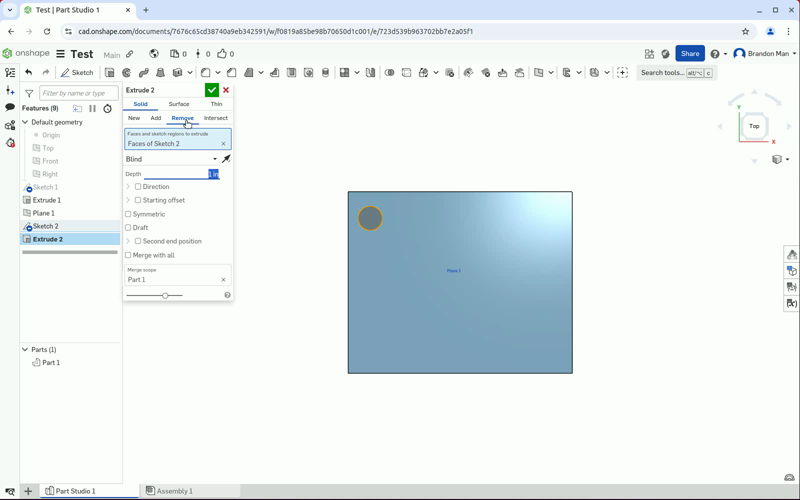
text(30.811)
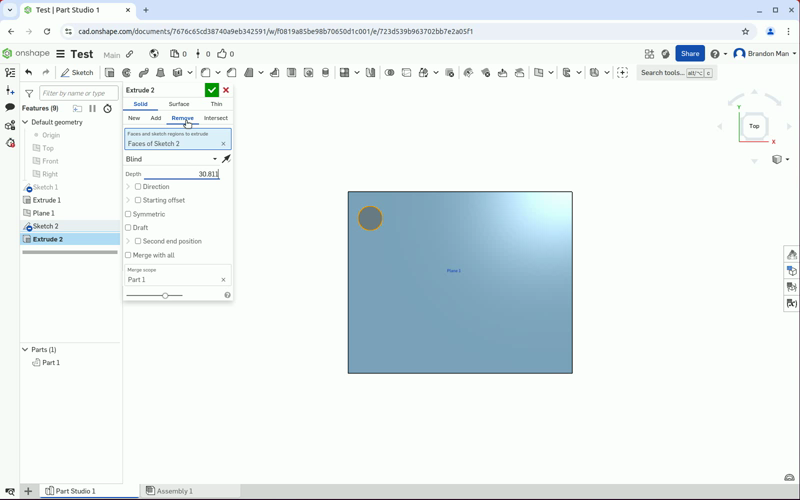
key(tab, 6)
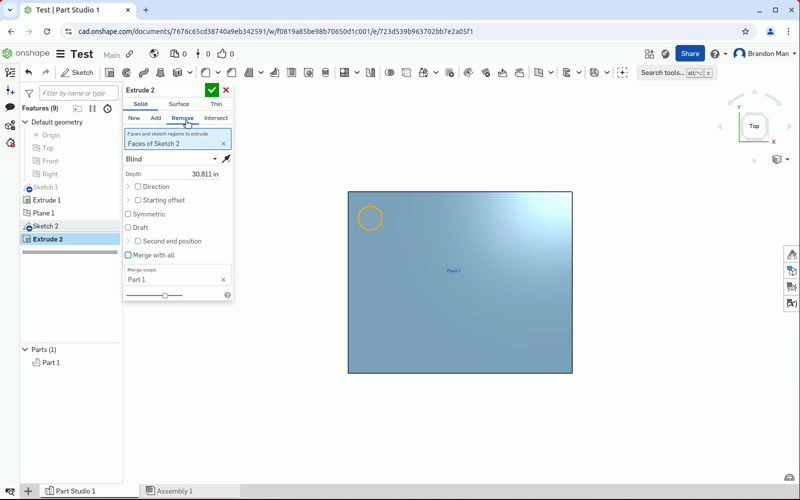
key(space)
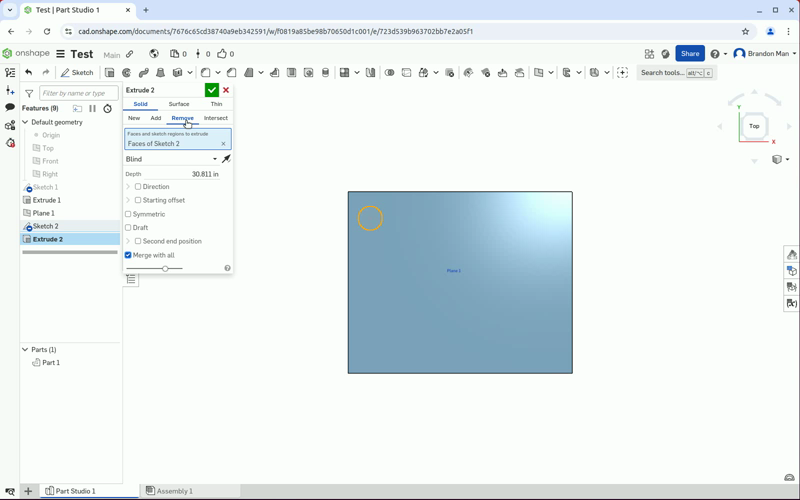
key(enter)
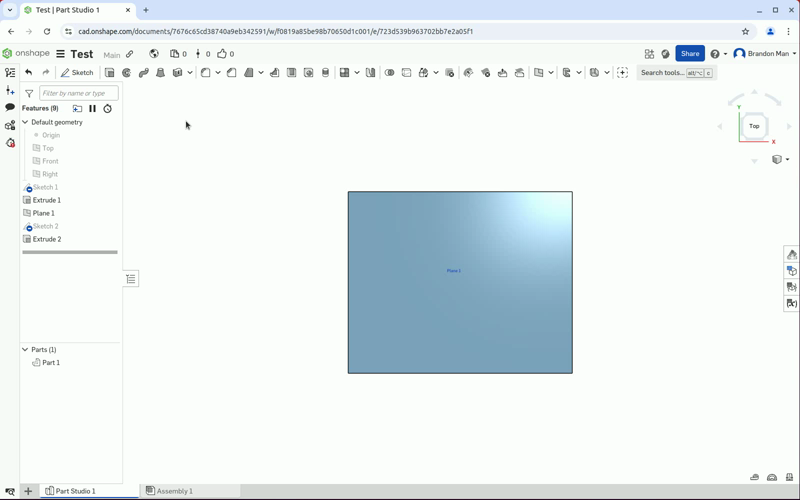
key(shift+h)
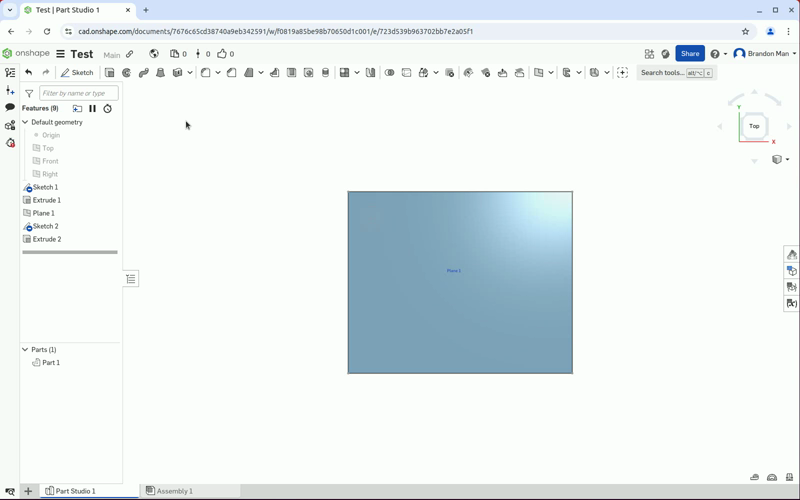
key(shift+h)
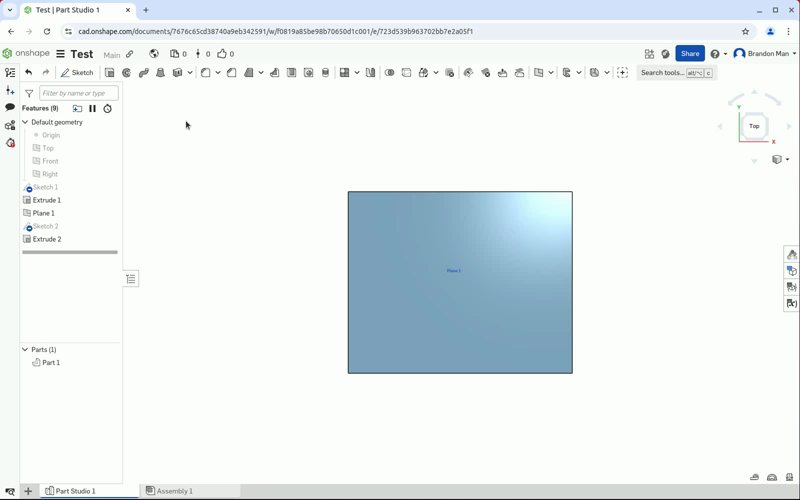
mouse_move(73, 189)
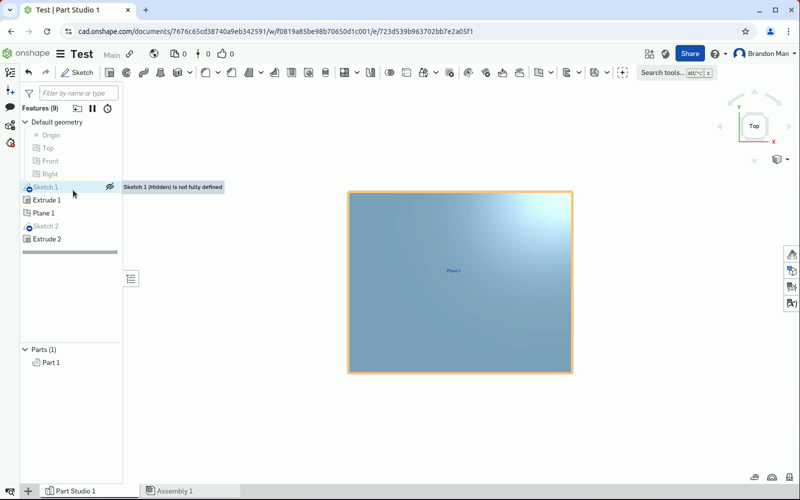
click(73, 189)
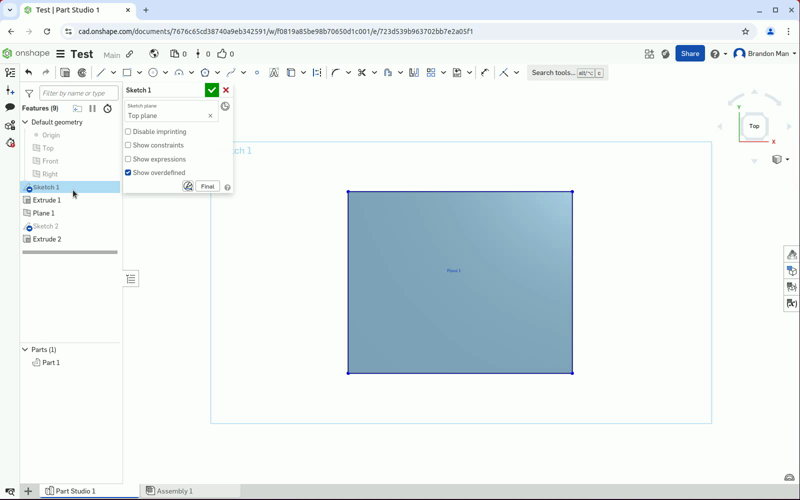
mouse_move(229, 92)
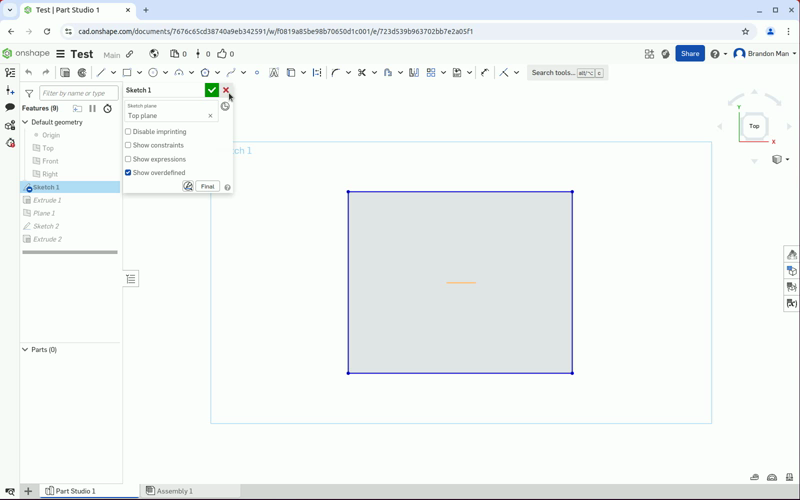
click(229, 92)
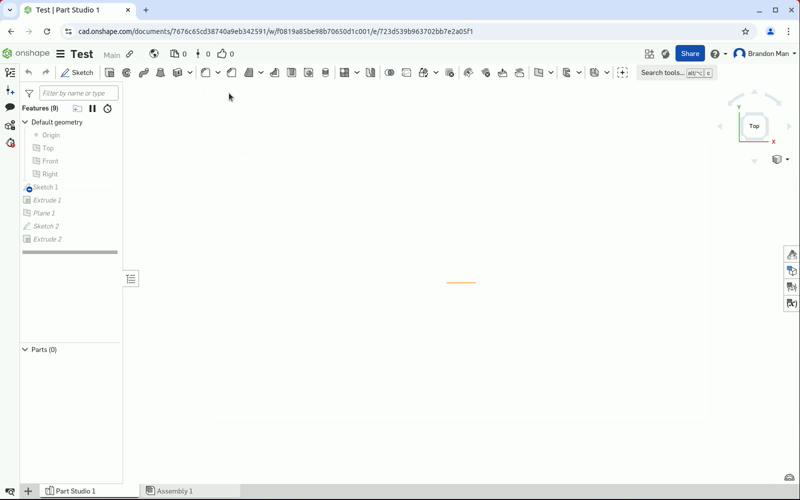
key(shift+s)
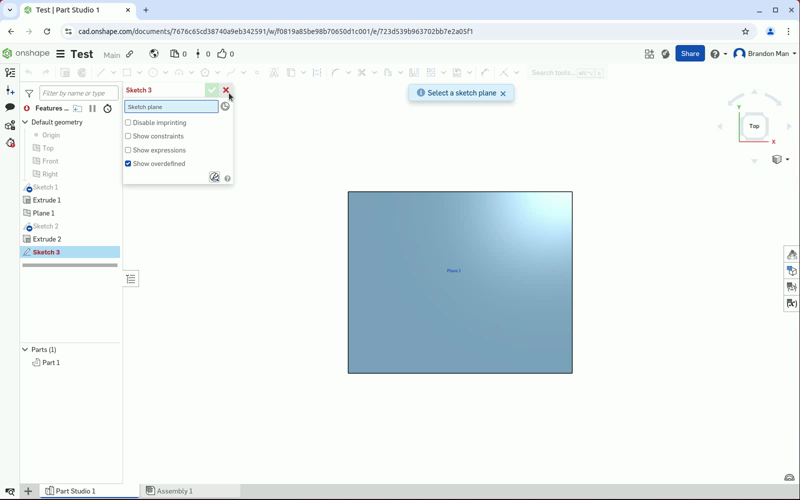
mouse_move(73, 215)
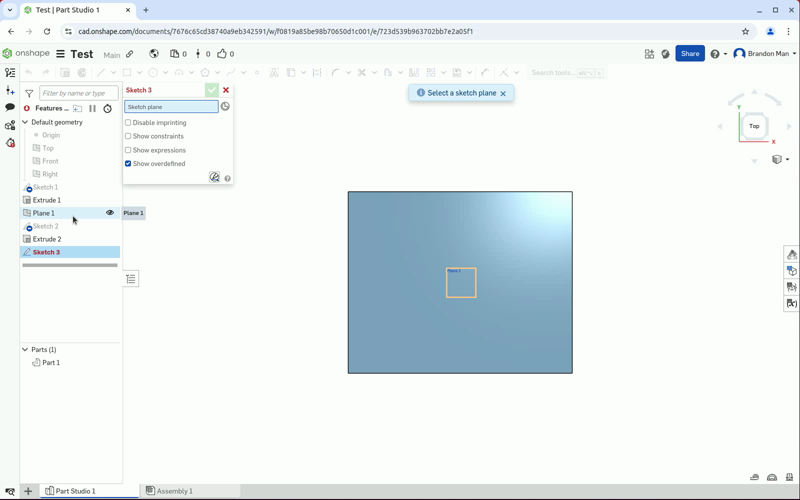
click(73, 215)
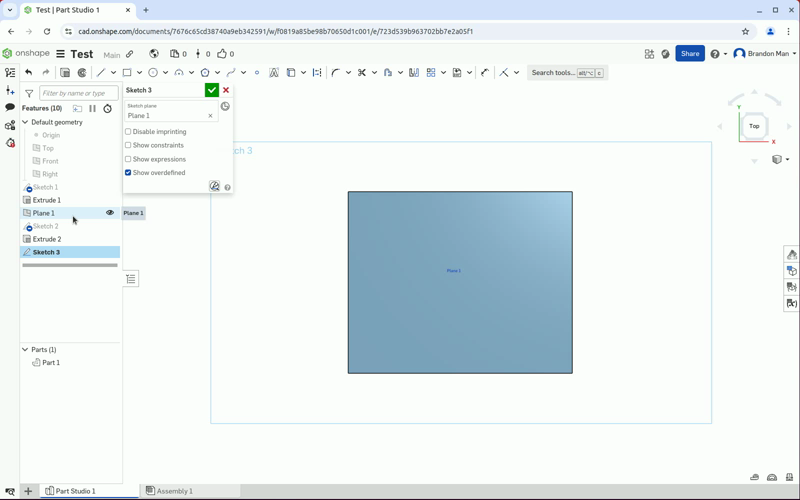
mouse_move(73, 352)
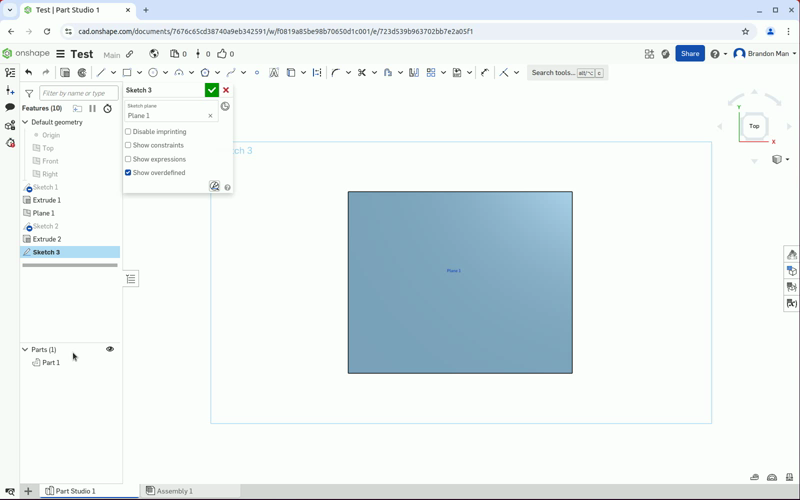
key(y)
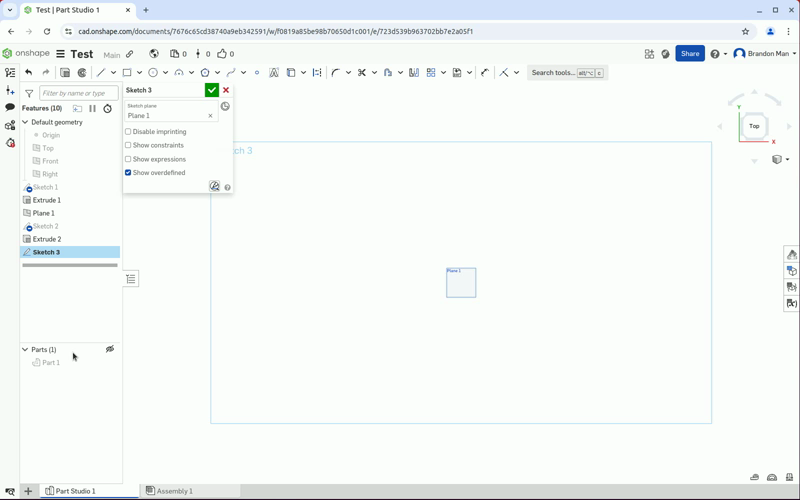
key(c)
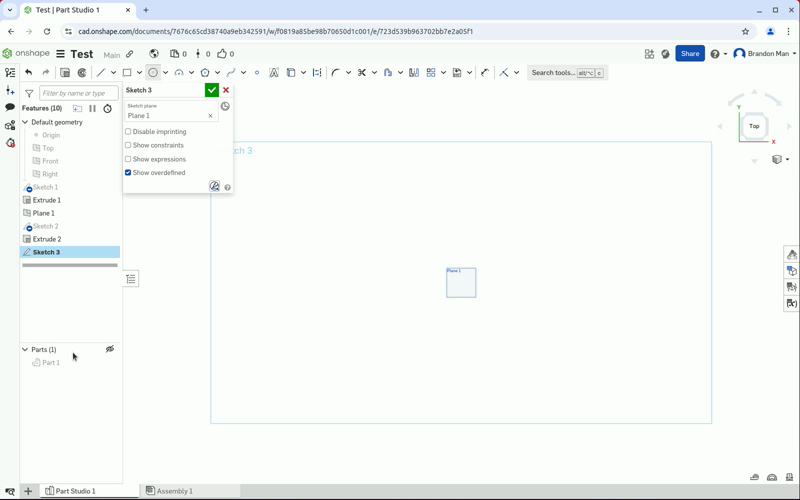
key_down(shift)
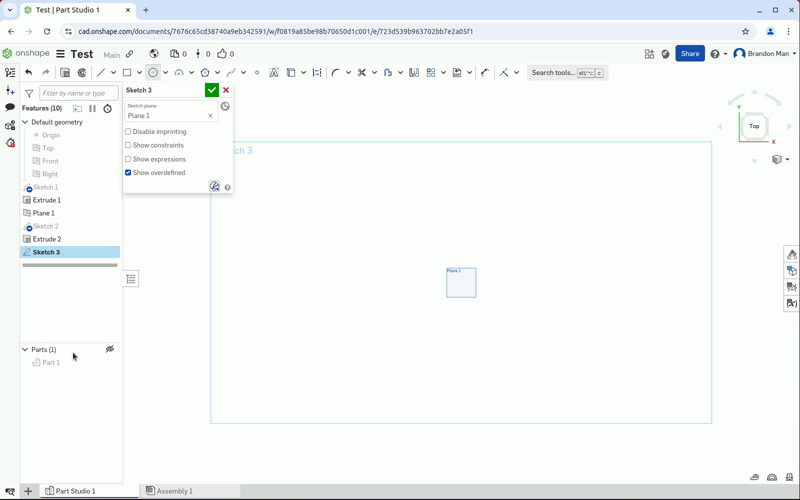
mouse_move(370, 347)
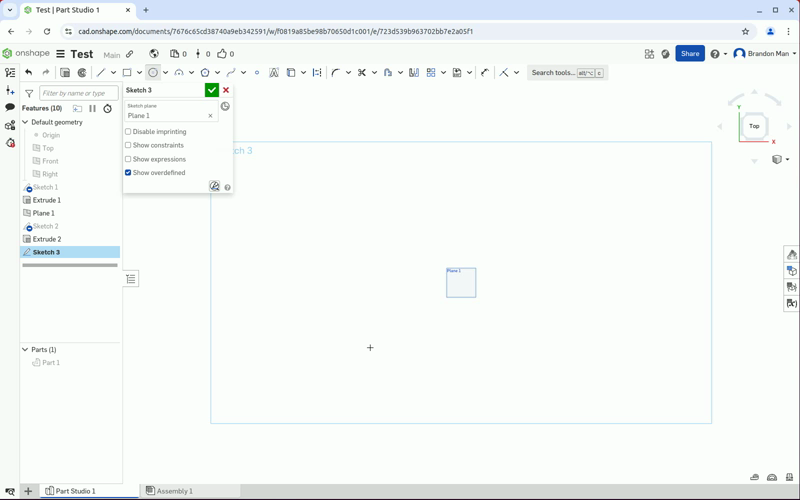
click(370, 347)
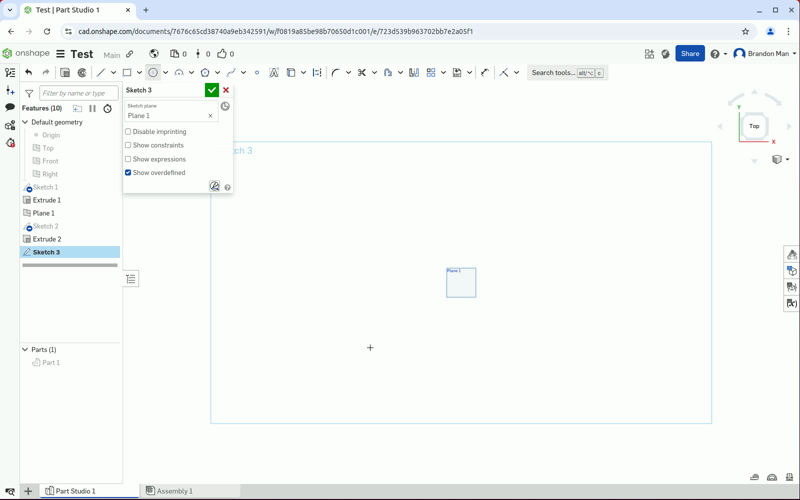
key_up(shift)
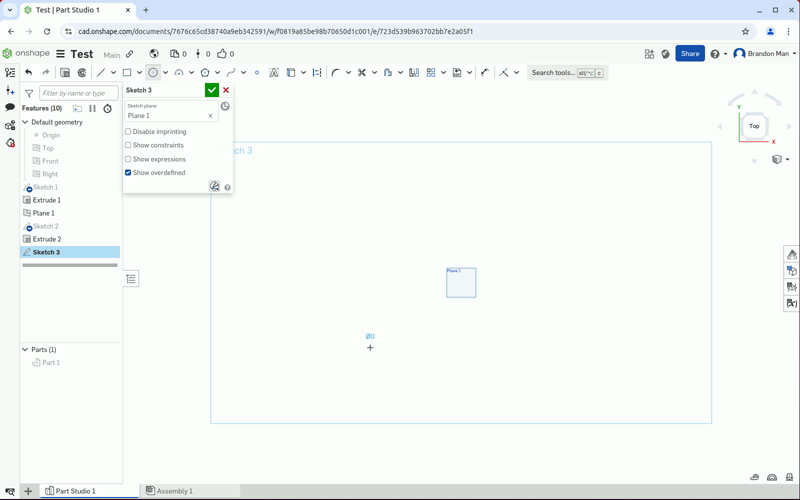
mouse_move(382, 347)
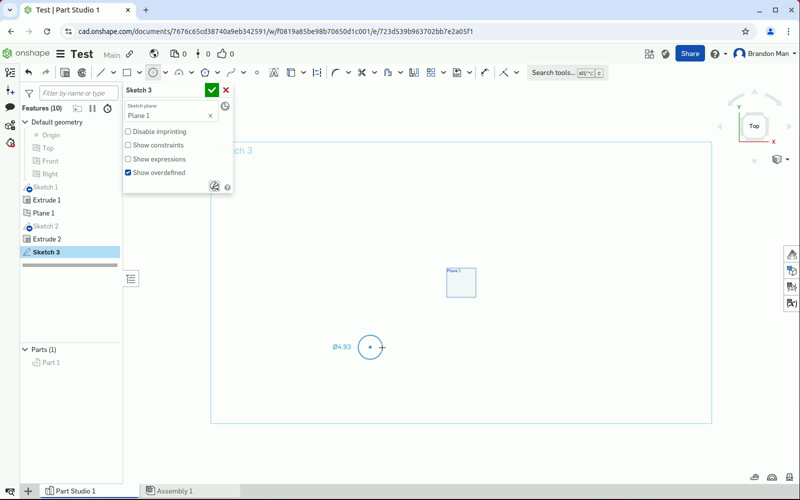
click(382, 347)
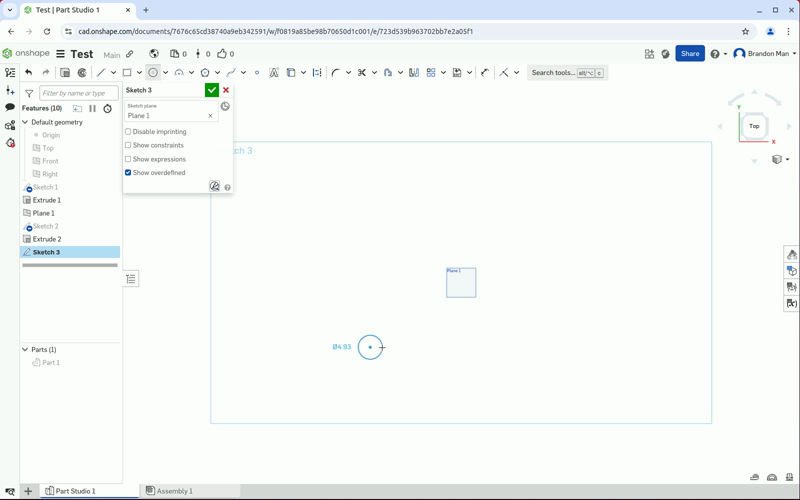
key(esc)
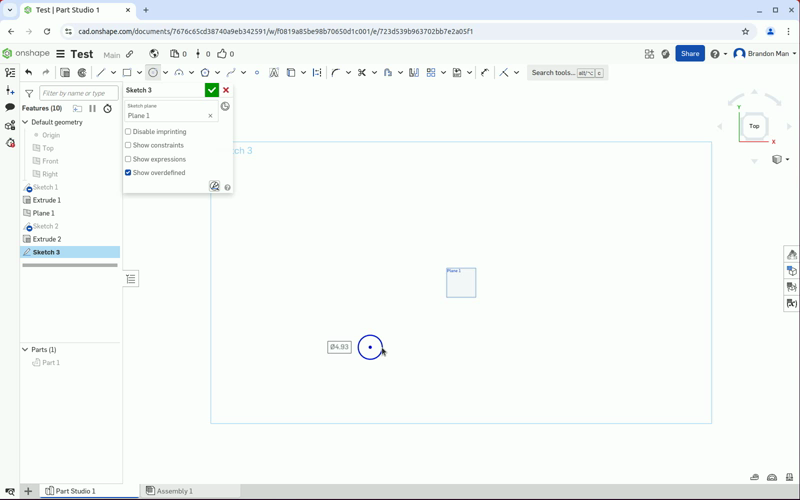
mouse_move(373, 355)
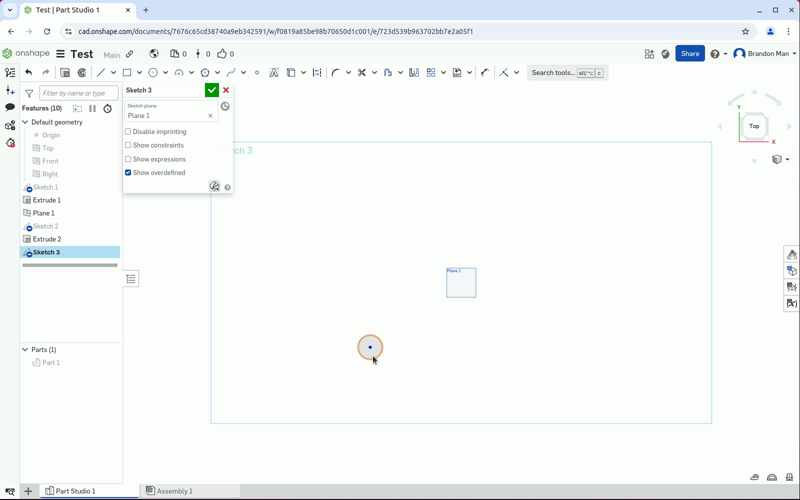
scroll(6)
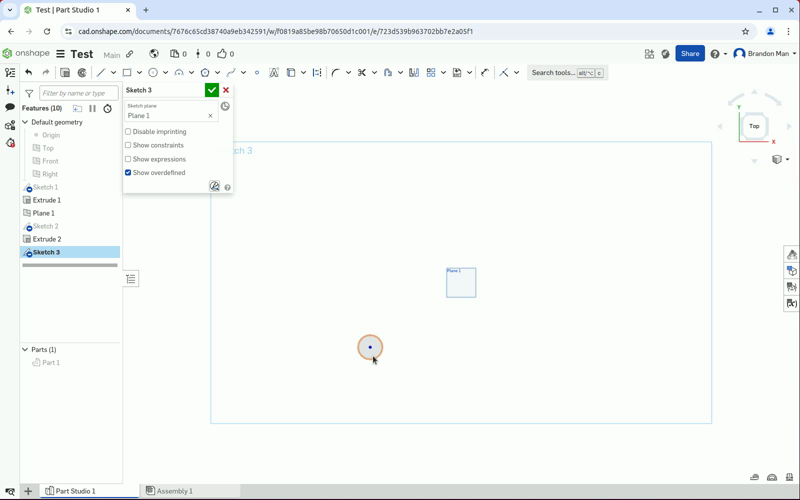
scroll(6)
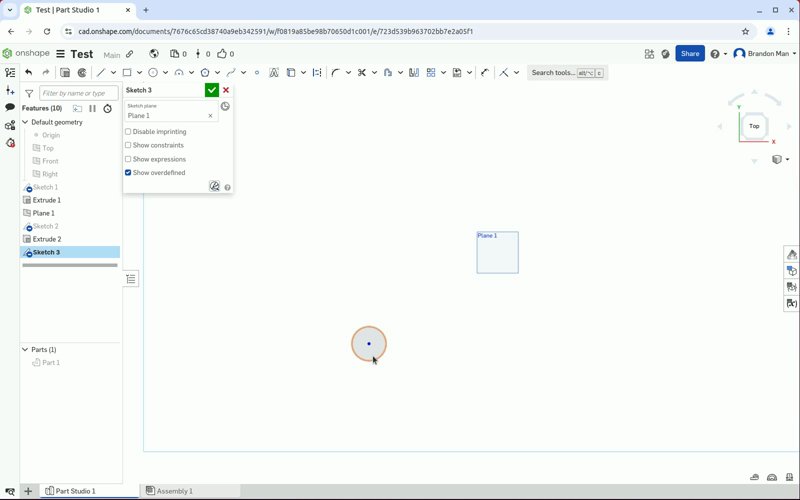
scroll(6)
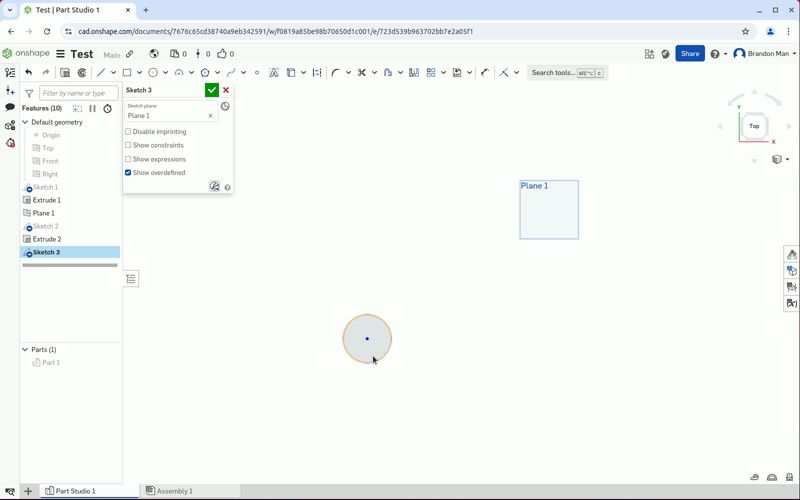
scroll(6)
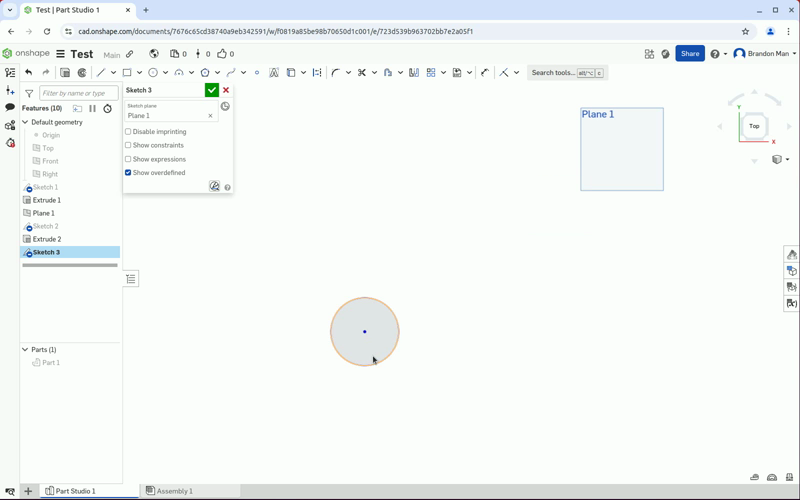
scroll(6)
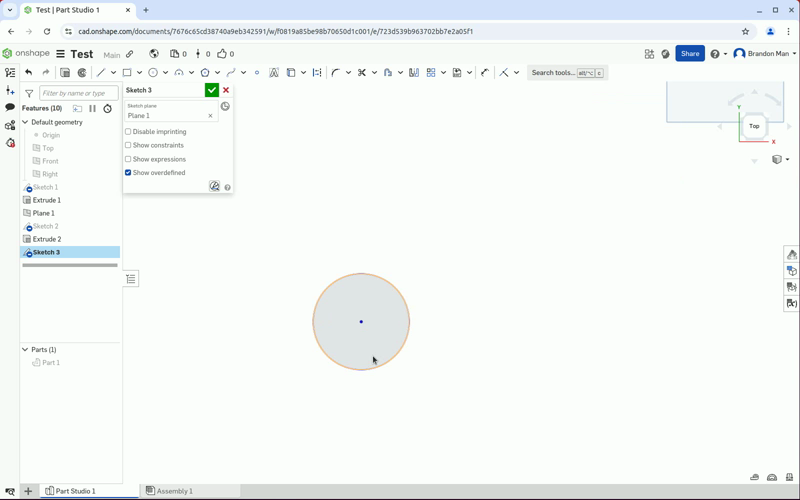
scroll(6)
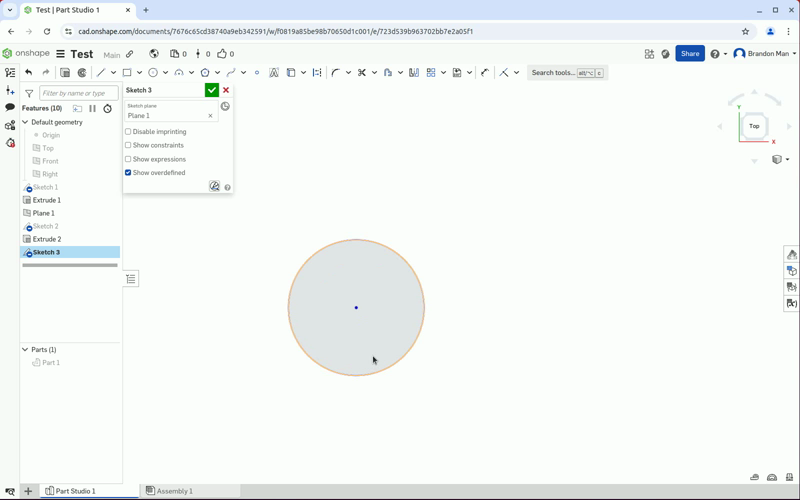
scroll(6)
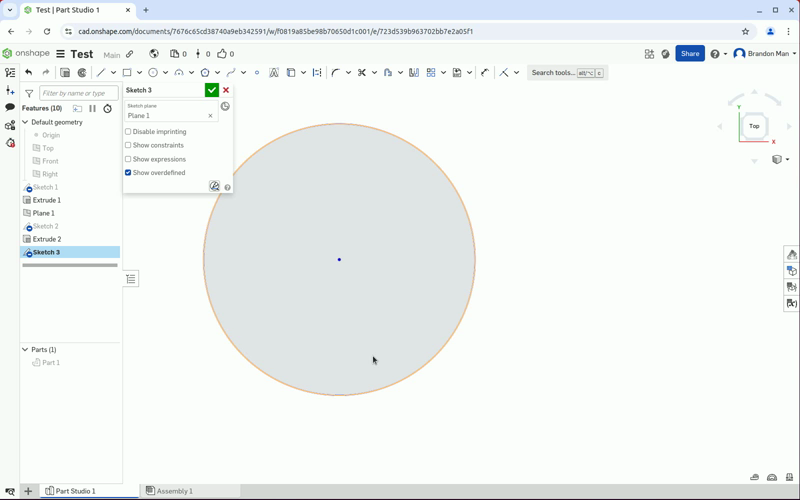
click(373, 355)
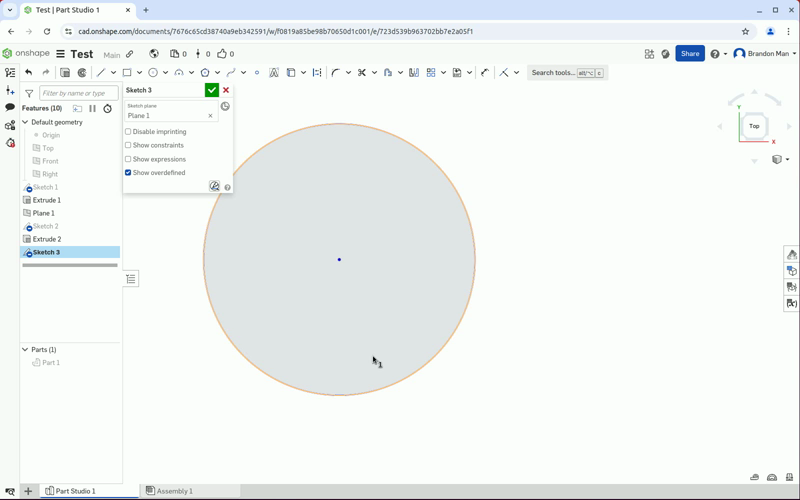
scroll(-6)
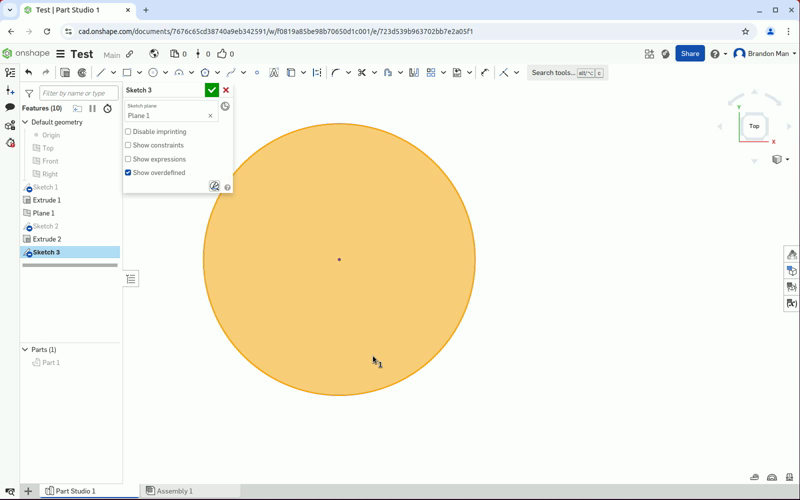
scroll(-6)
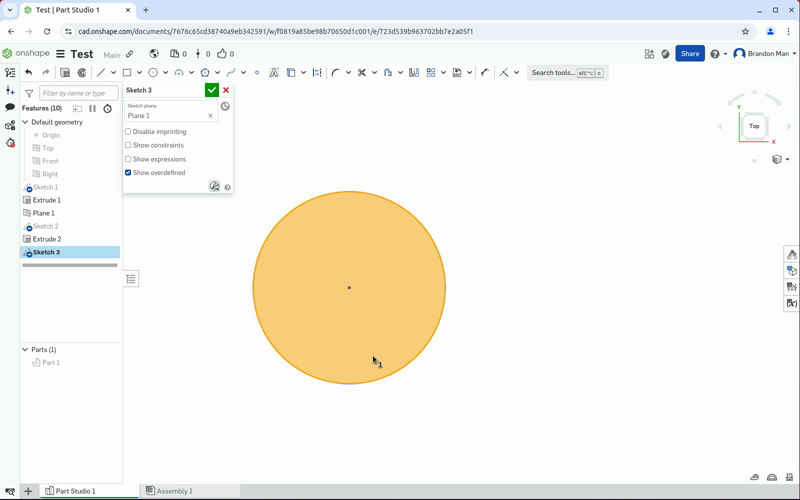
scroll(-6)
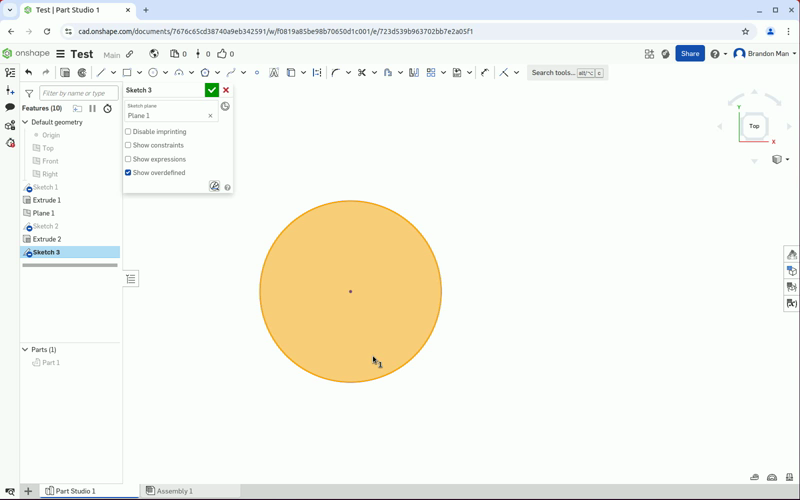
scroll(-6)
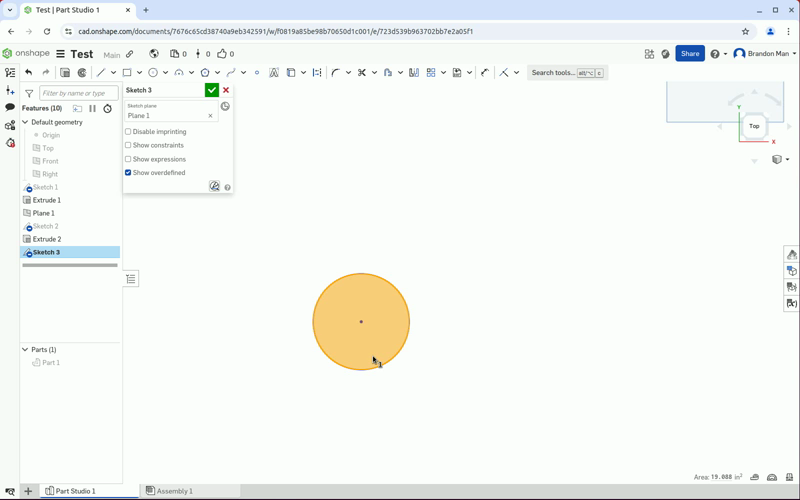
scroll(-6)
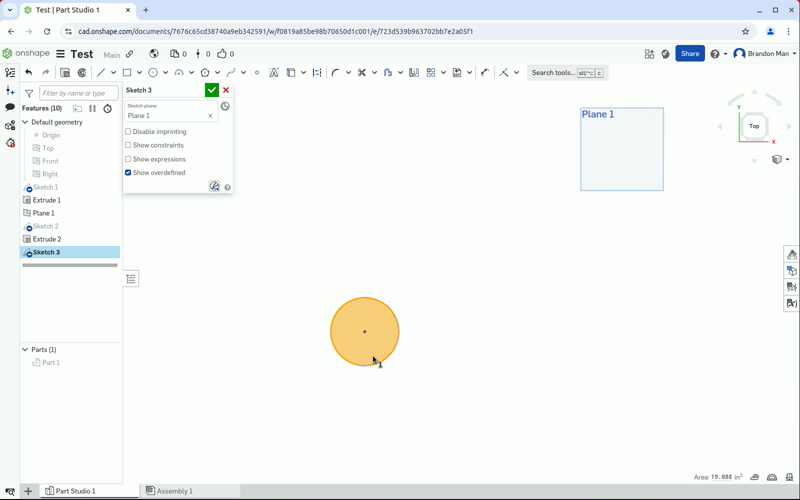
scroll(-6)
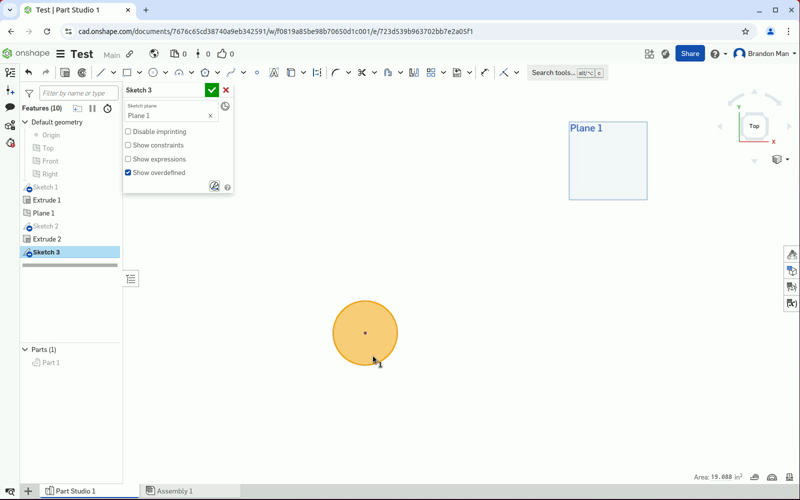
scroll(-6)
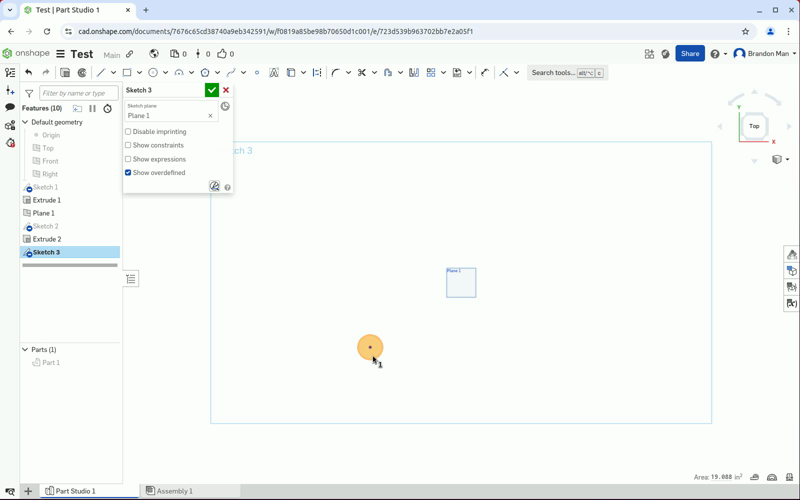
mouse_move(73, 352)
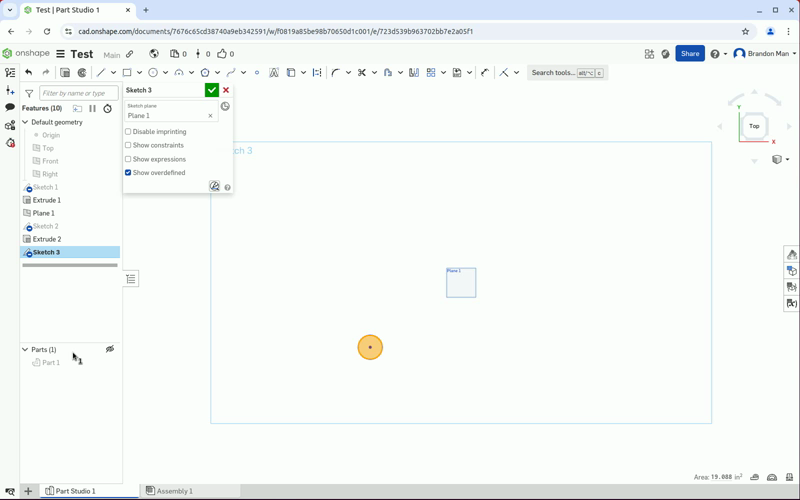
key(shift+y)
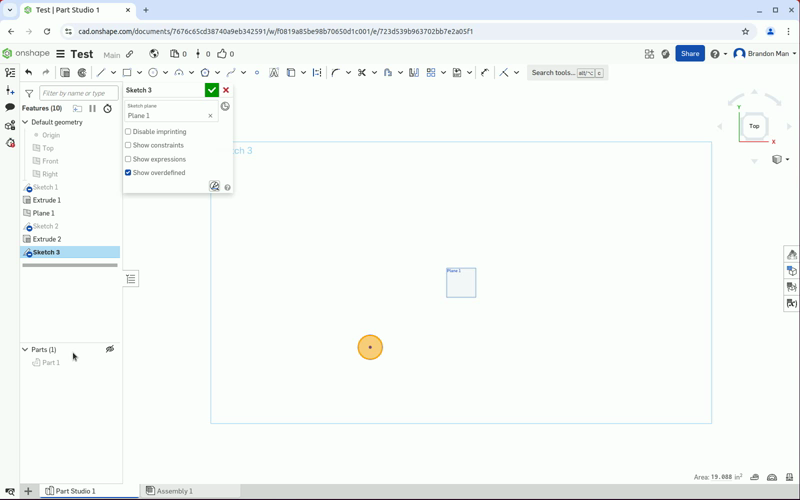
key(shift+e)
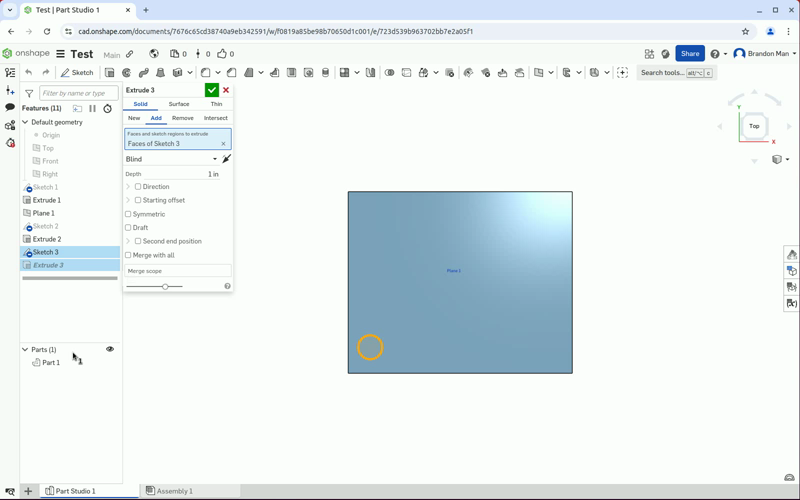
mouse_move(143, 106)
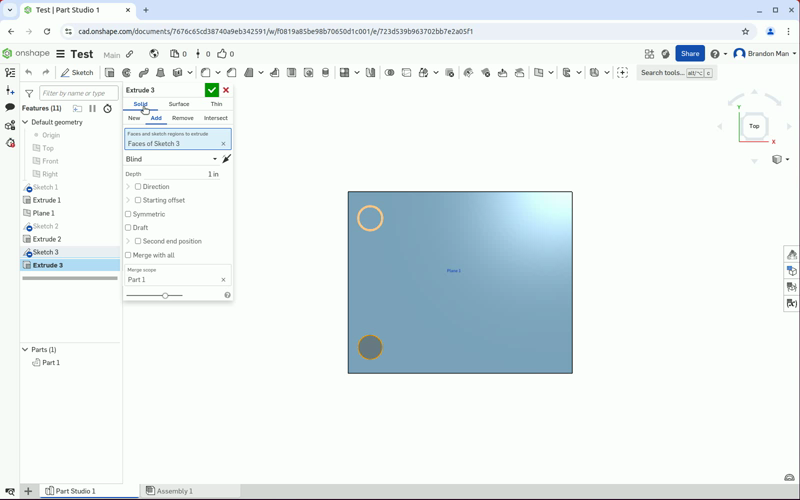
click(143, 106)
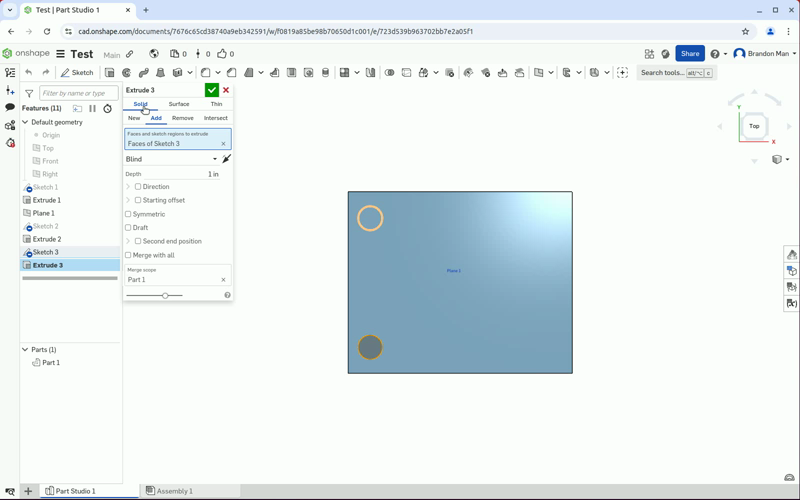
mouse_move(186, 120)
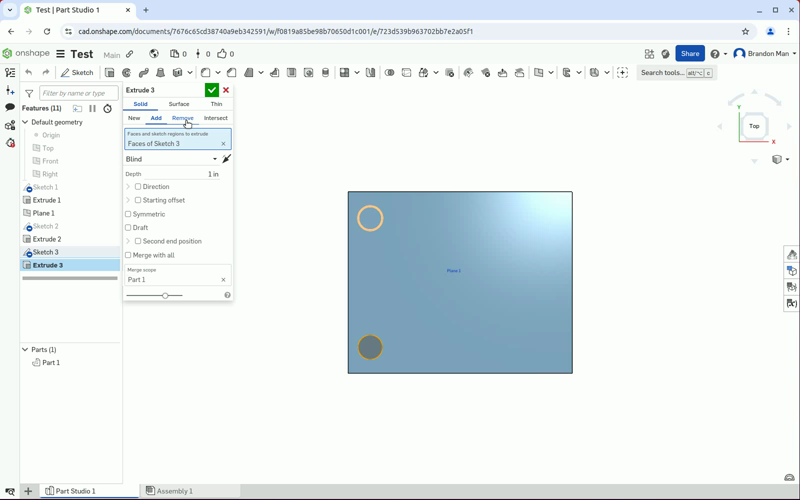
click(186, 120)
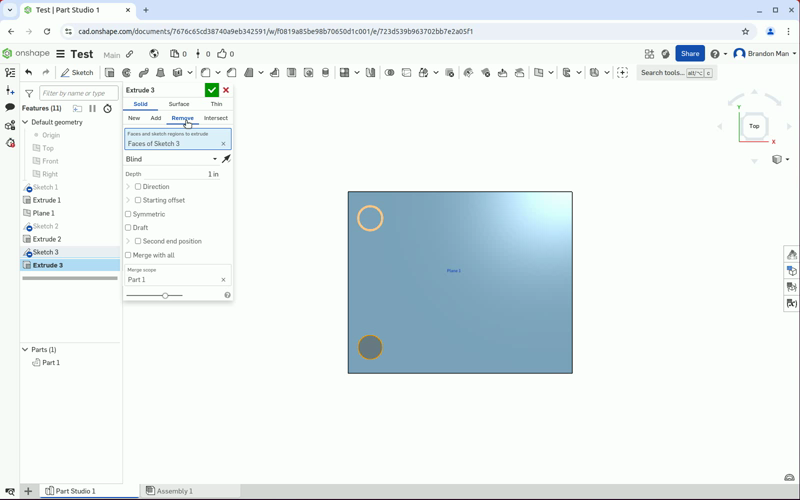
key(tab, 4)
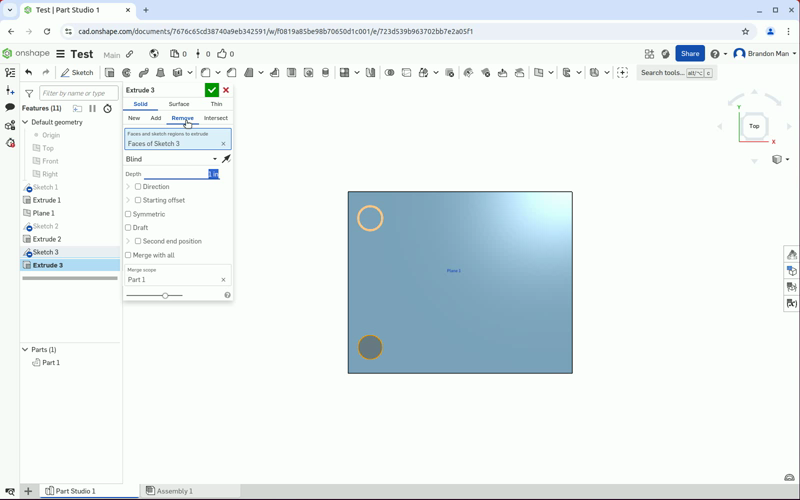
text(30.811)
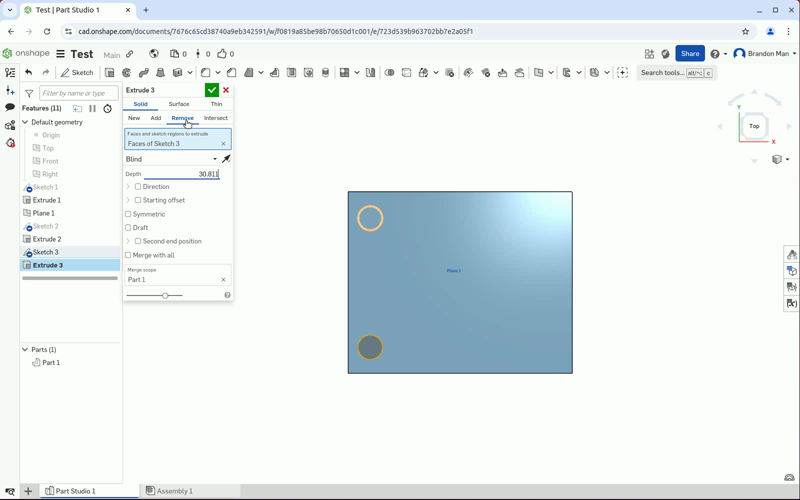
key(tab, 6)
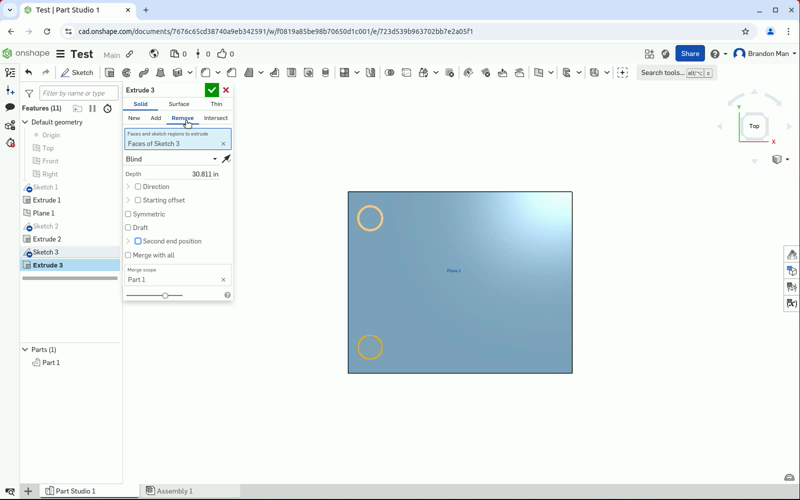
key(space)
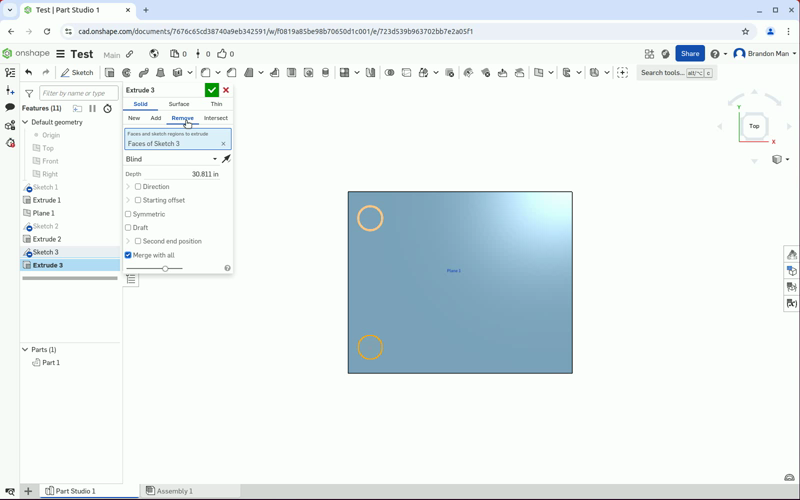
key(enter)
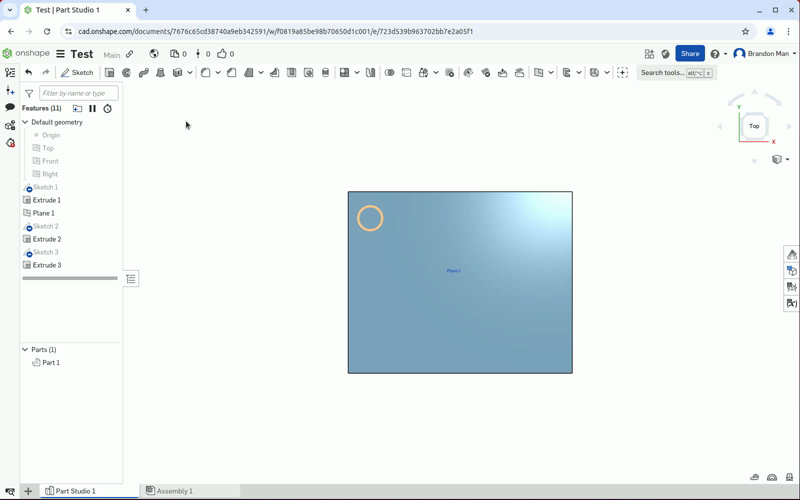
key(shift+h)
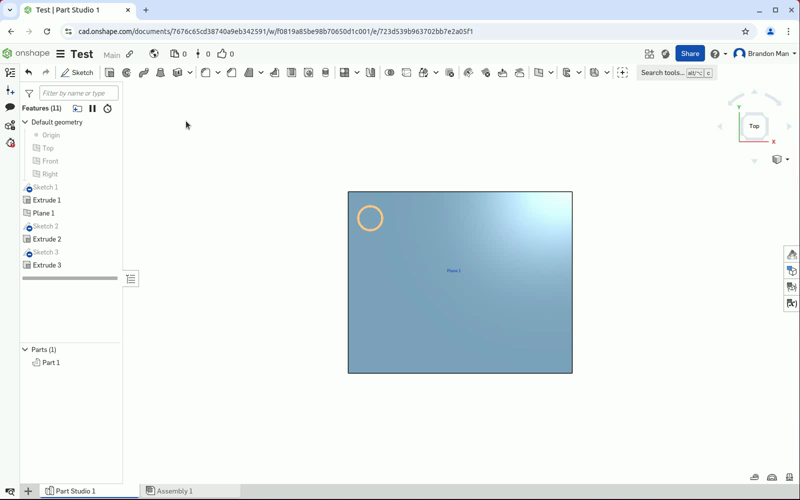
key(shift+h)
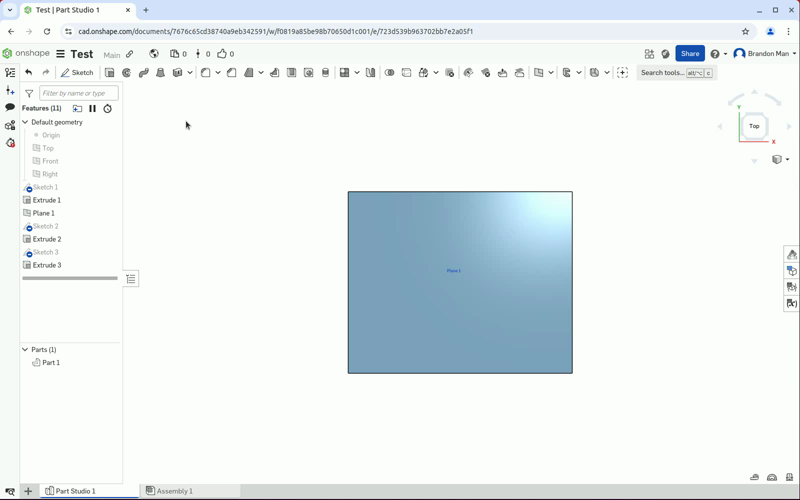
mouse_move(73, 189)
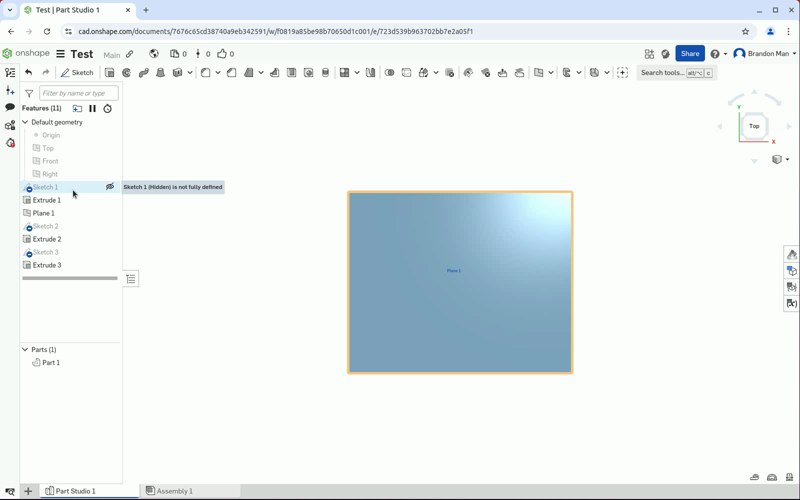
click(73, 189)
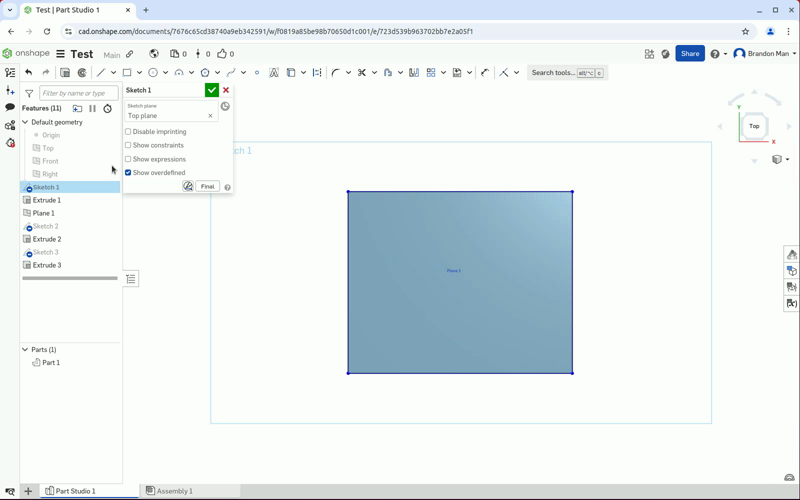
mouse_move(229, 92)
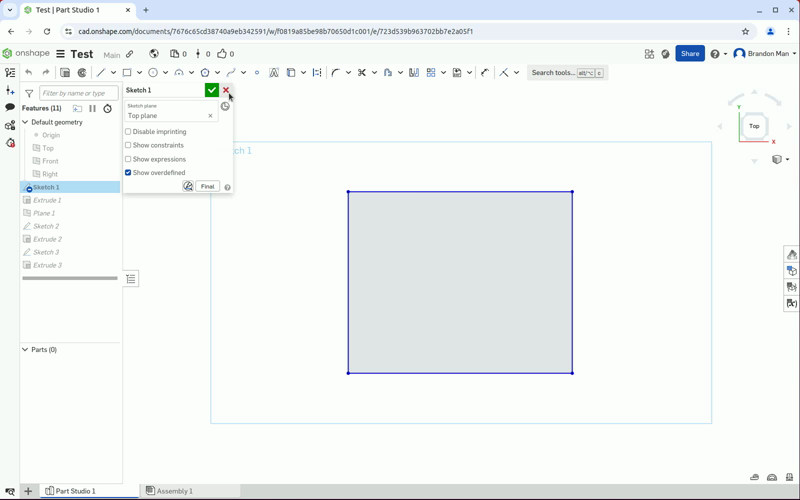
click(229, 92)
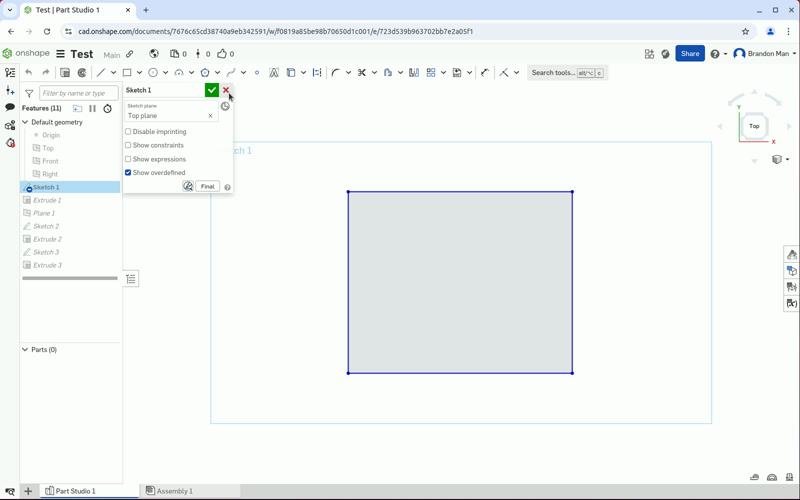
key(shift+s)
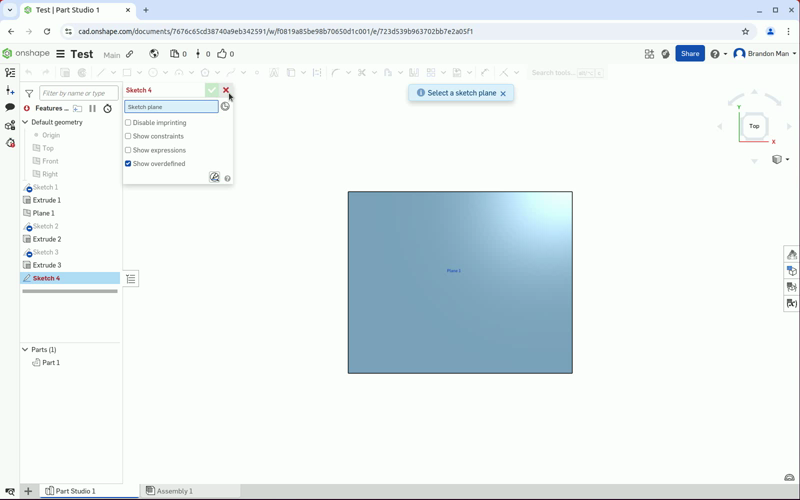
mouse_move(73, 215)
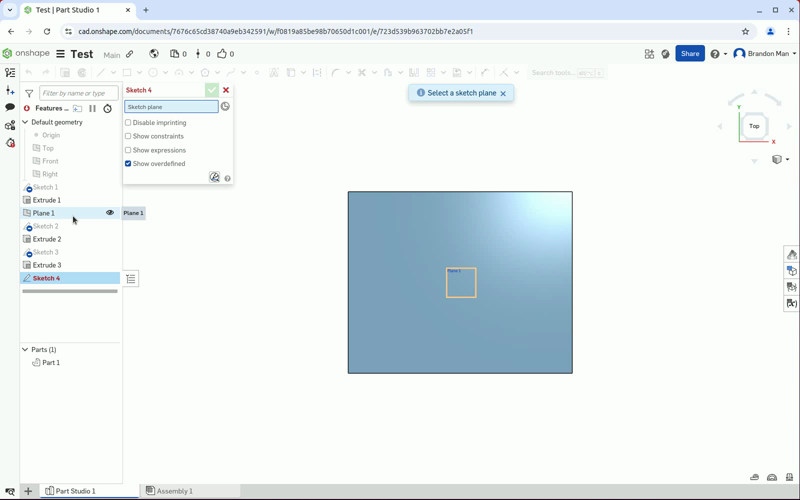
click(73, 215)
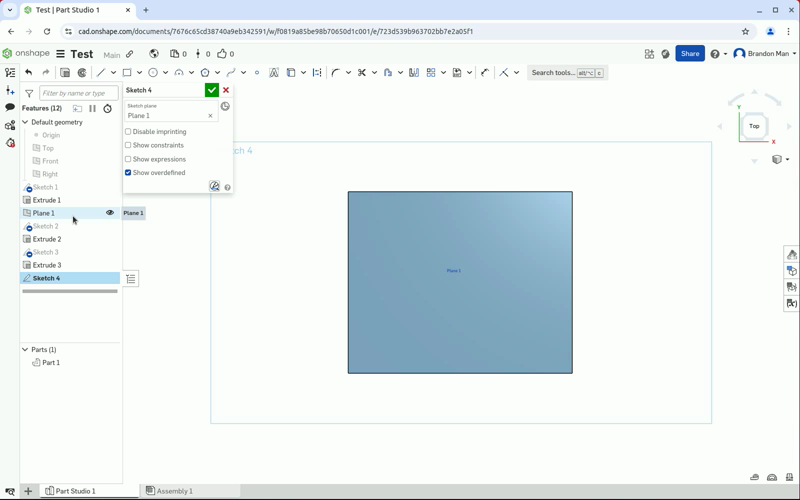
mouse_move(73, 352)
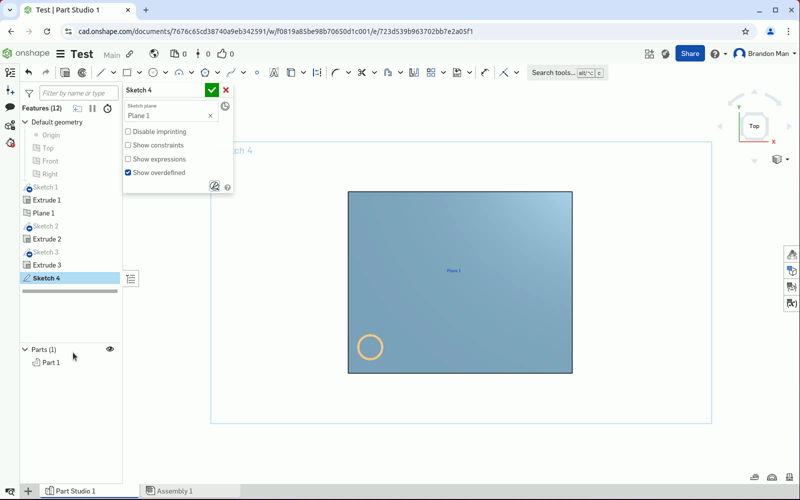
key(y)
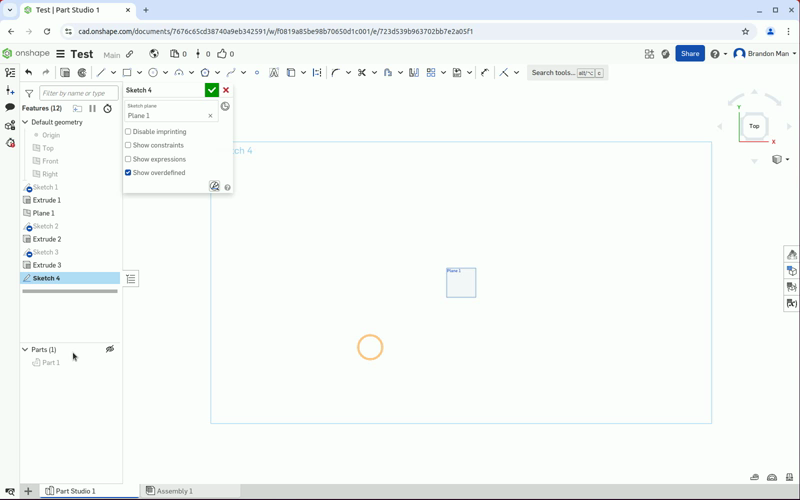
key(c)
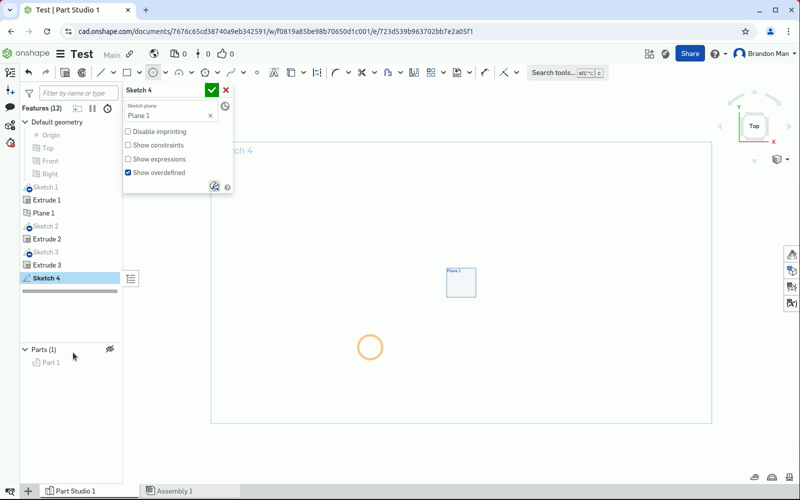
key_down(shift)
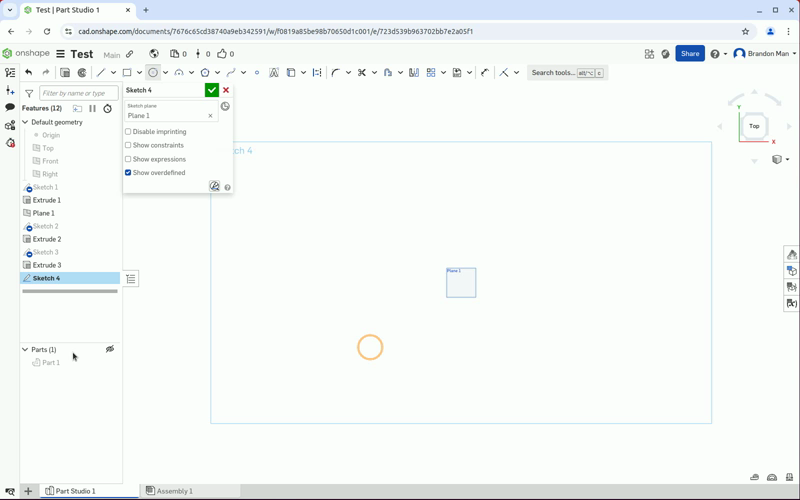
mouse_move(552, 218)
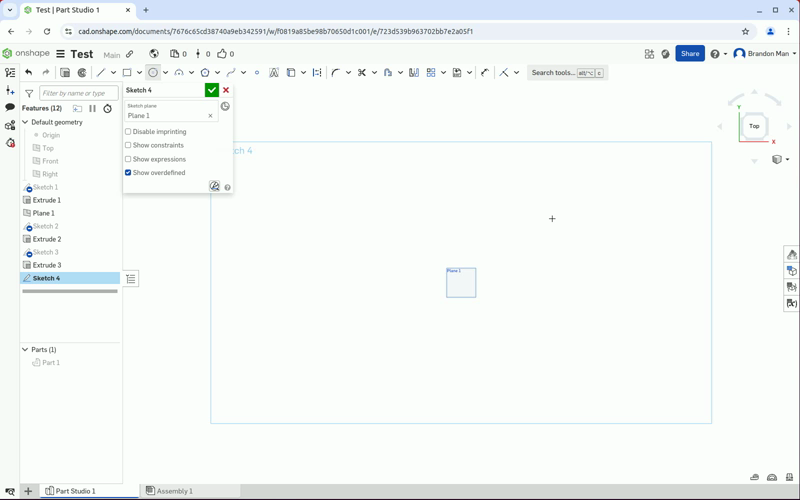
click(552, 218)
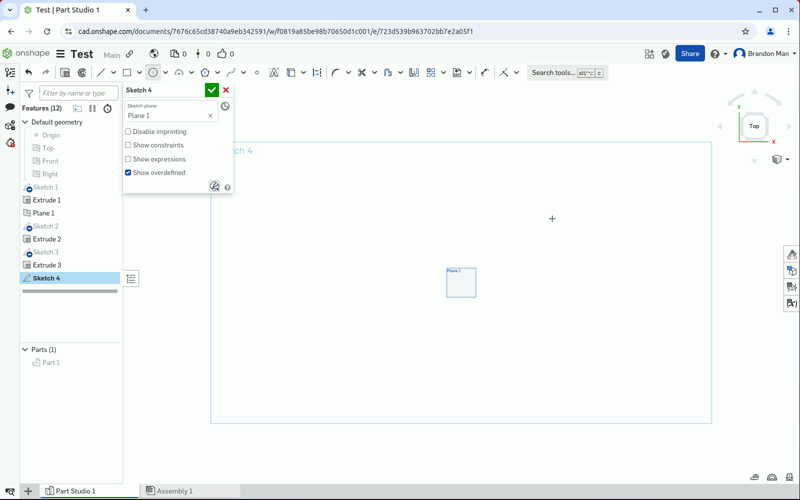
key_up(shift)
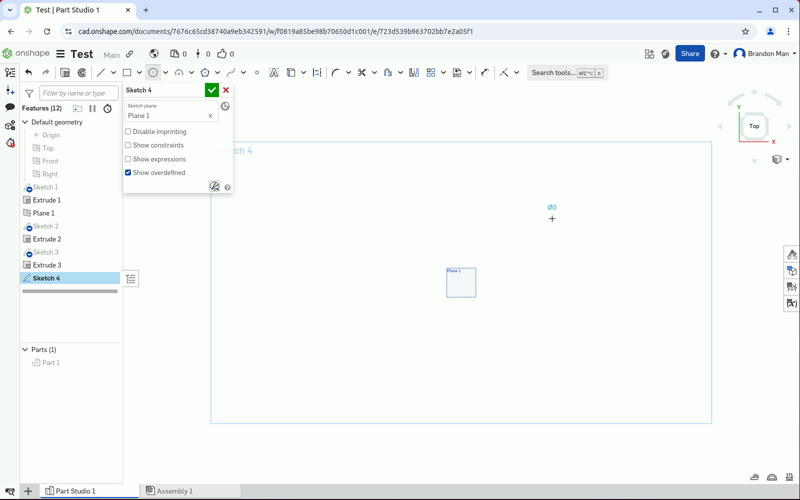
mouse_move(564, 218)
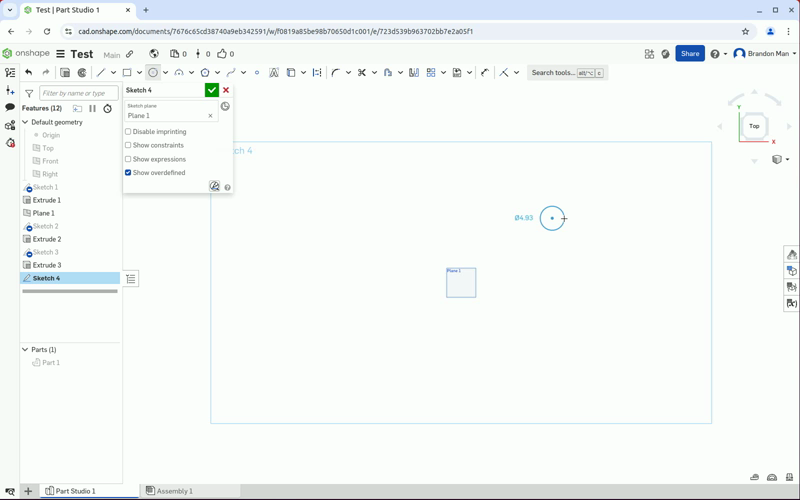
click(564, 218)
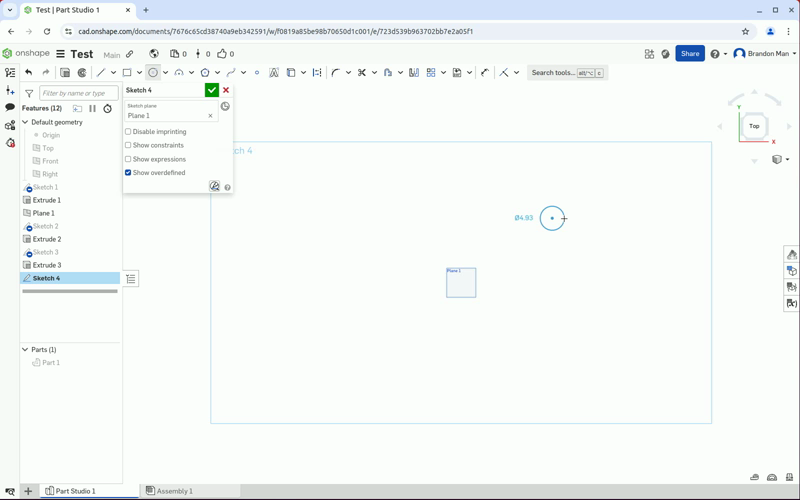
key(esc)
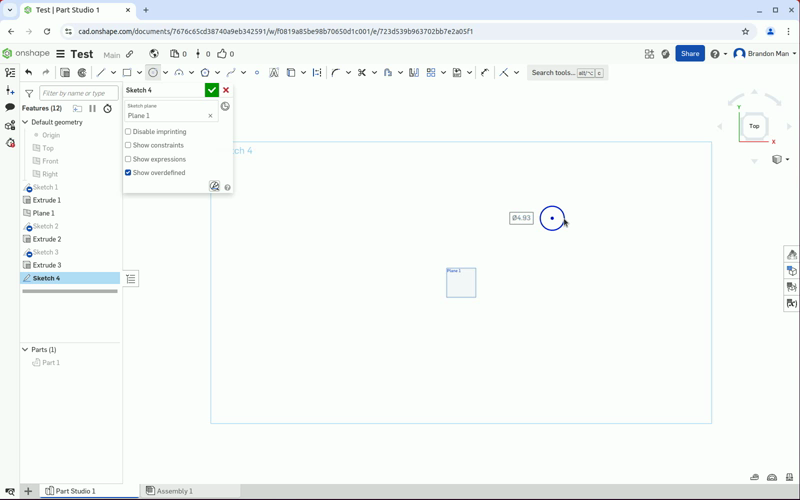
mouse_move(551, 213)
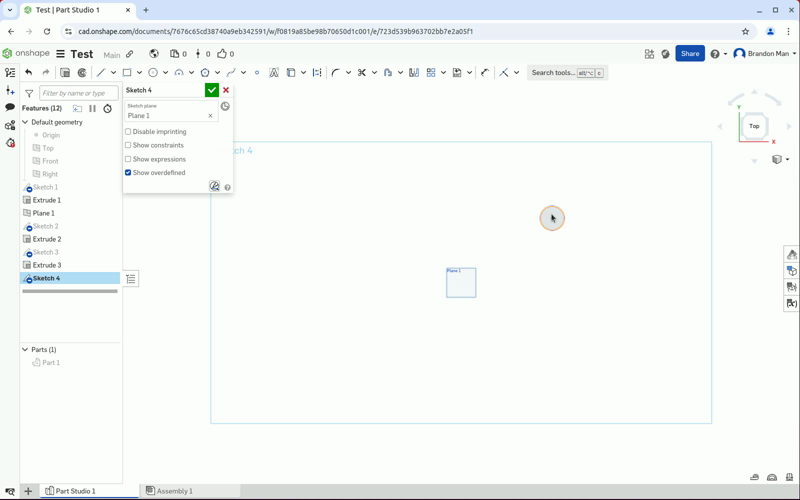
scroll(6)
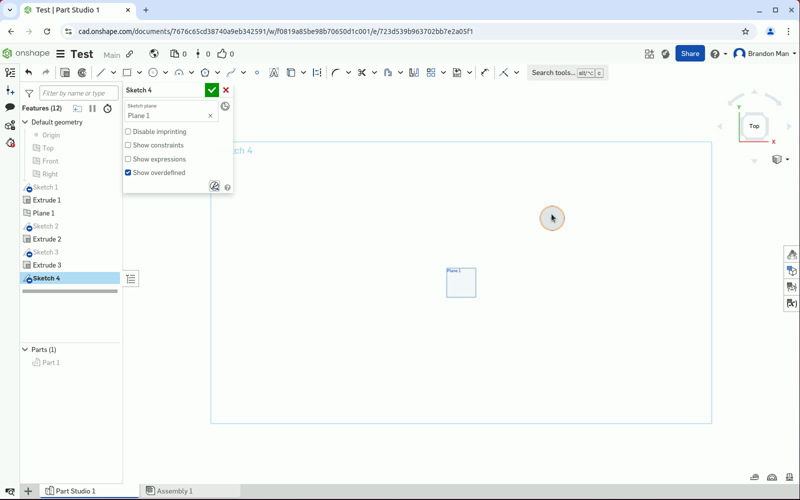
scroll(6)
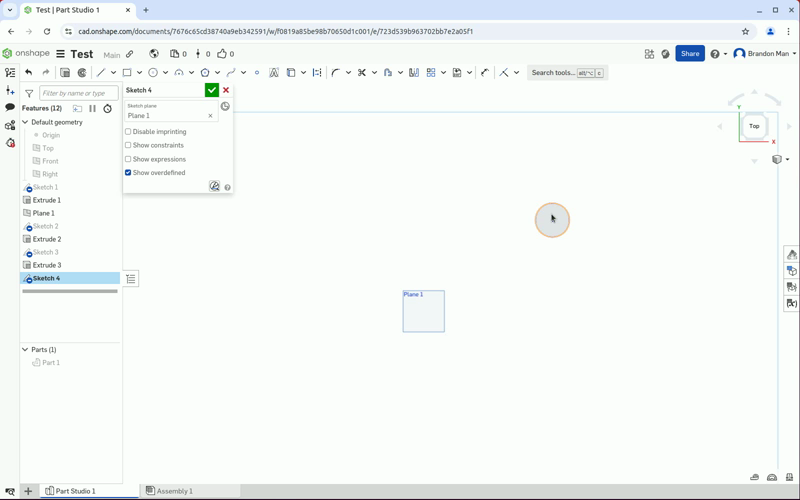
scroll(6)
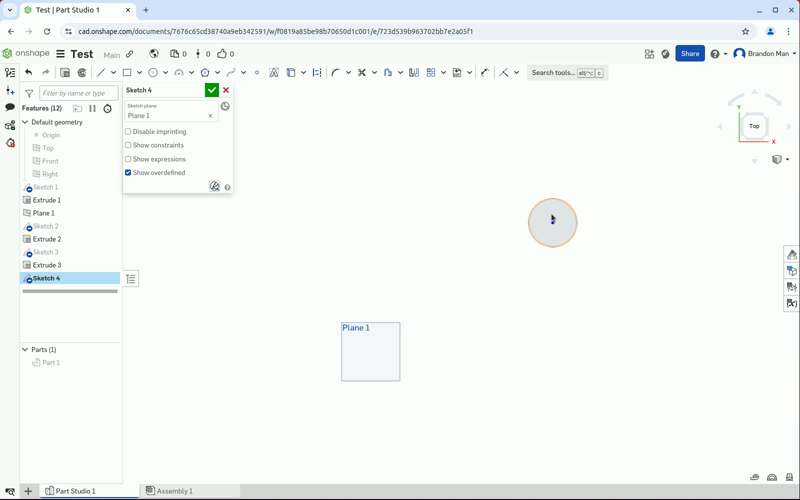
scroll(6)
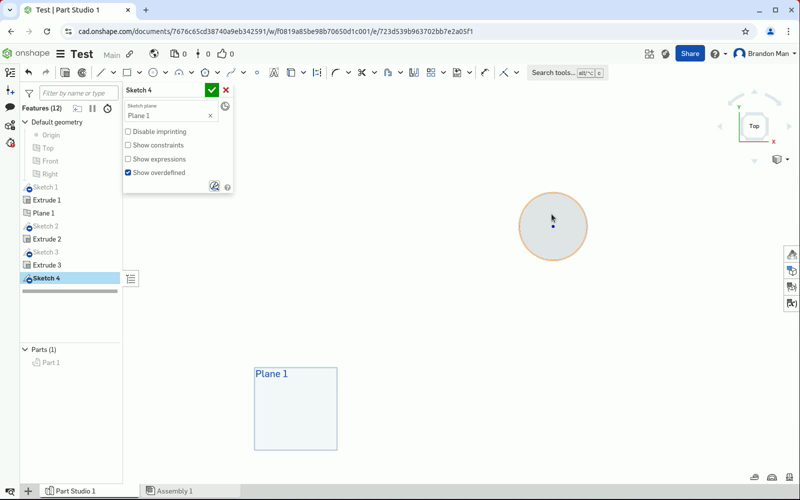
scroll(6)
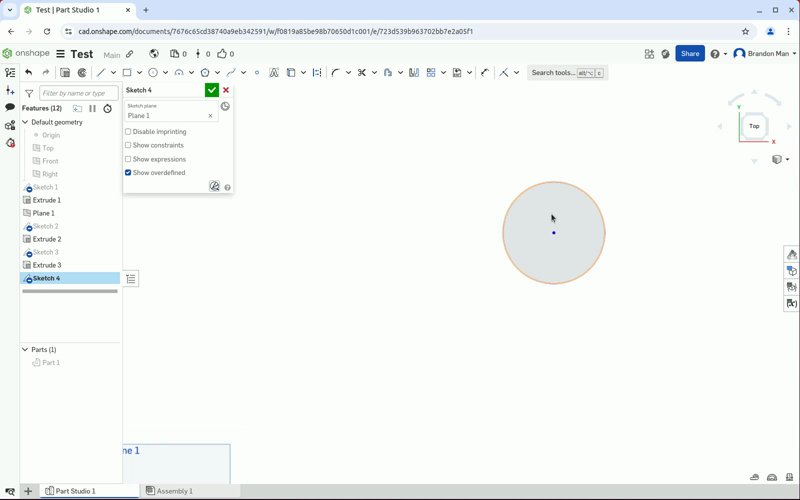
scroll(6)
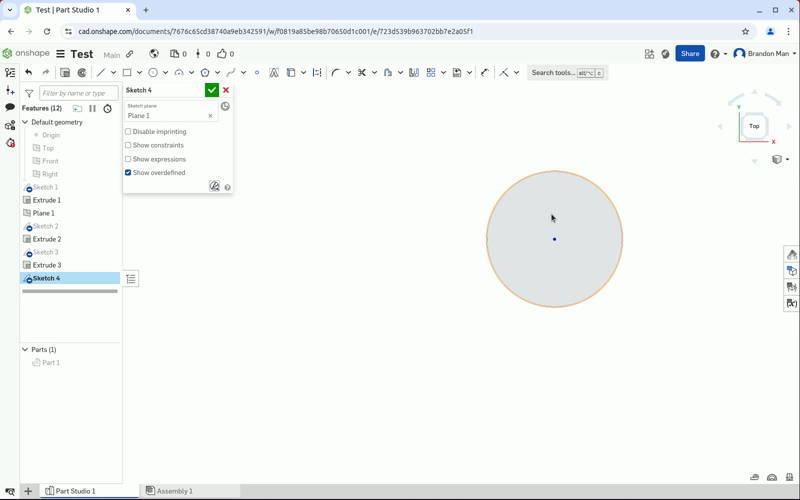
scroll(6)
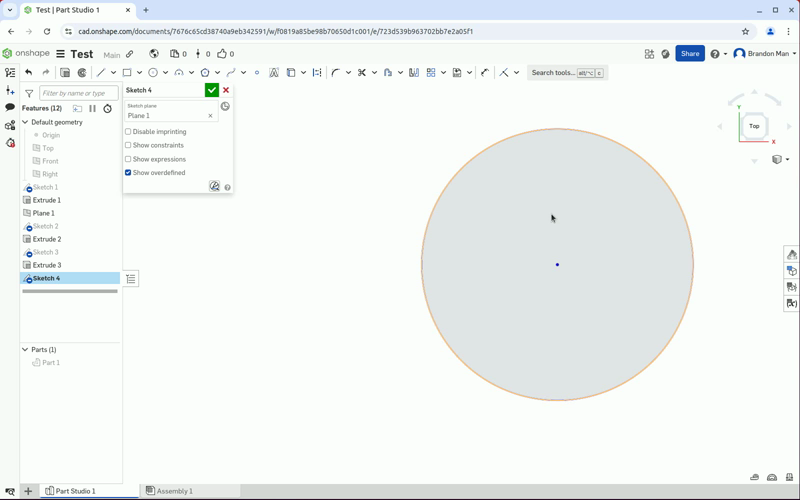
click(551, 213)
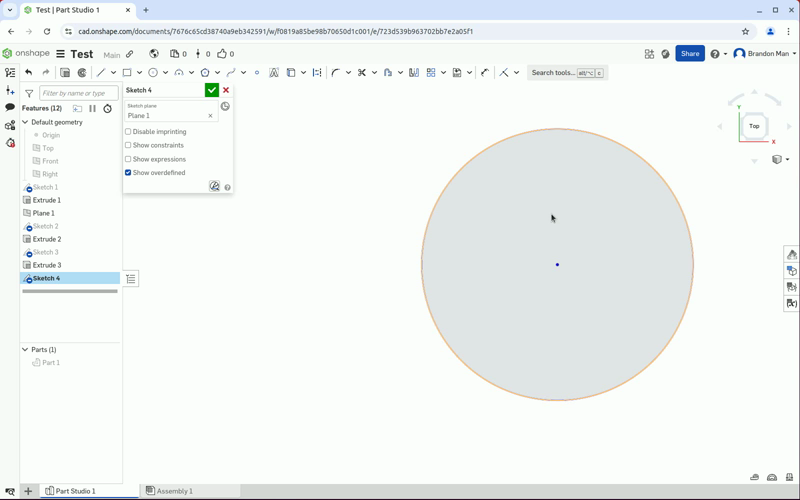
scroll(-6)
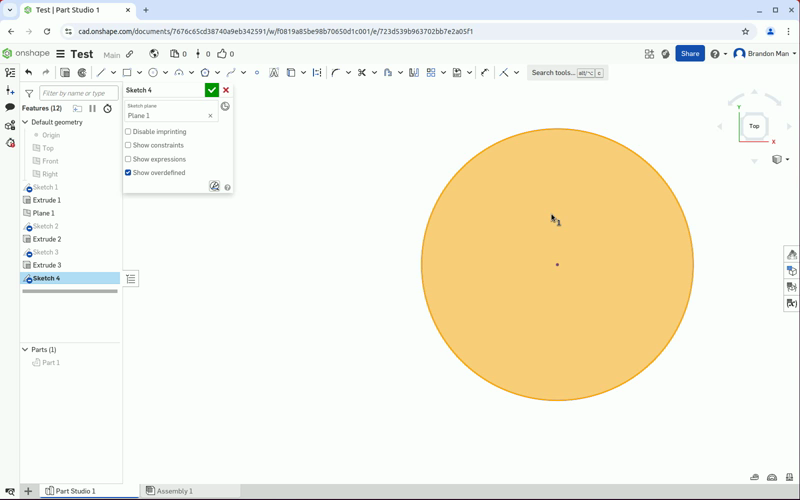
scroll(-6)
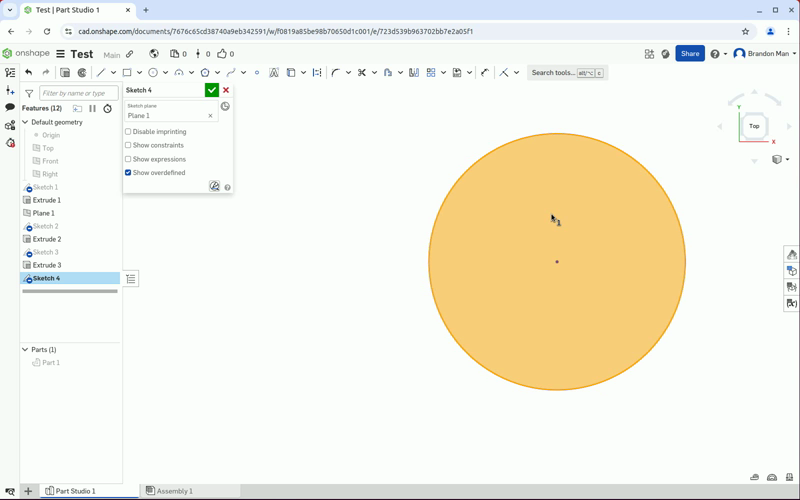
scroll(-6)
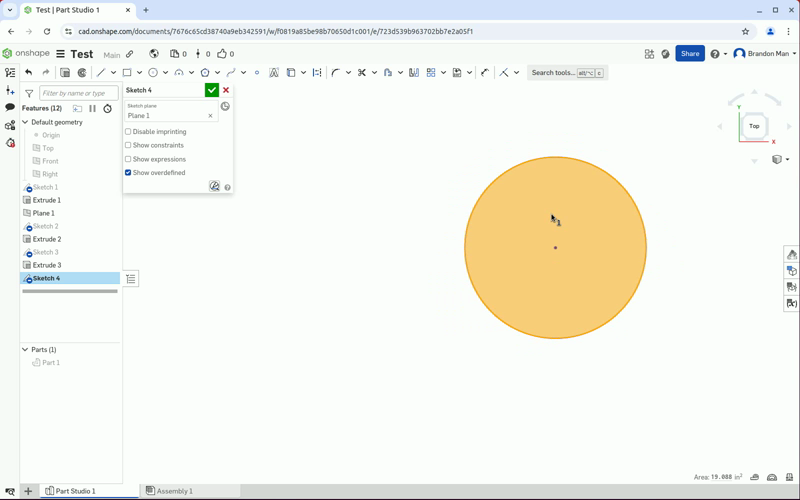
scroll(-6)
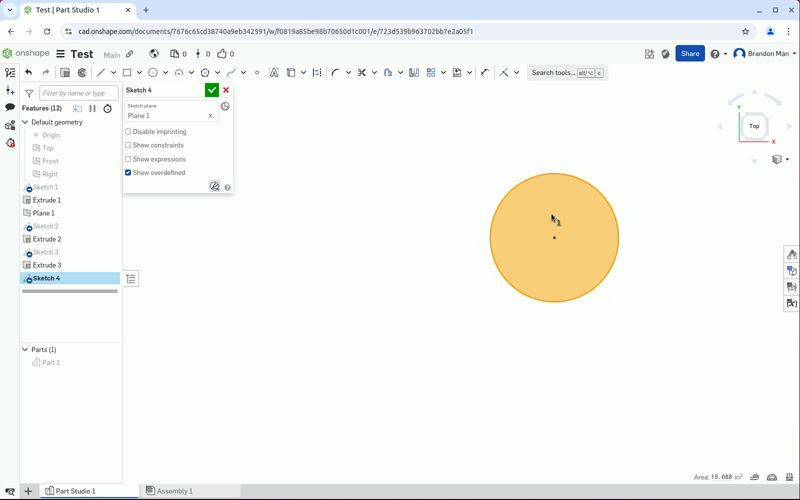
scroll(-6)
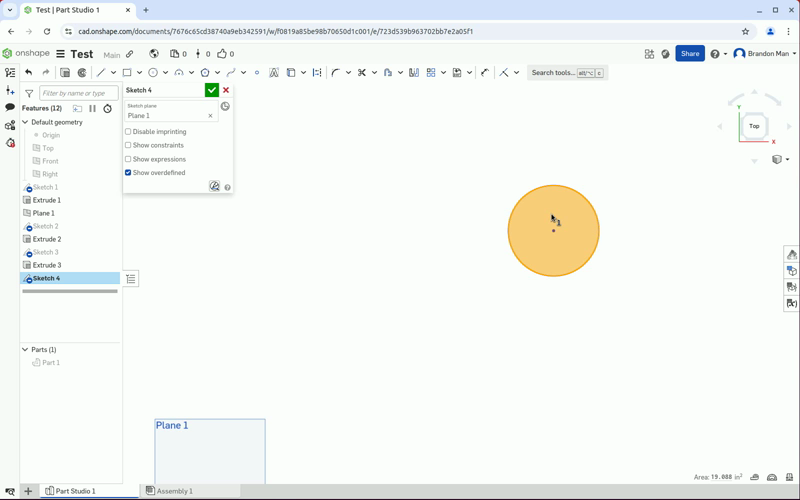
scroll(-6)
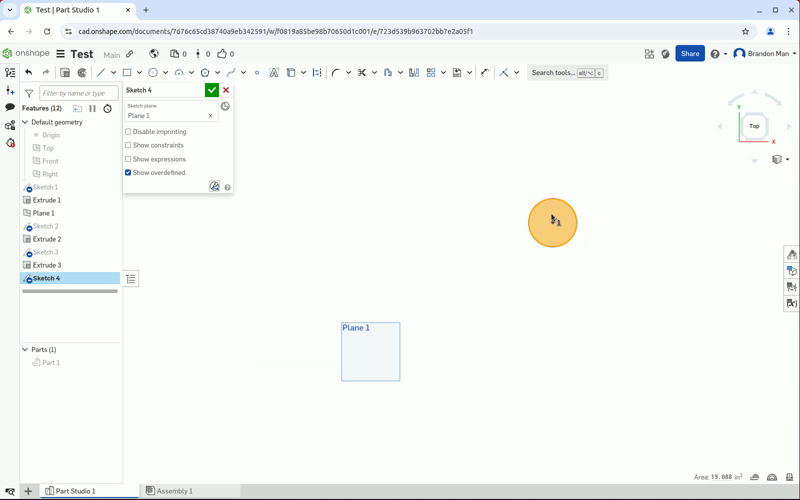
scroll(-6)
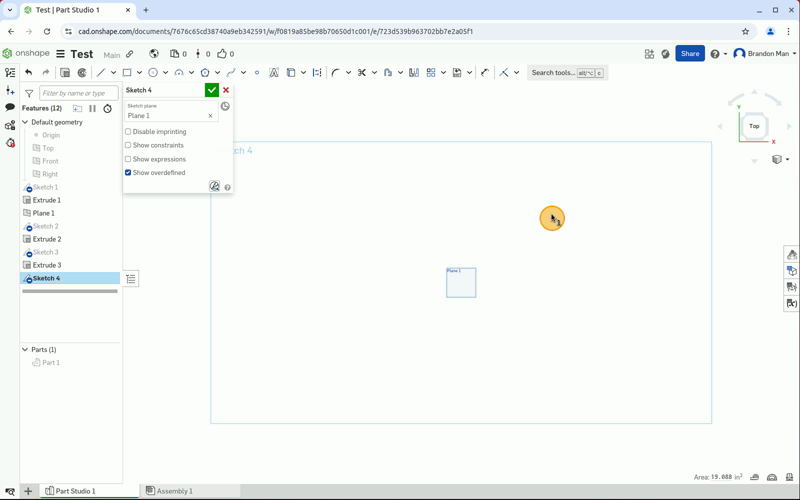
mouse_move(73, 352)
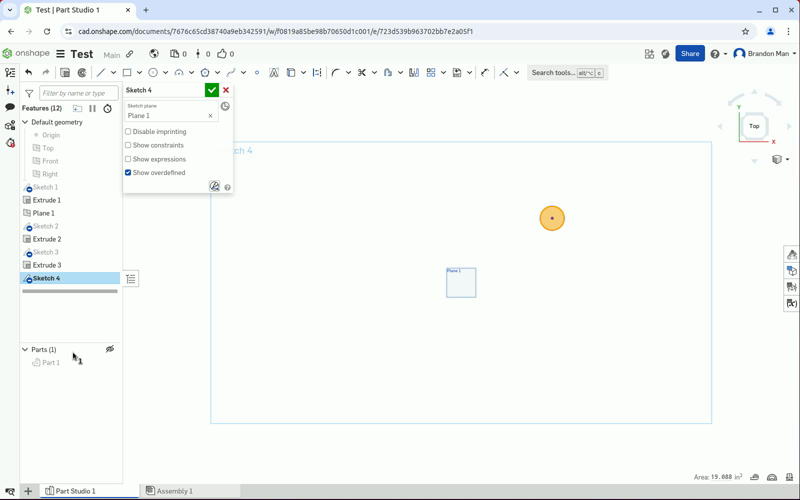
key(shift+y)
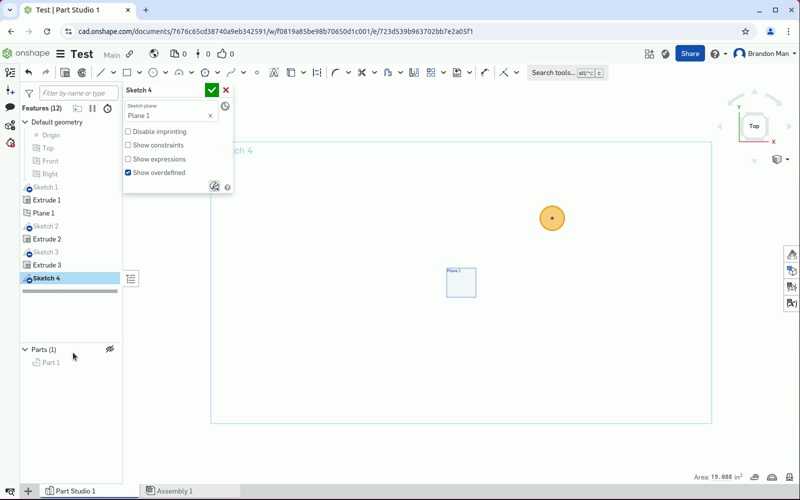
key(shift+e)
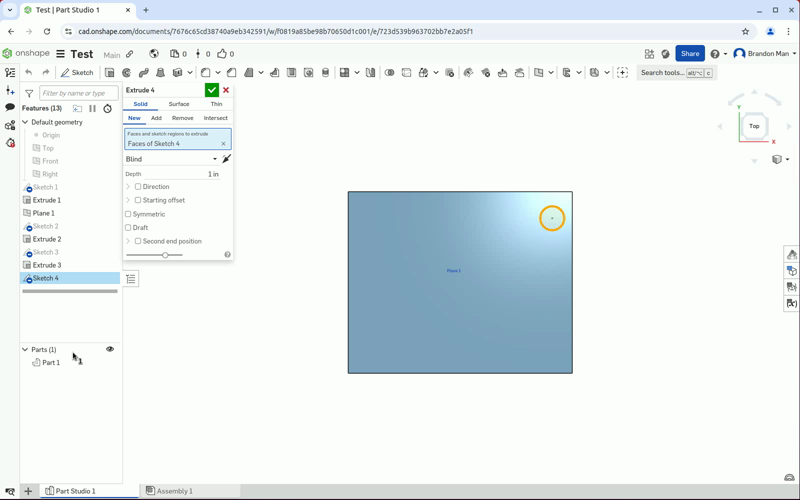
mouse_move(143, 106)
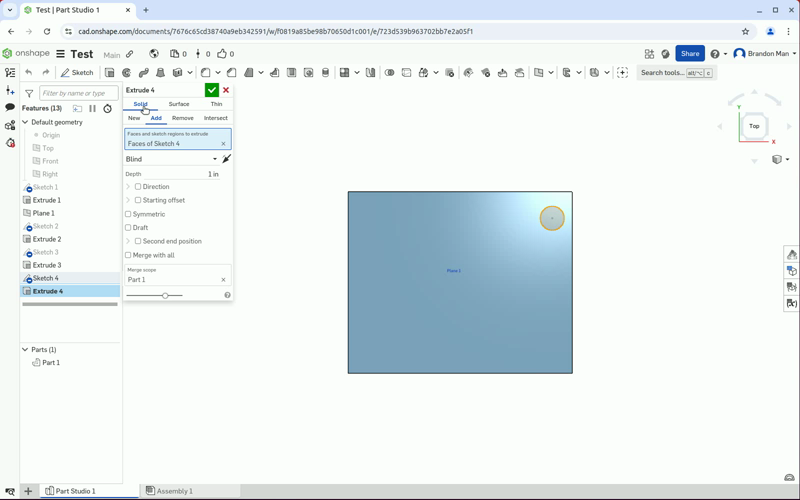
click(143, 106)
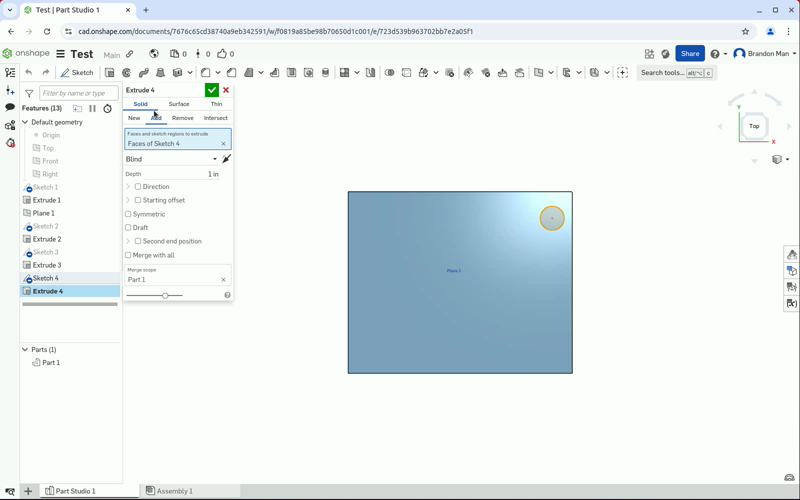
mouse_move(186, 120)
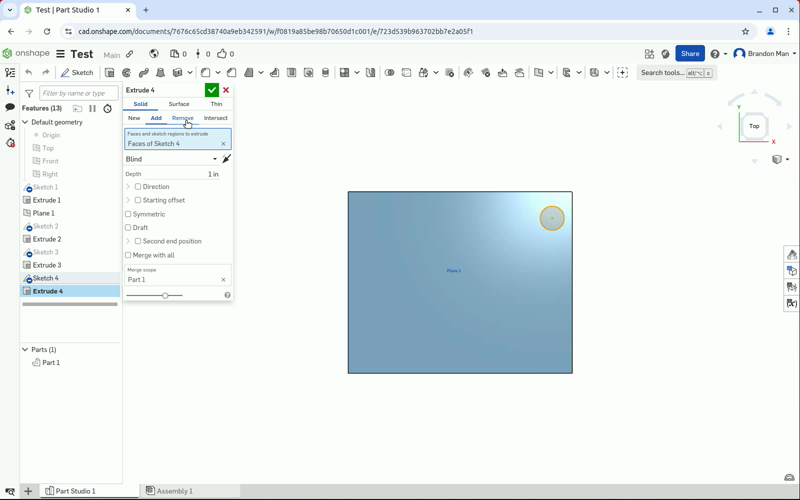
click(186, 120)
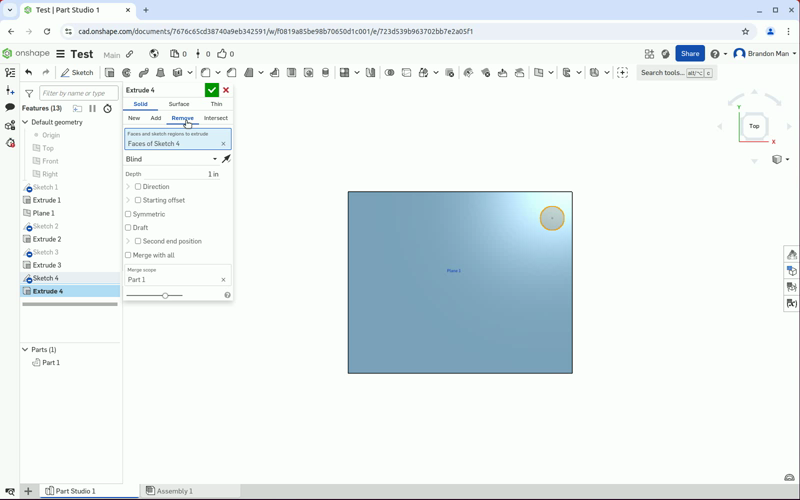
key(tab, 4)
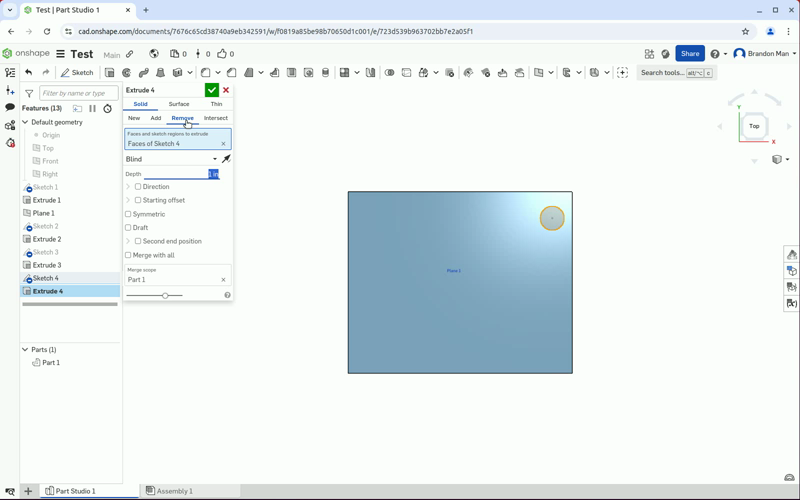
text(30.811)
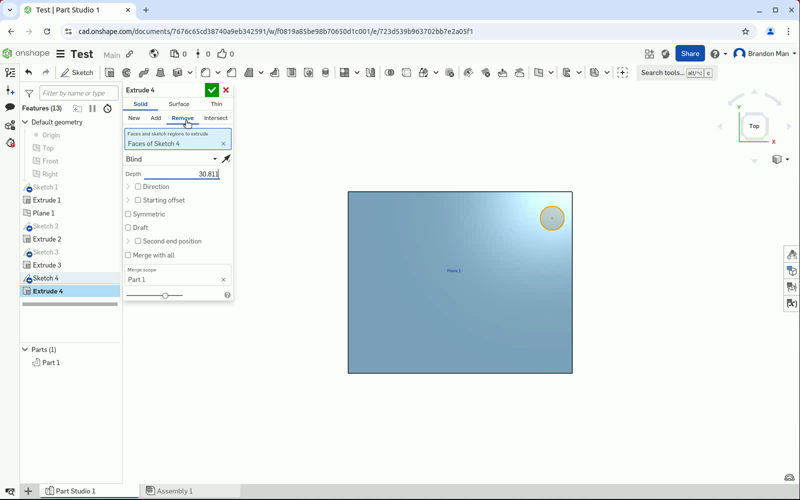
key(tab, 6)
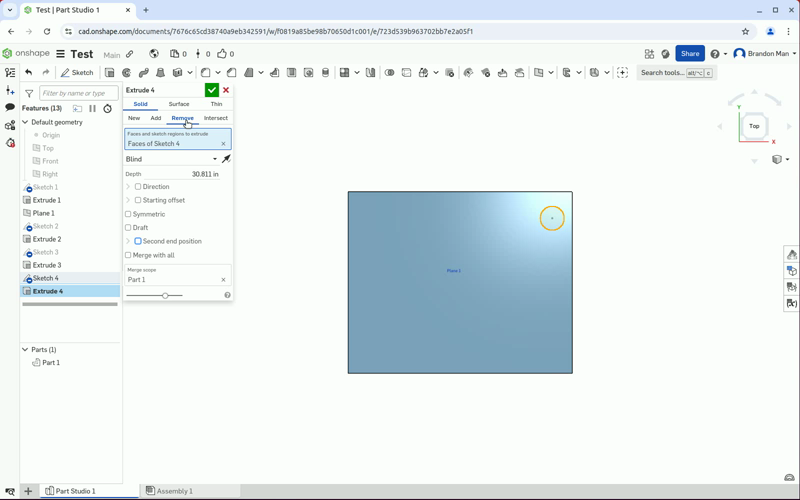
key(space)
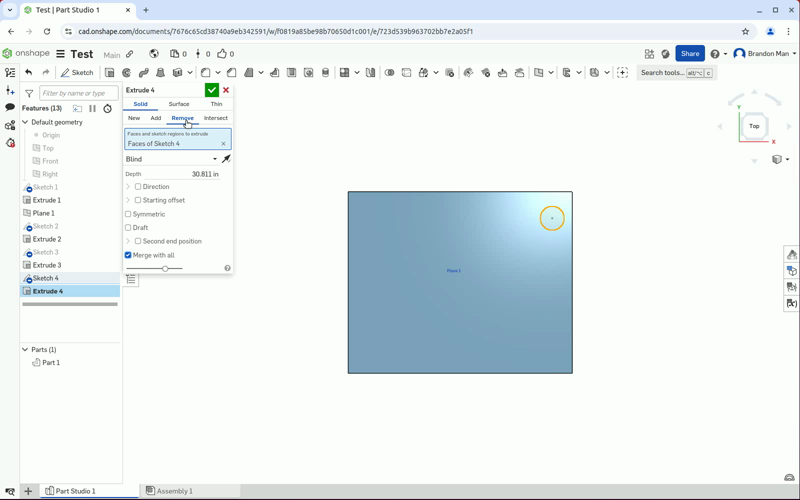
key(enter)
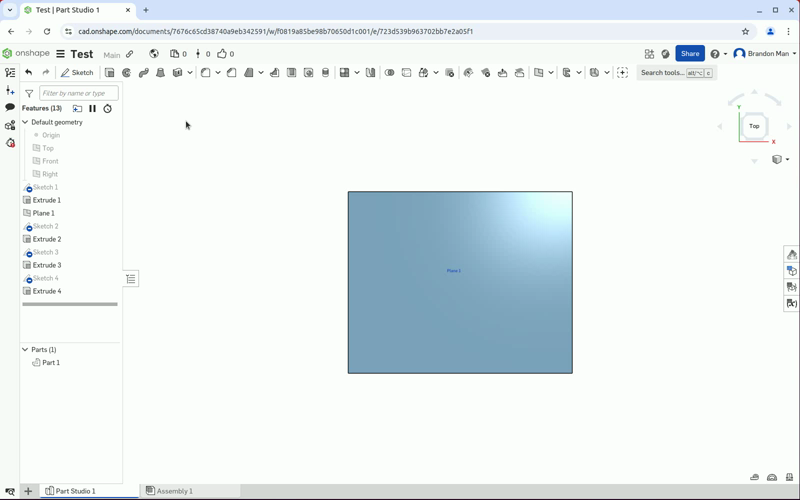
key(shift+h)
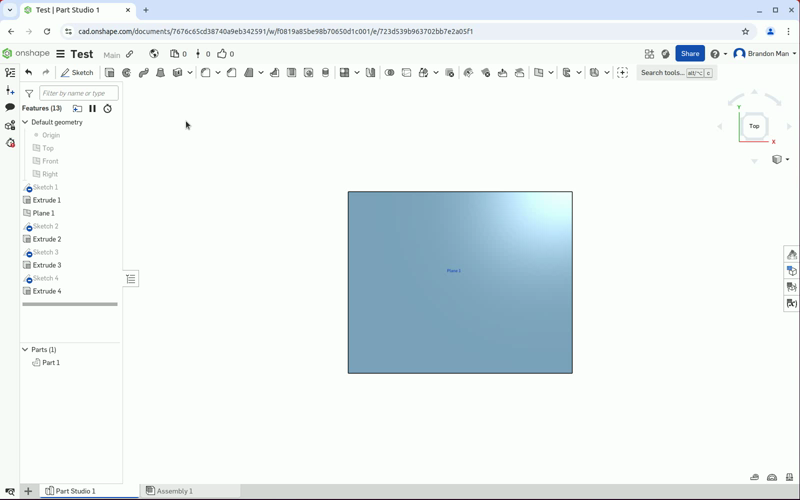
key(shift+h)
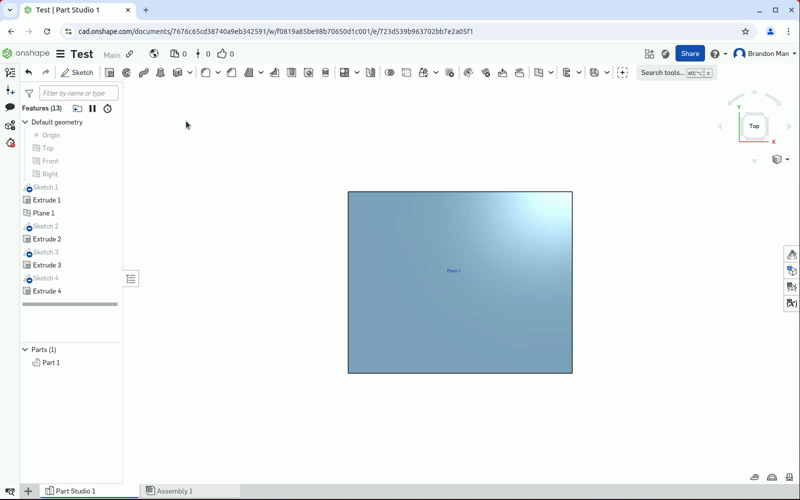
mouse_move(73, 189)
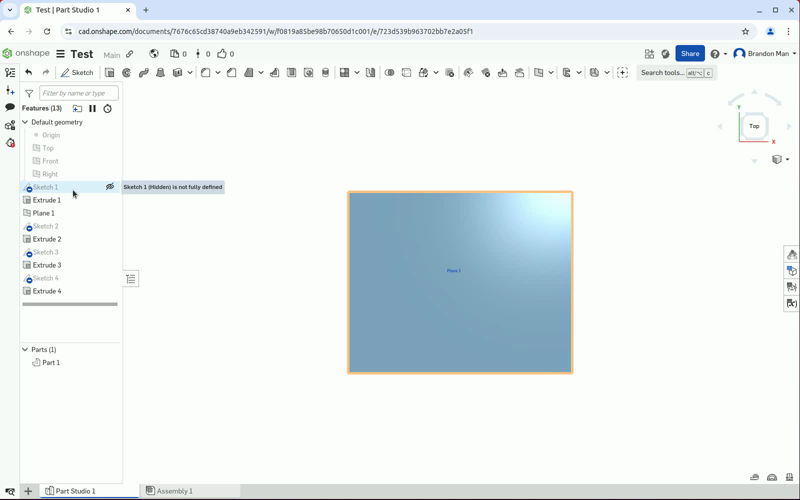
click(73, 189)
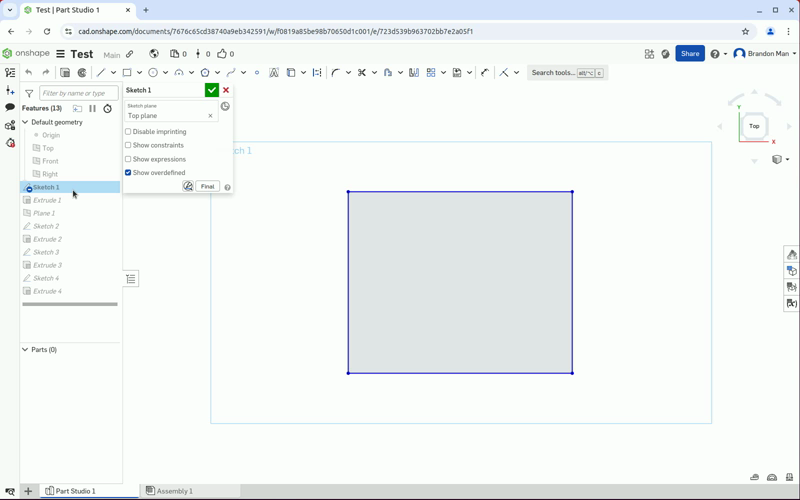
mouse_move(229, 92)
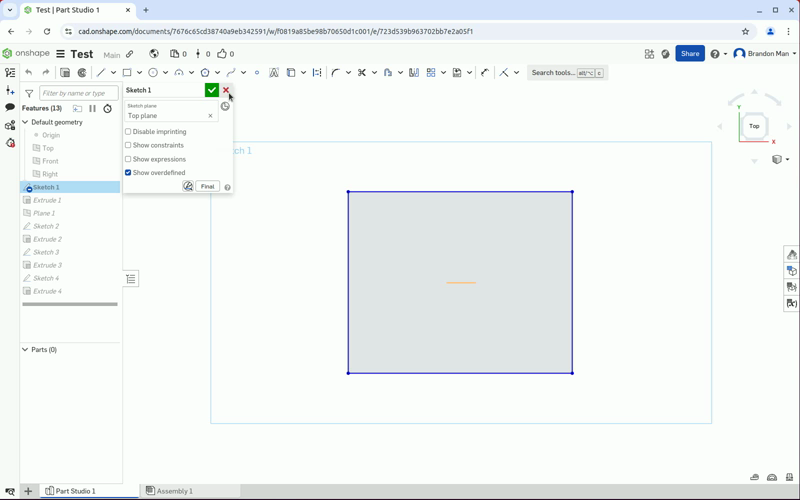
click(229, 92)
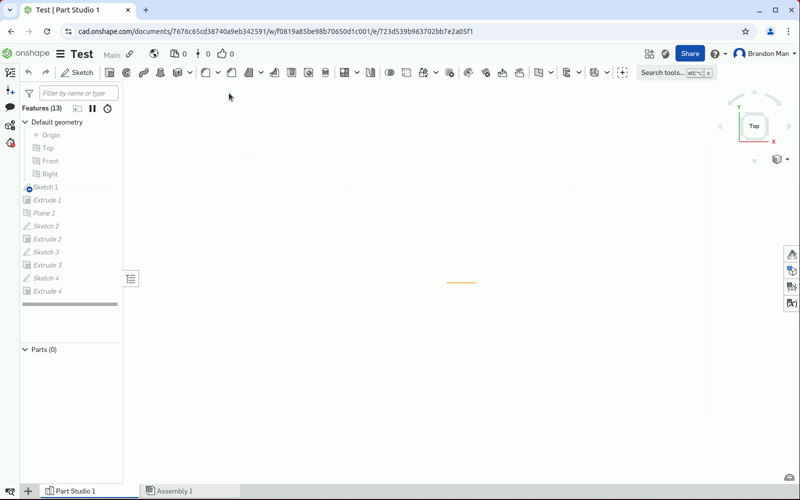
key(shift+s)
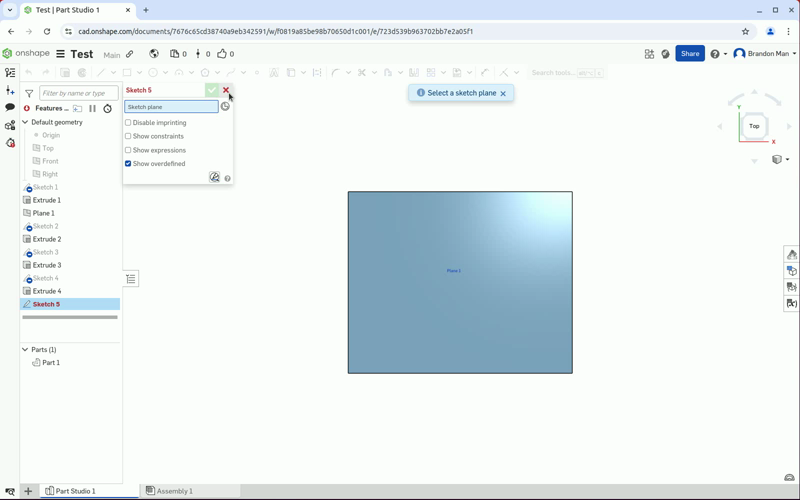
mouse_move(73, 215)
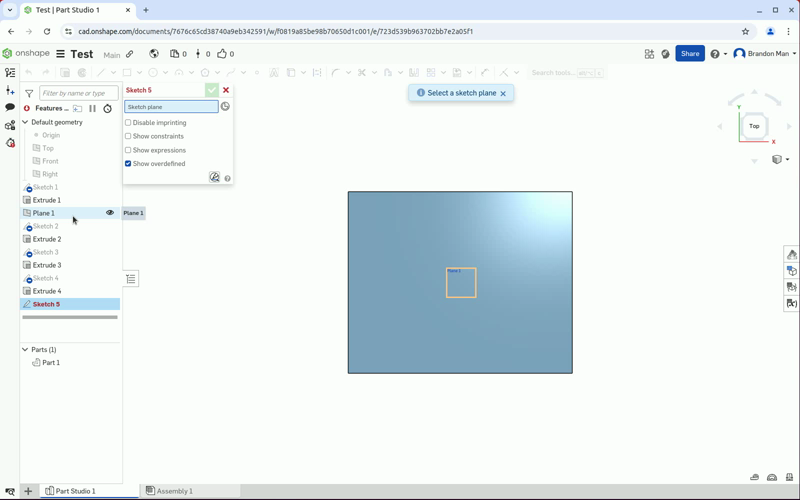
click(73, 215)
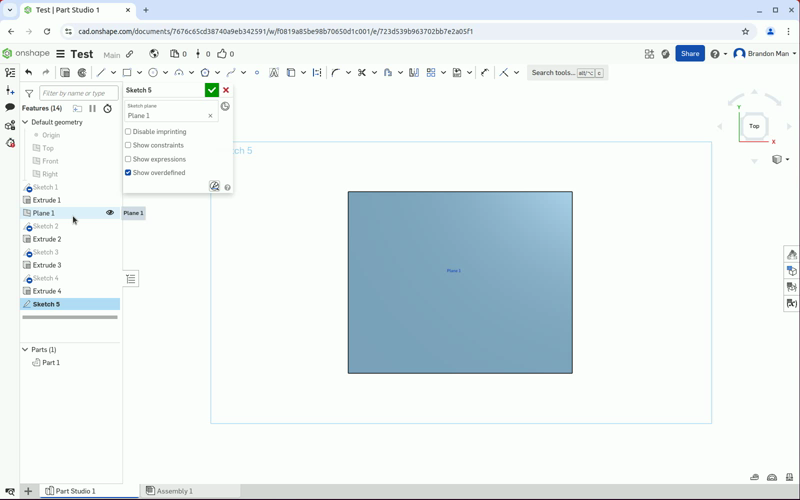
mouse_move(73, 352)
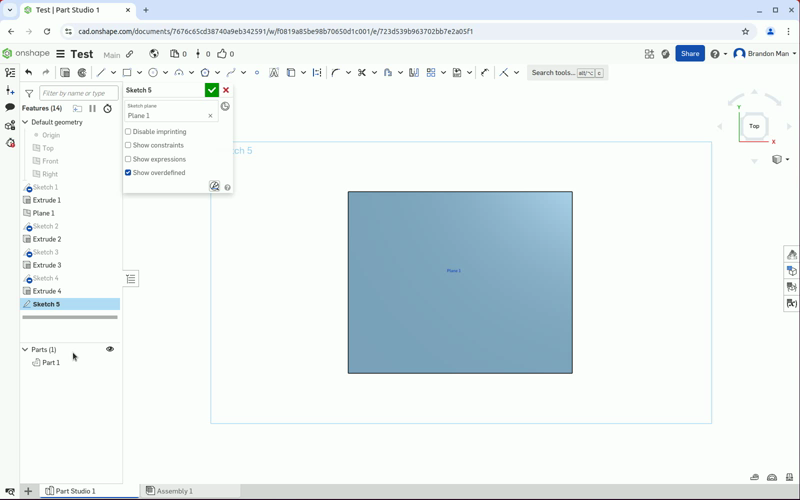
key(y)
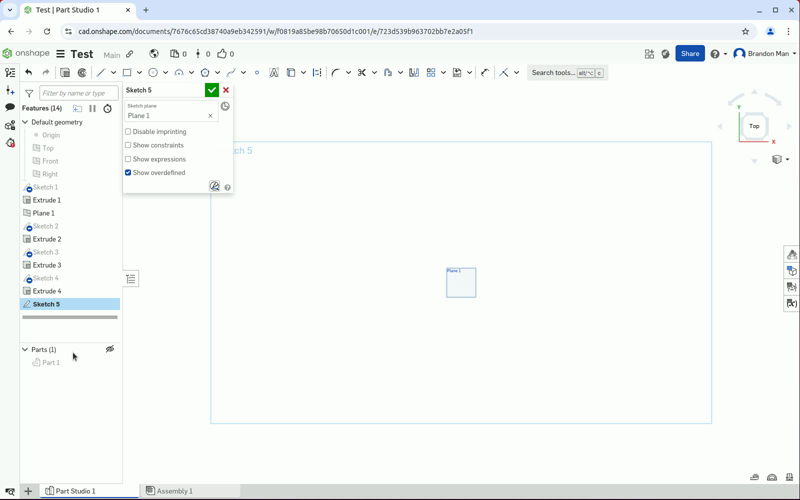
key(c)
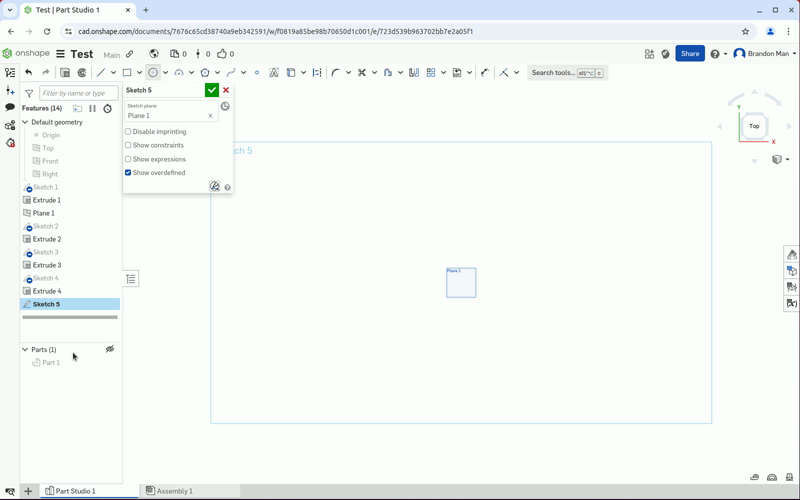
key_down(shift)
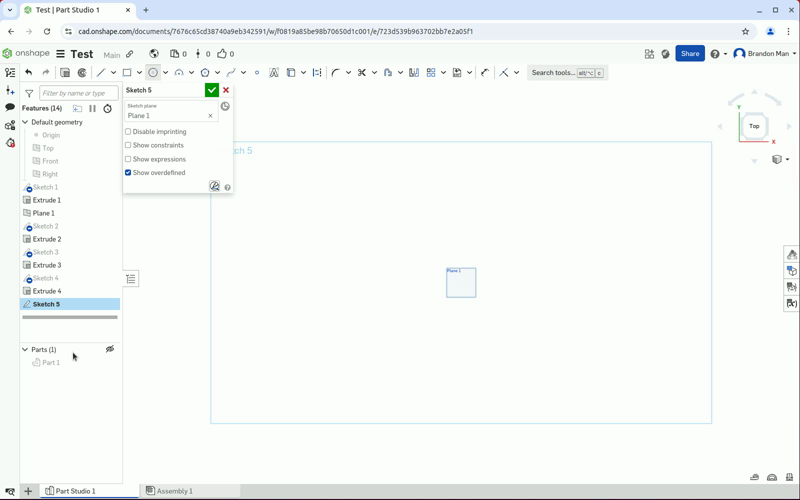
mouse_move(552, 347)
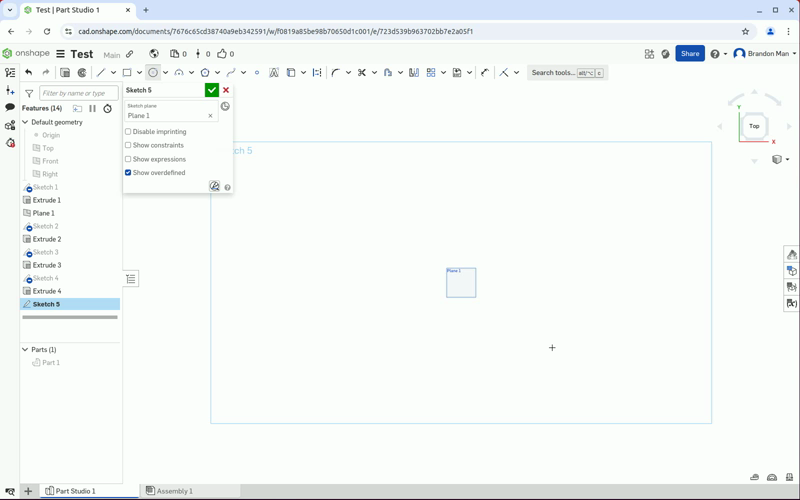
click(552, 347)
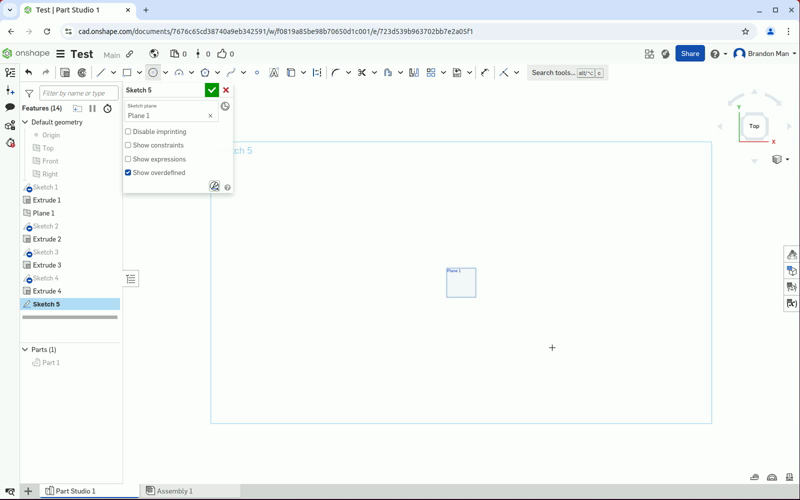
key_up(shift)
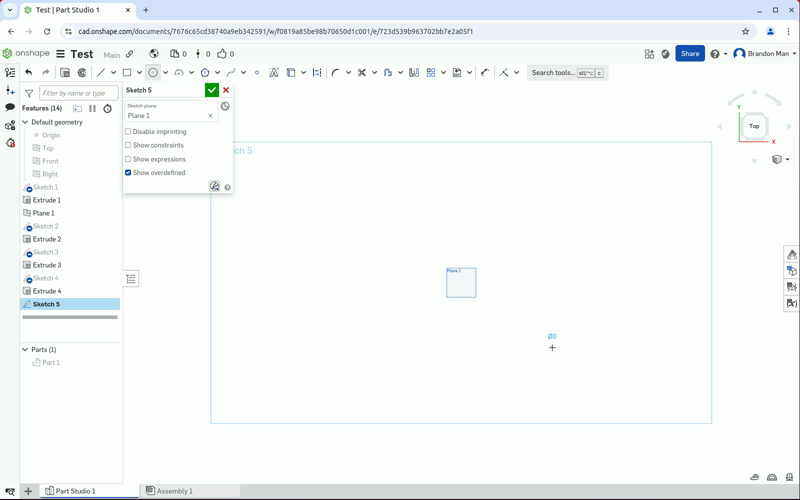
mouse_move(564, 347)
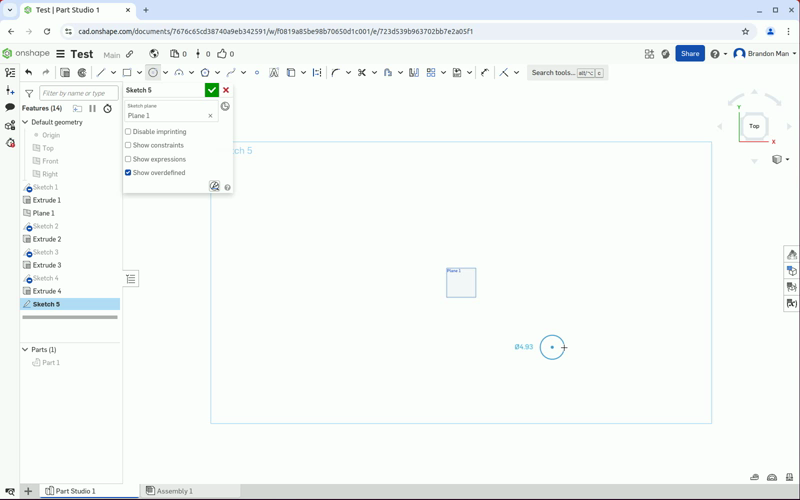
click(564, 347)
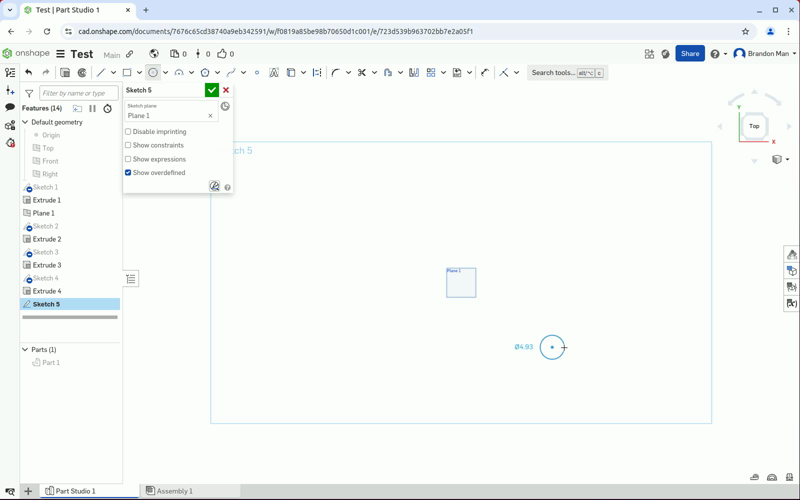
key(esc)
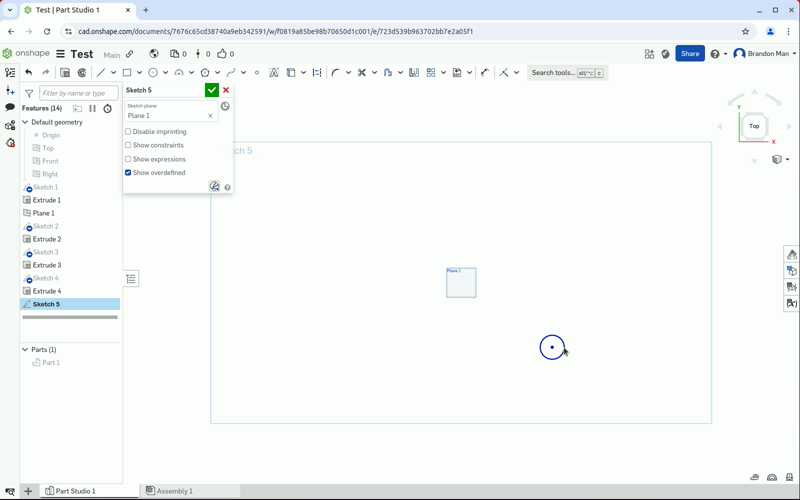
mouse_move(562, 350)
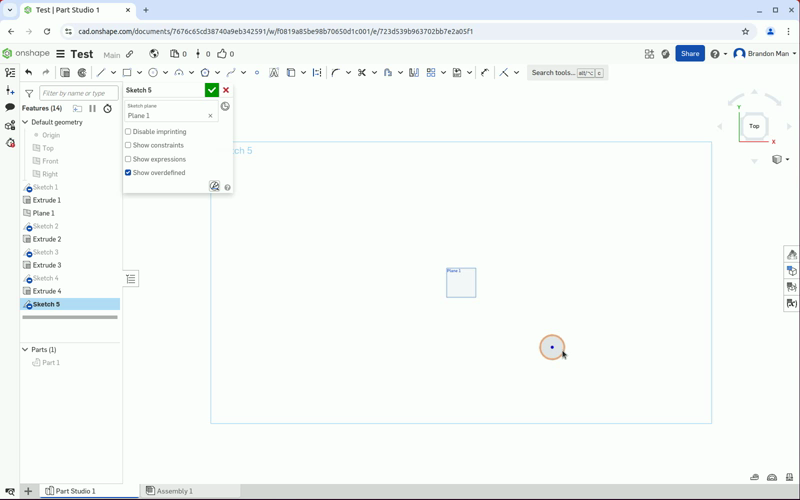
scroll(6)
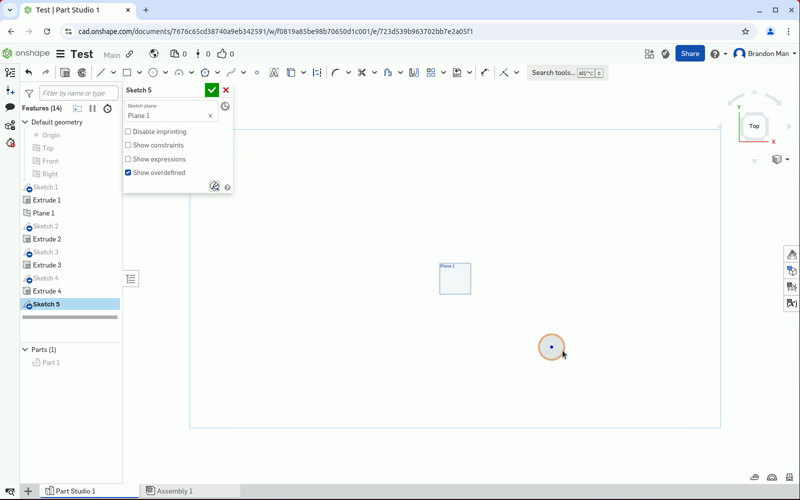
scroll(6)
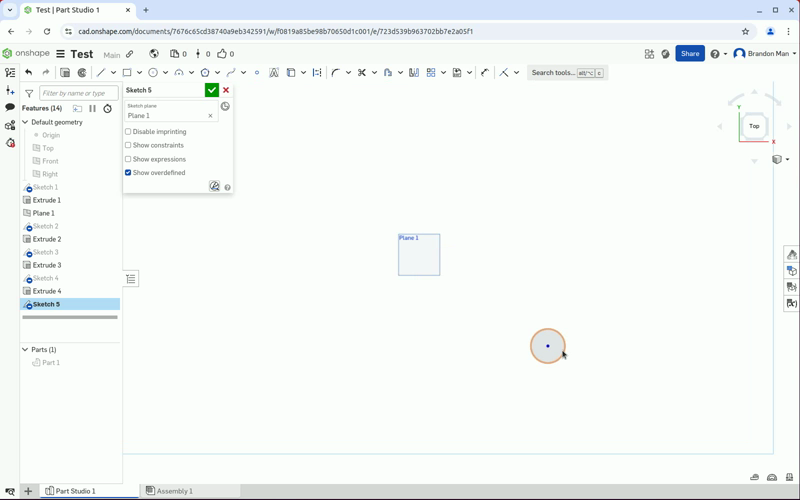
scroll(6)
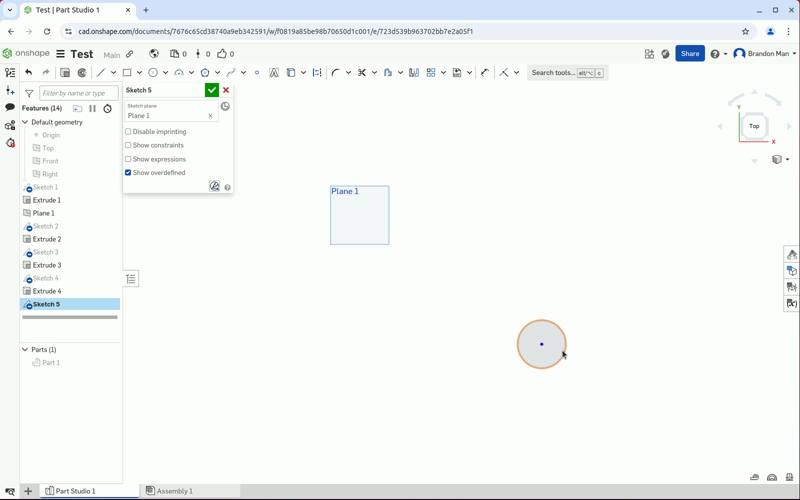
scroll(6)
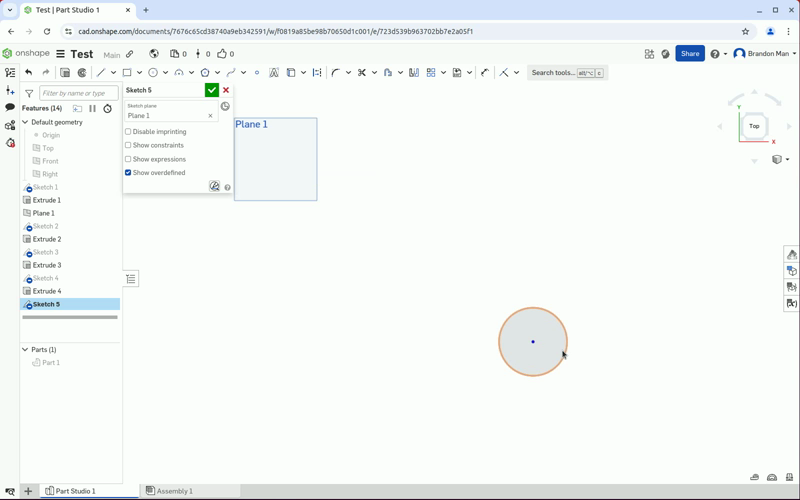
scroll(6)
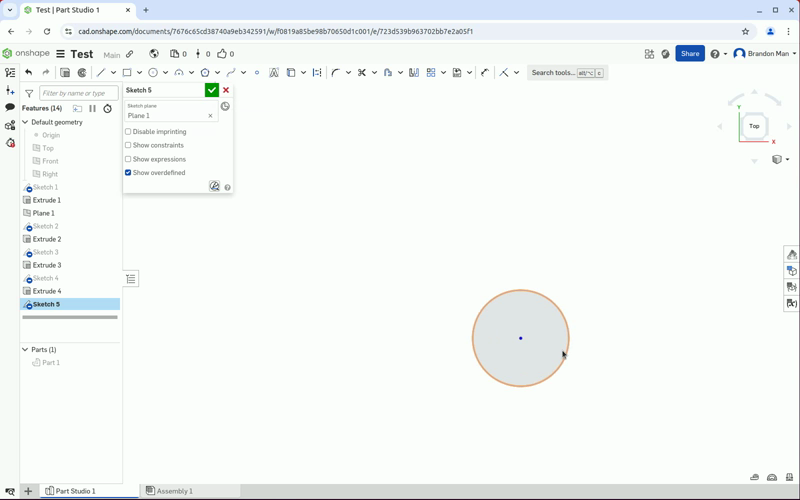
scroll(6)
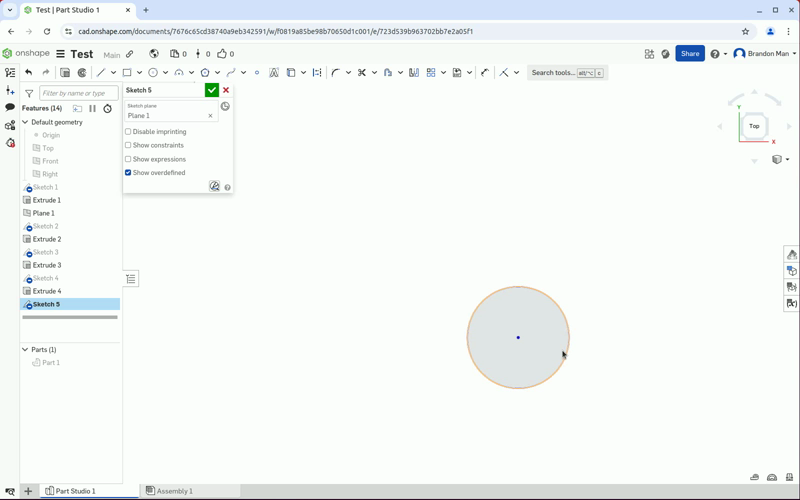
scroll(6)
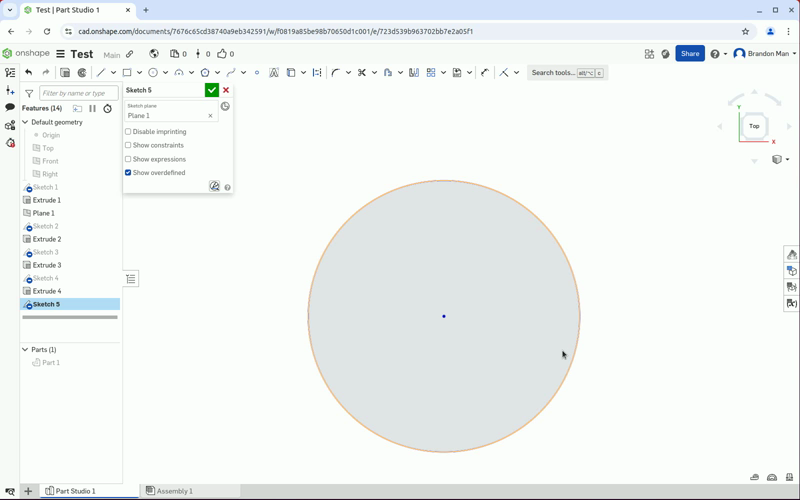
click(562, 350)
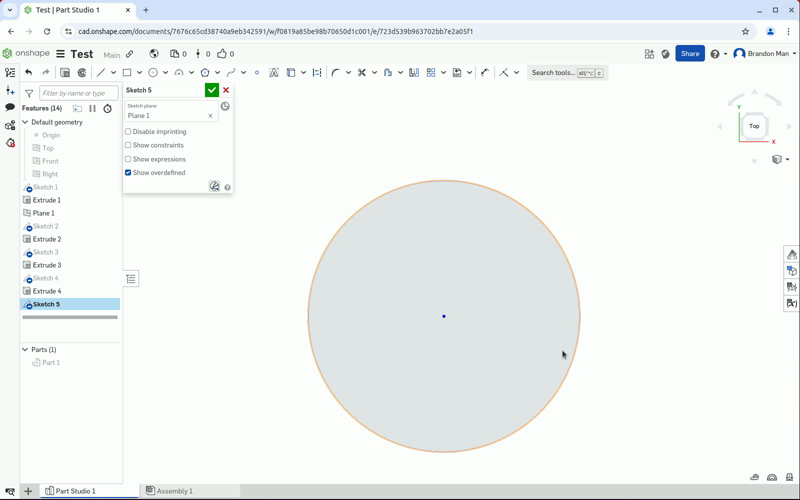
scroll(-6)
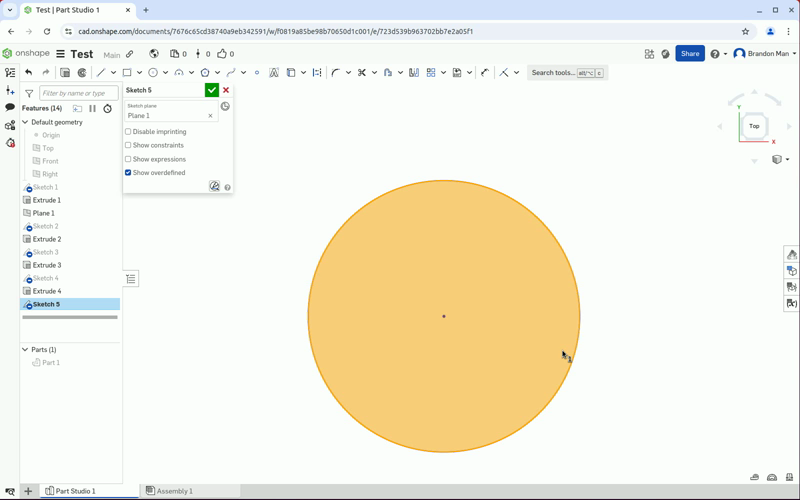
scroll(-6)
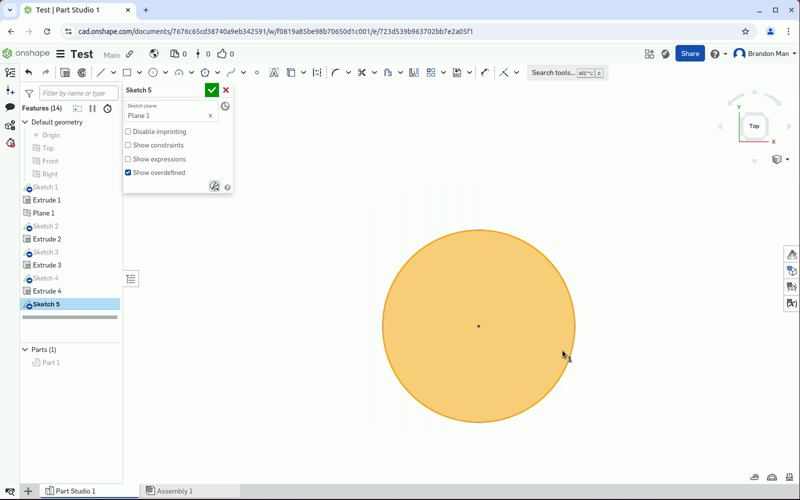
scroll(-6)
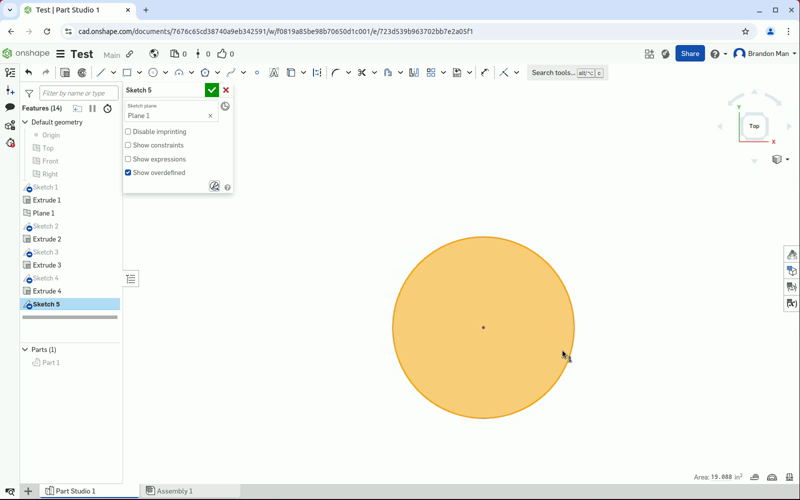
scroll(-6)
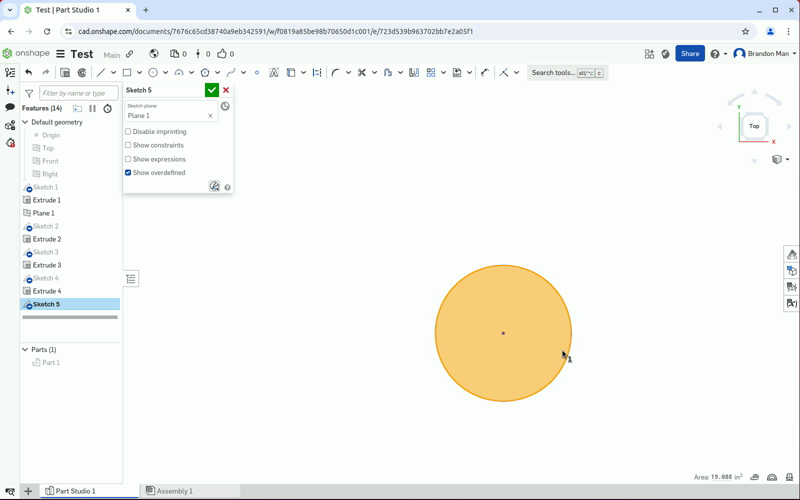
scroll(-6)
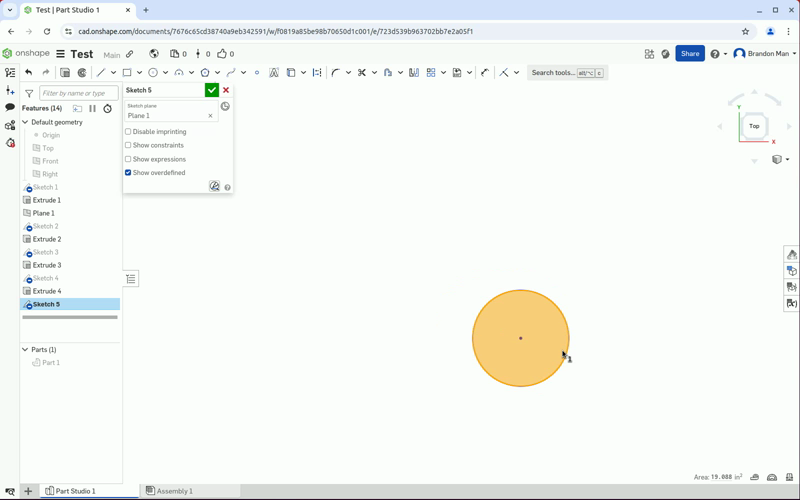
scroll(-6)
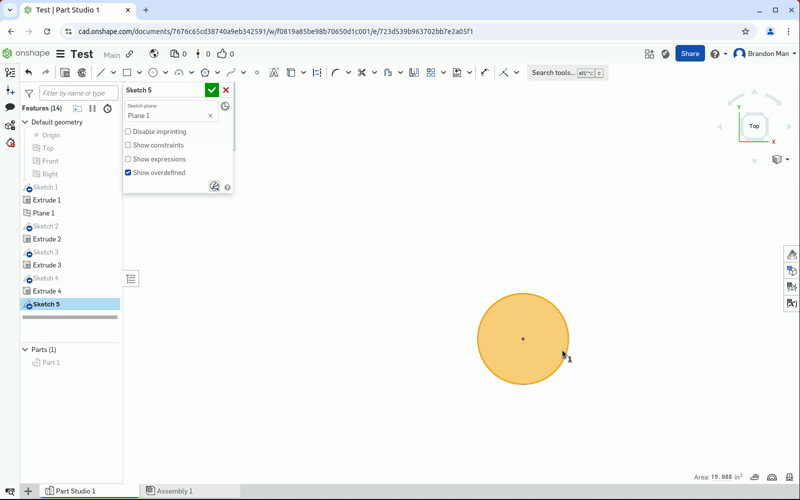
scroll(-6)
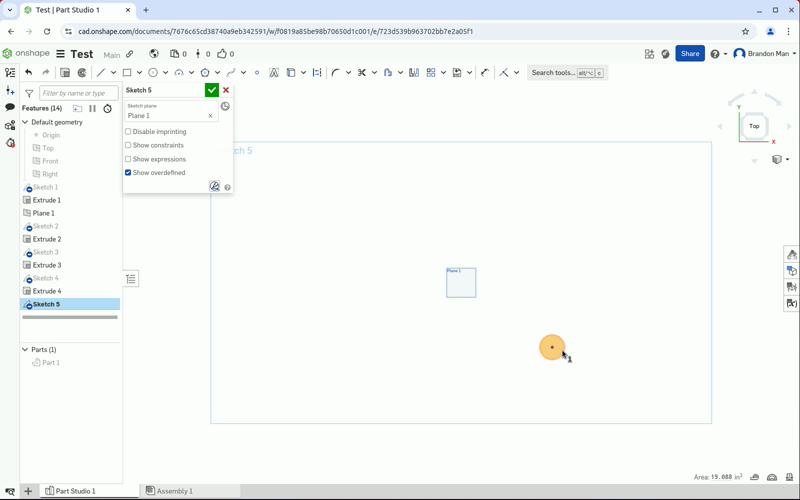
mouse_move(73, 352)
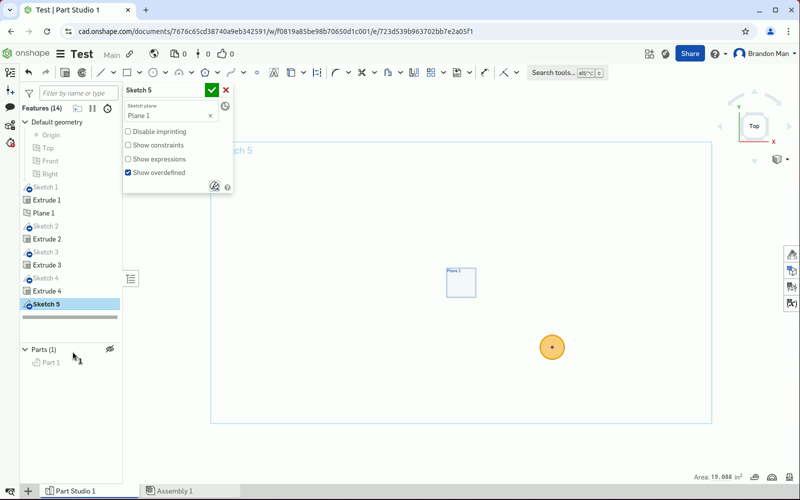
key(shift+y)
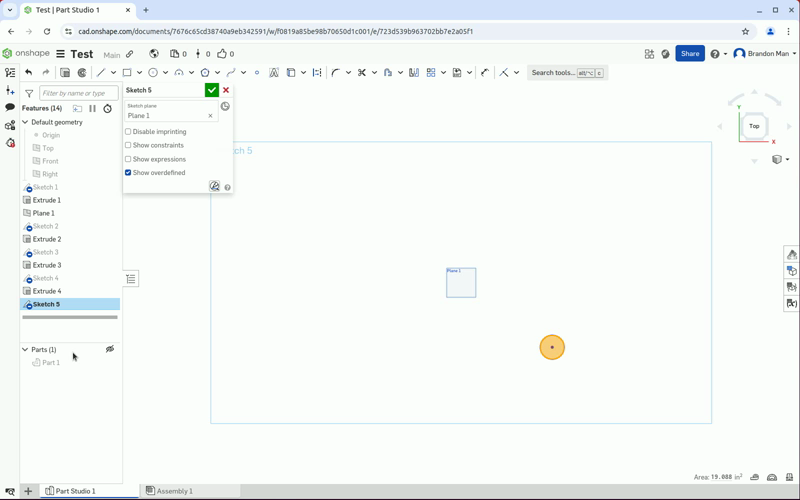
key(shift+e)
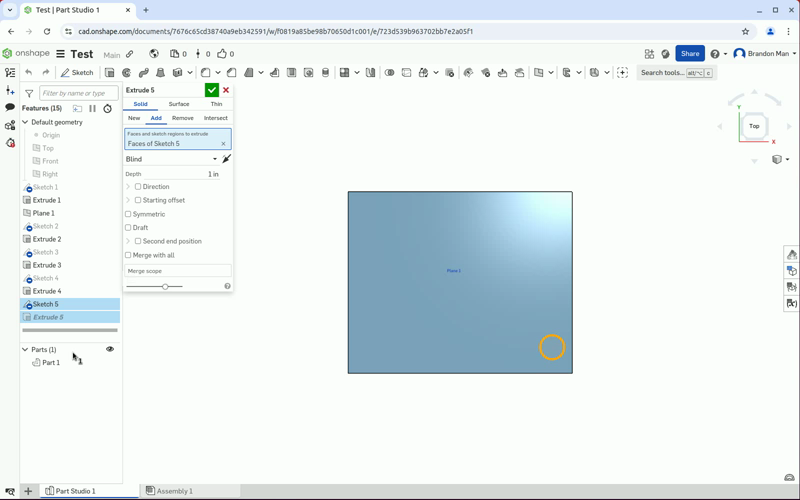
mouse_move(143, 106)
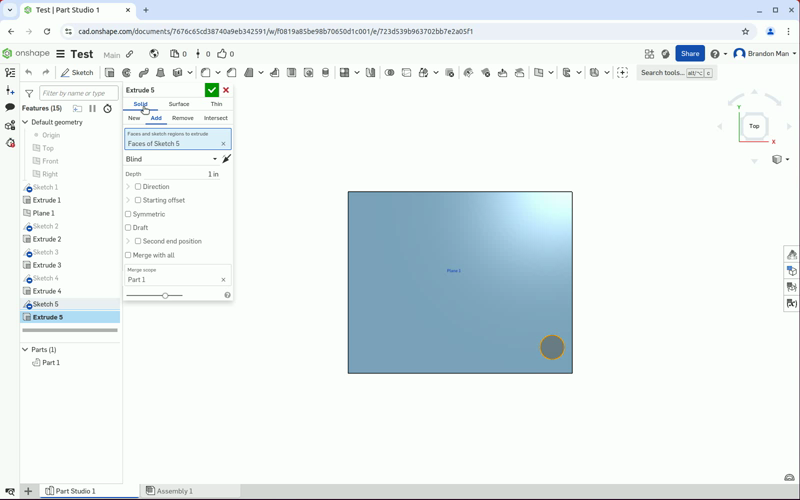
click(143, 106)
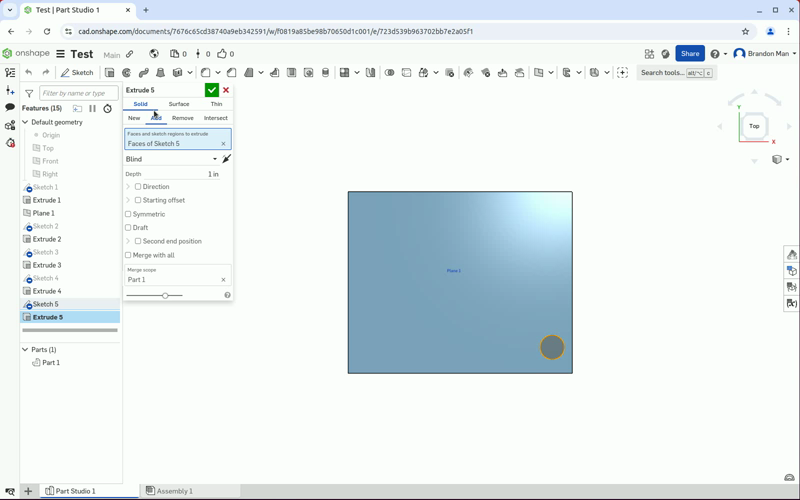
mouse_move(186, 120)
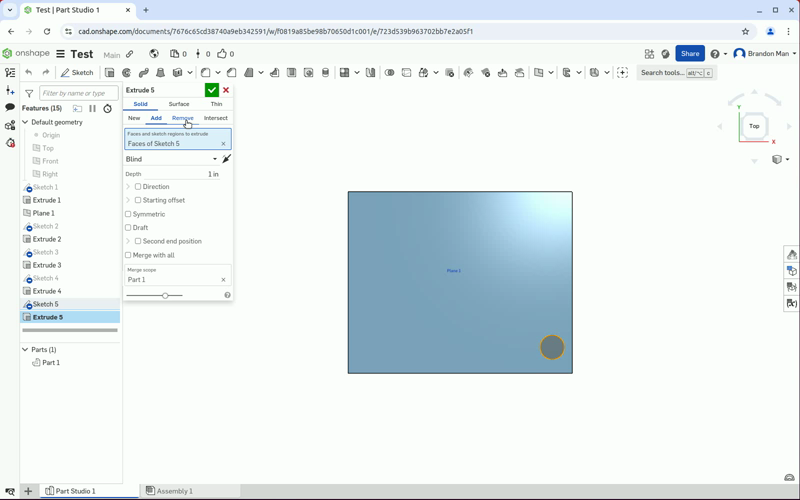
click(186, 120)
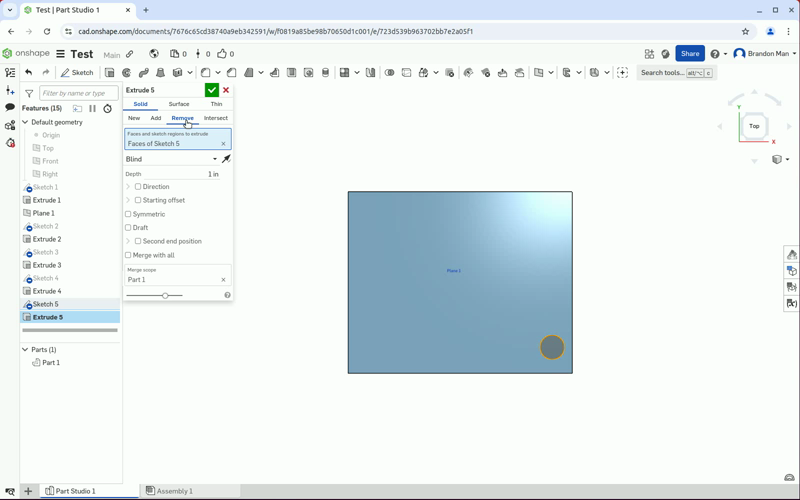
key(tab, 4)
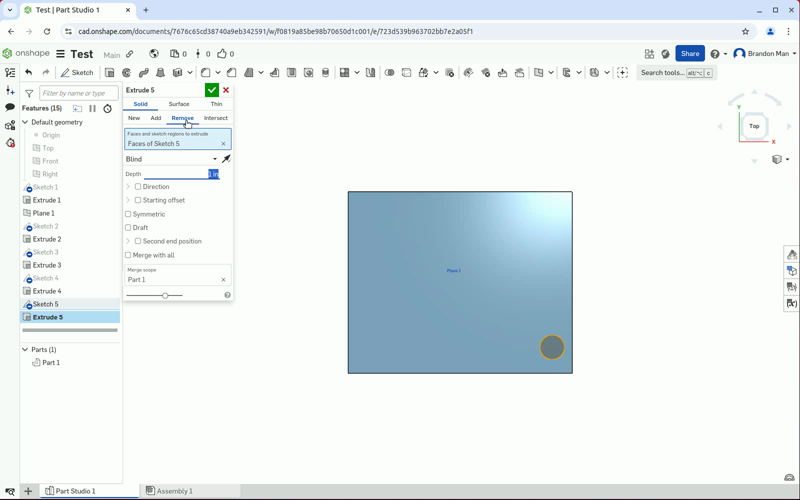
text(30.811)
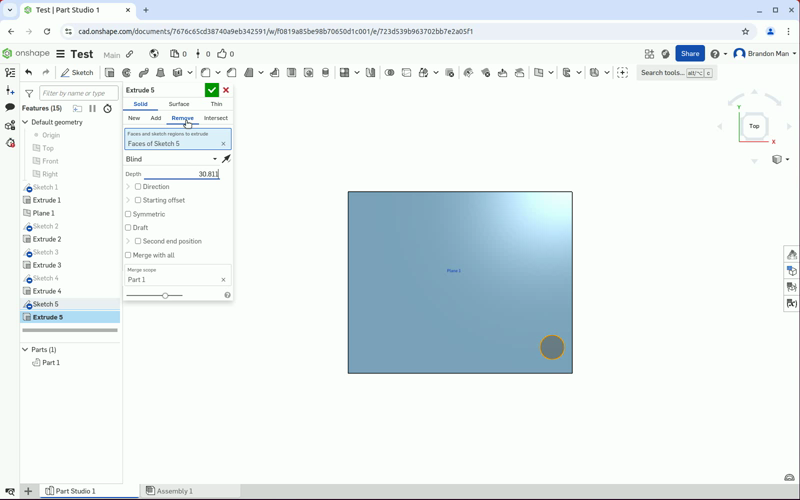
key(tab, 6)
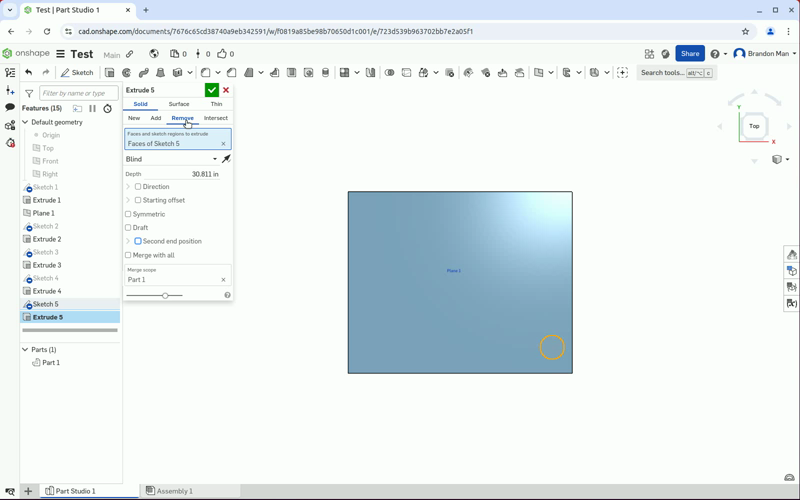
key(space)
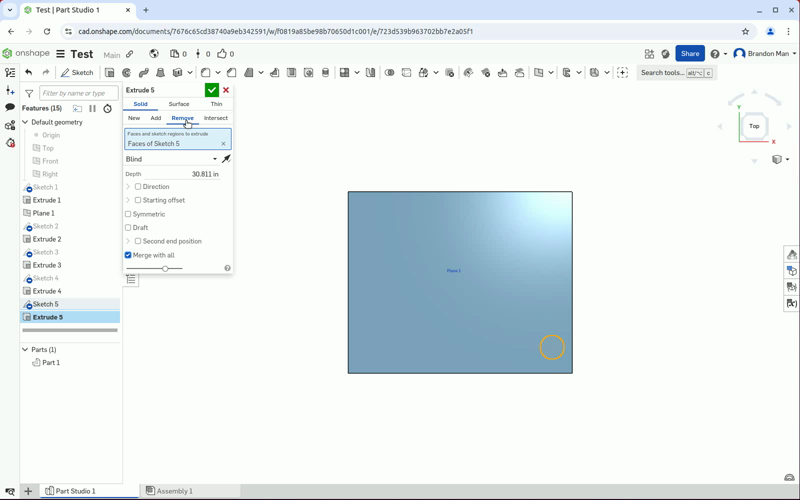
key(enter)
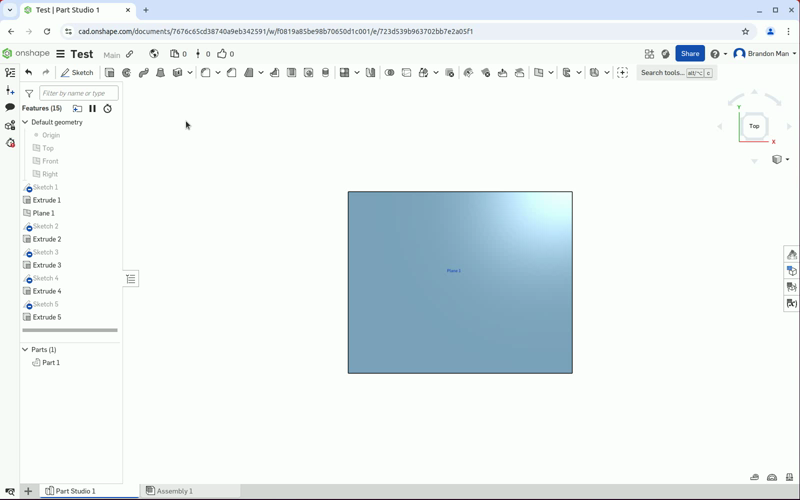
key(shift+h)
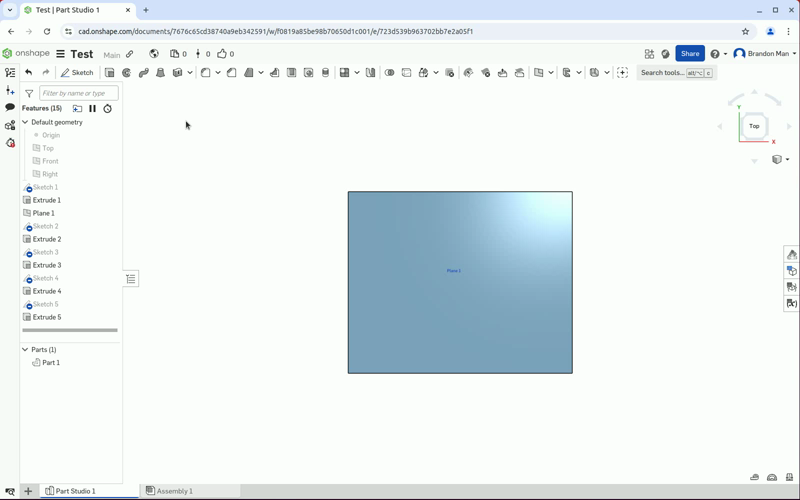
key(shift+h)
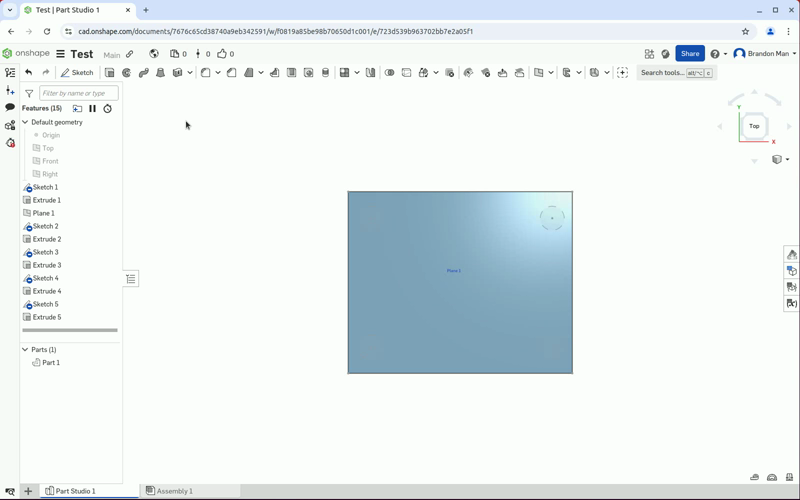
key(shift+7)
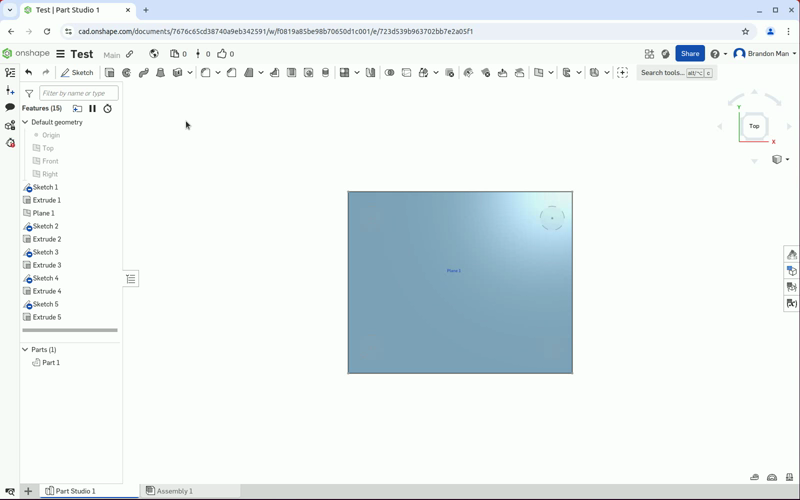
key(up, 3)
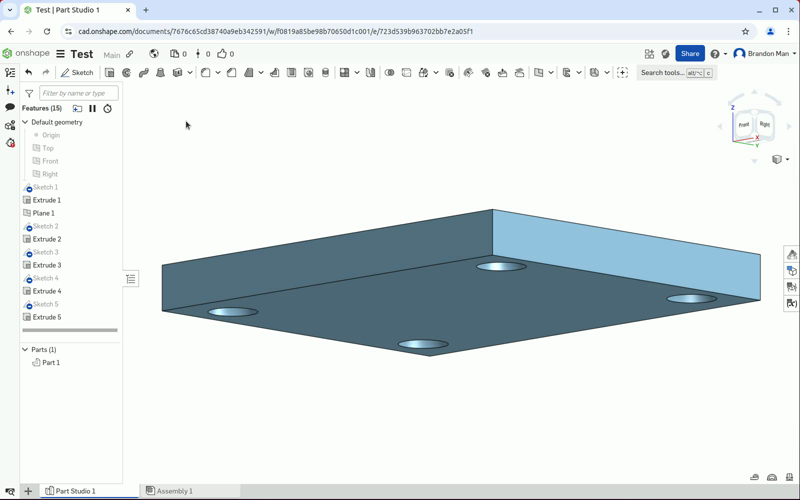
key(left, 3)
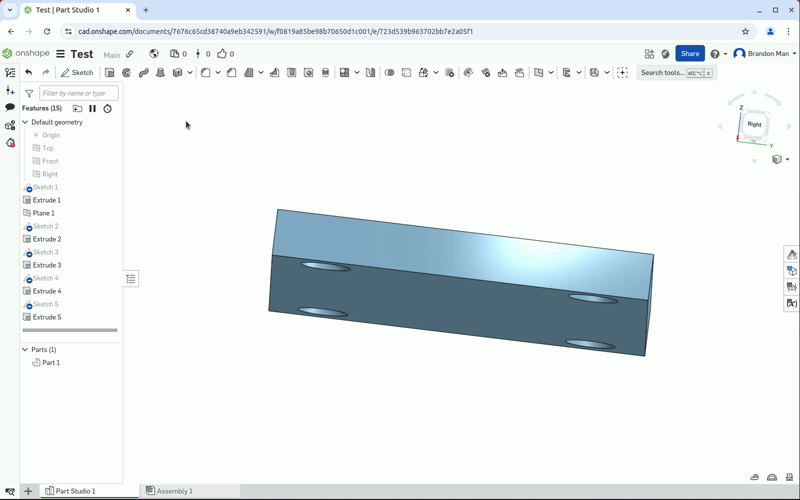
key(right, 3)
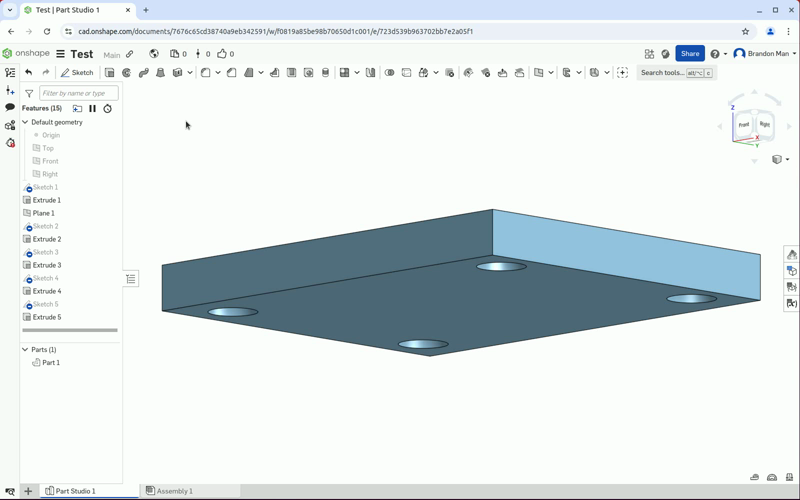
key(down, 3)
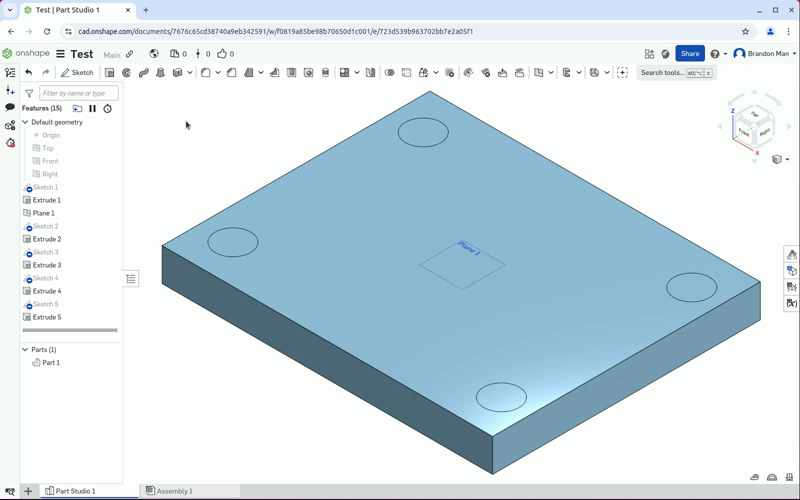
mouse_move(73, 189)
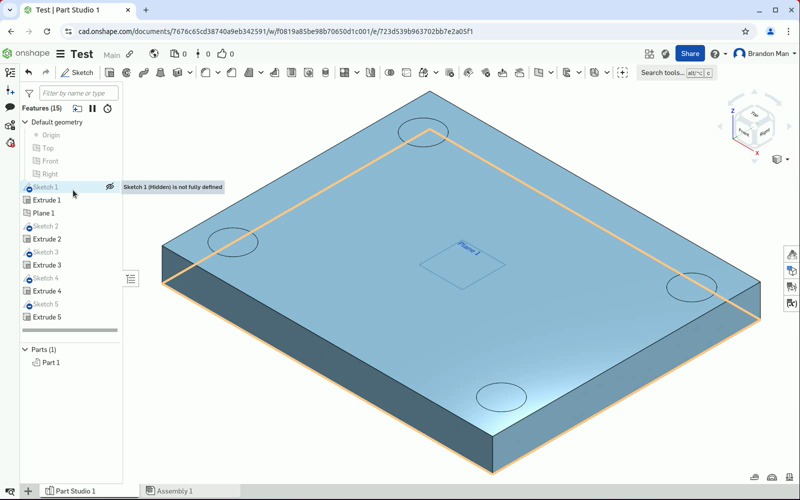
click(73, 189)